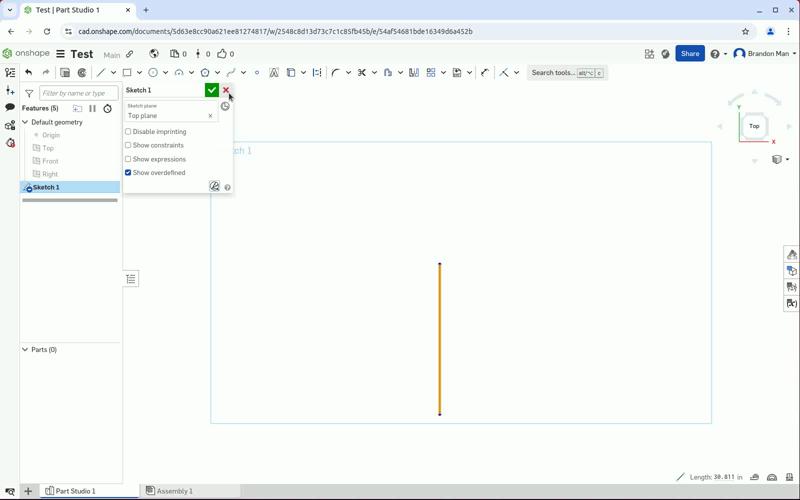
key(shift+h)
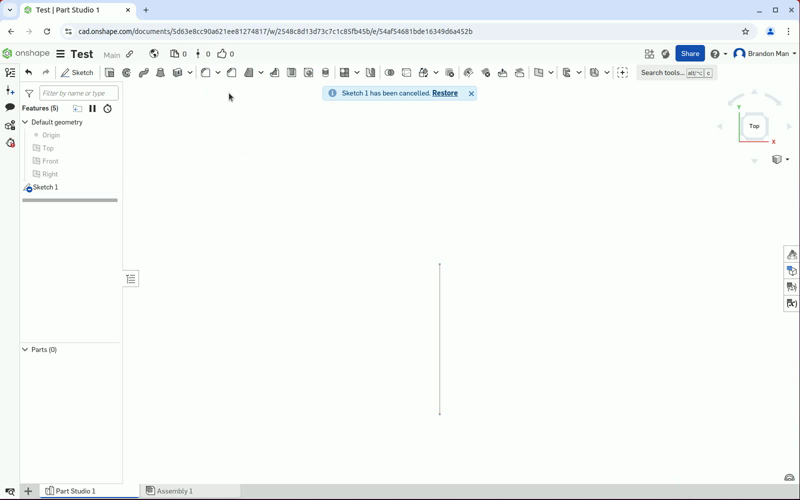
key(shift+s)
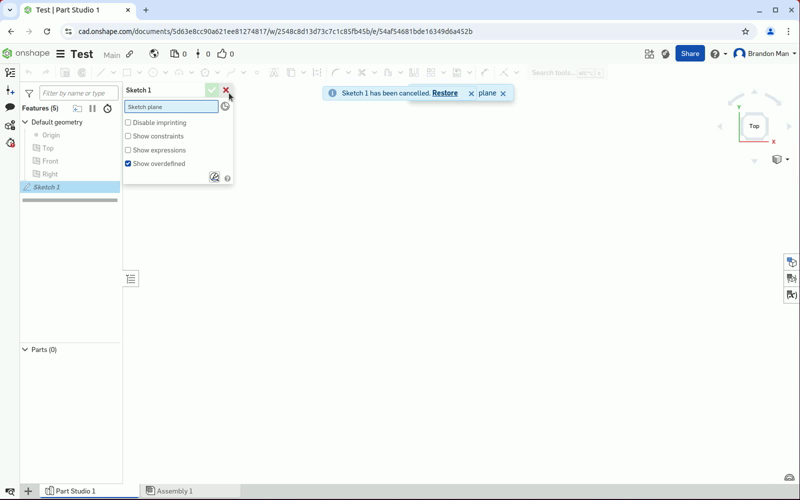
mouse_move(73, 150)
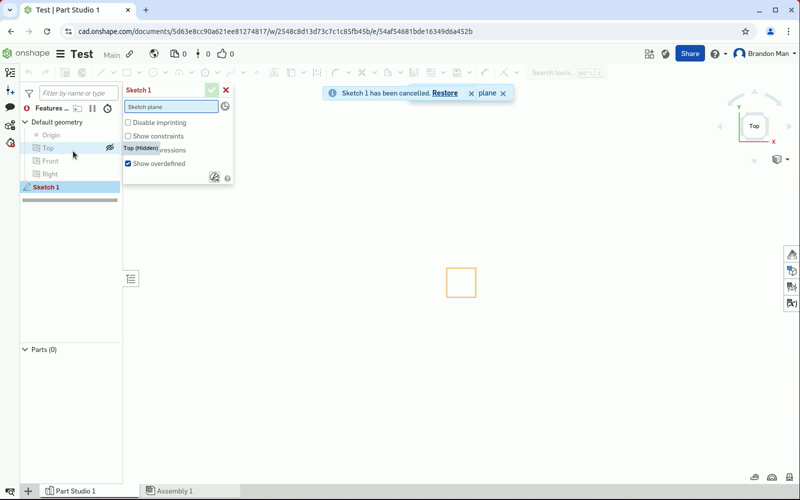
click(73, 150)
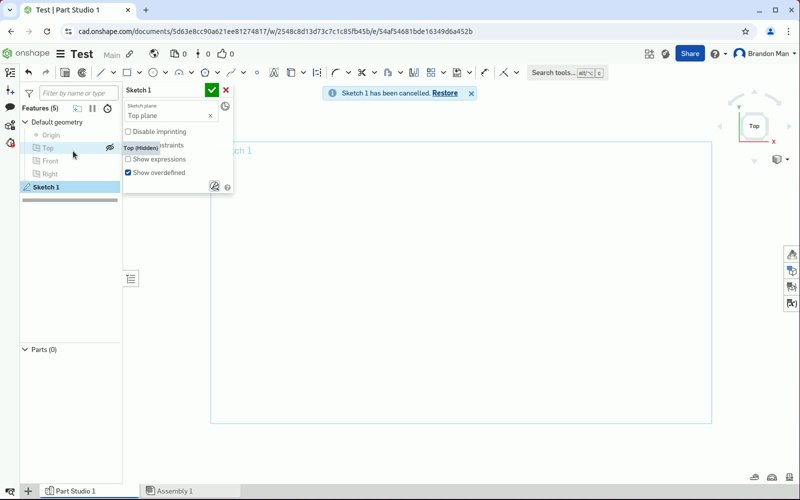
mouse_move(73, 352)
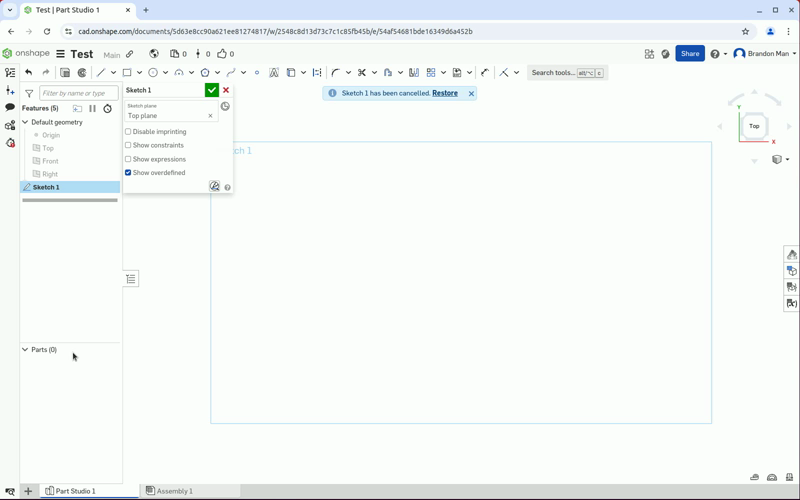
key(y)
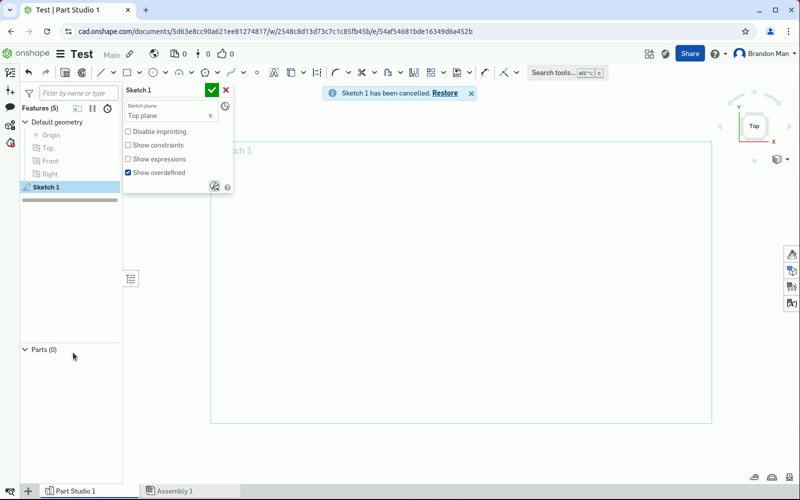
key(l)
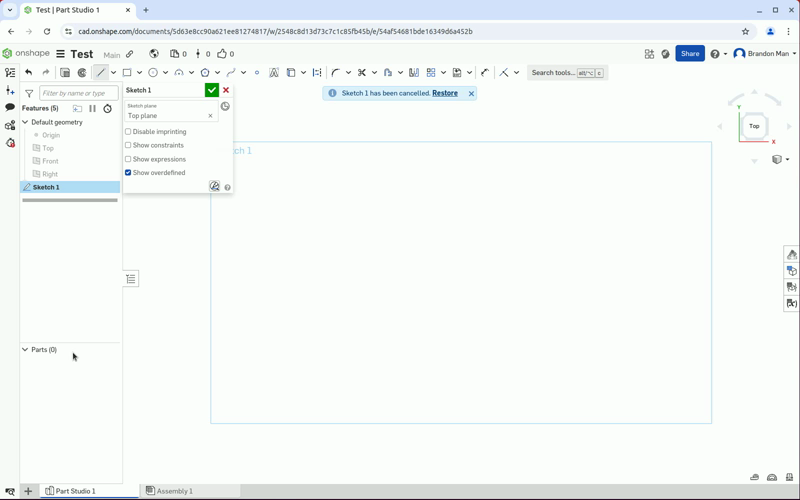
key_down(shift)
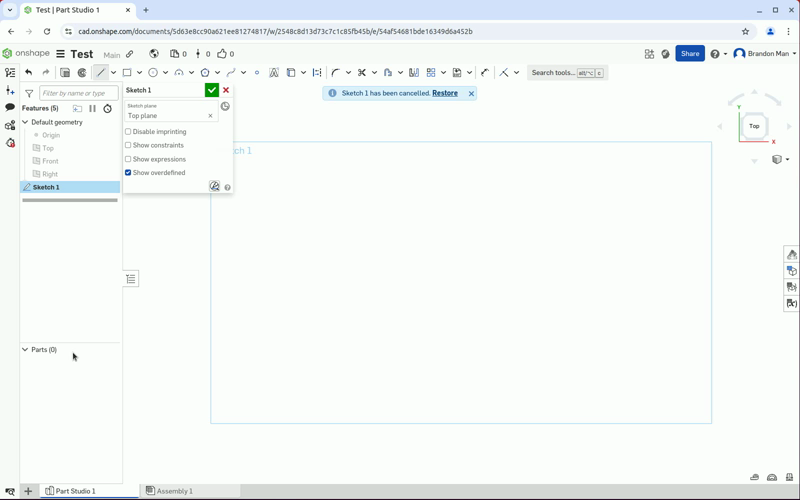
mouse_move(372, 370)
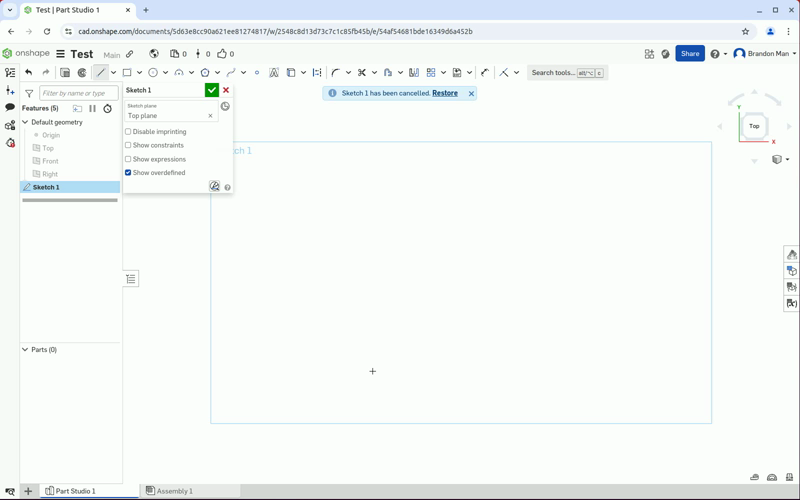
click(372, 370)
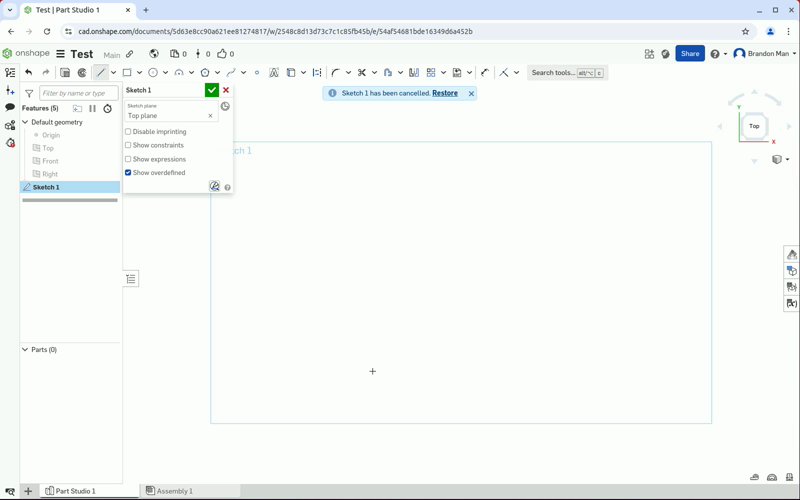
key_up(shift)
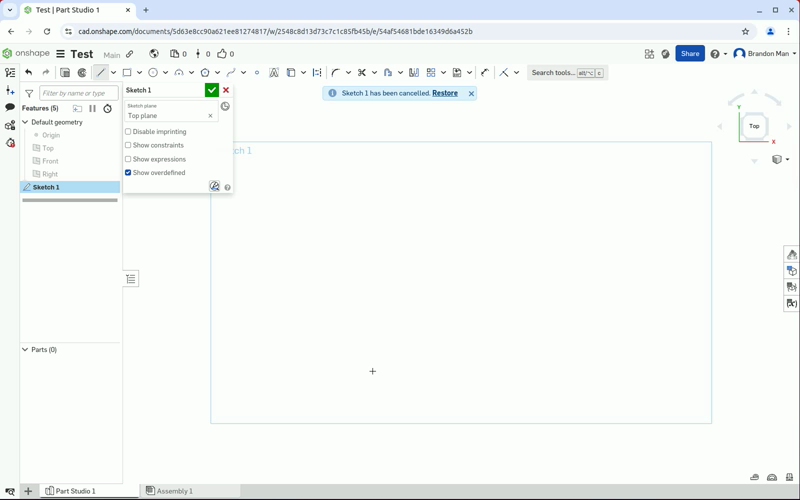
key_down(shift)
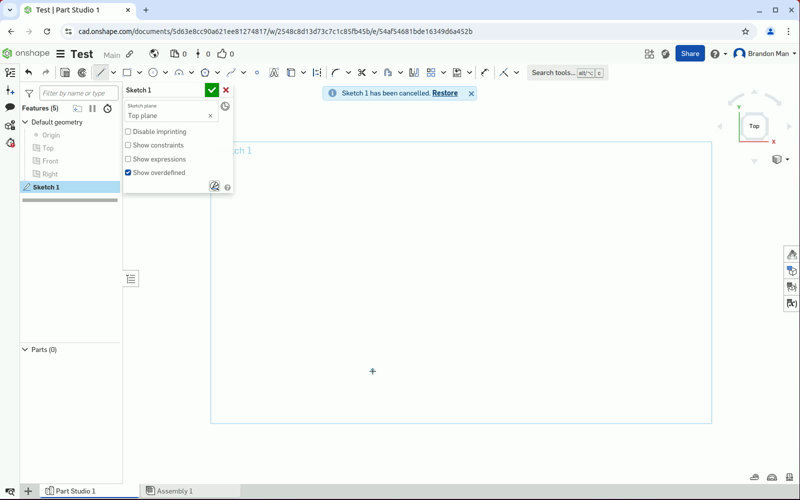
mouse_move(552, 370)
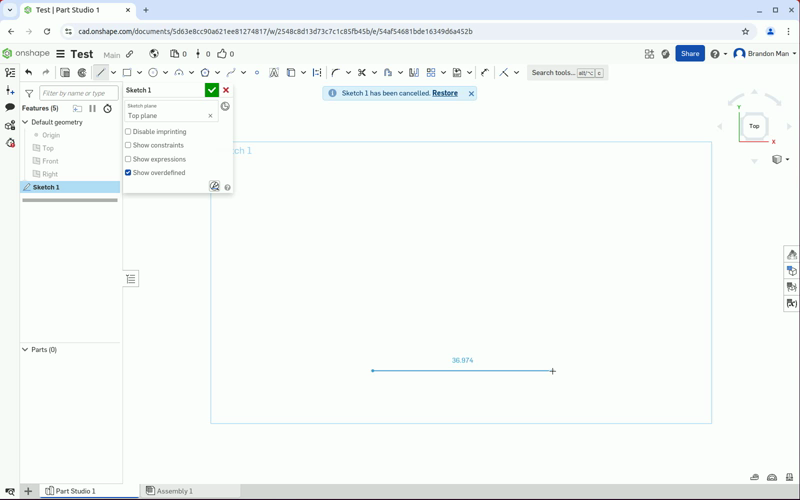
click(552, 370)
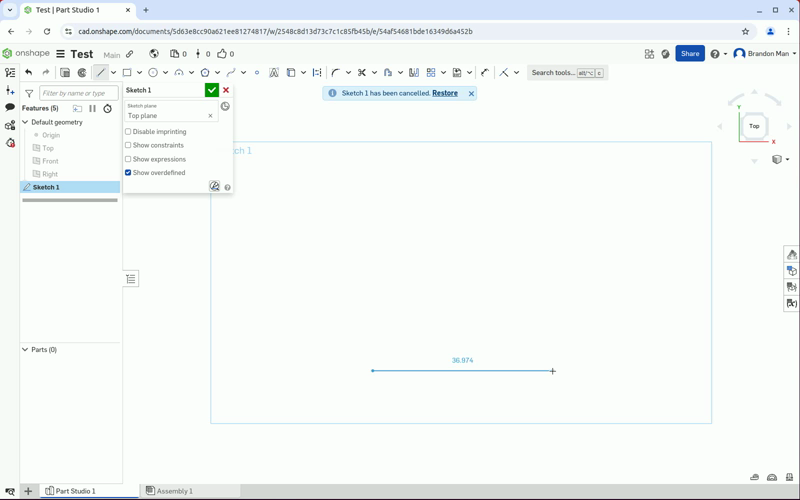
key_up(shift)
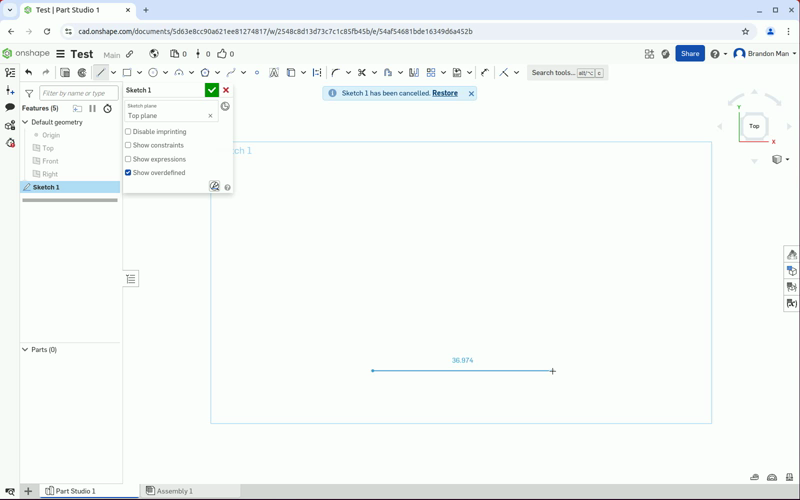
key_down(shift)
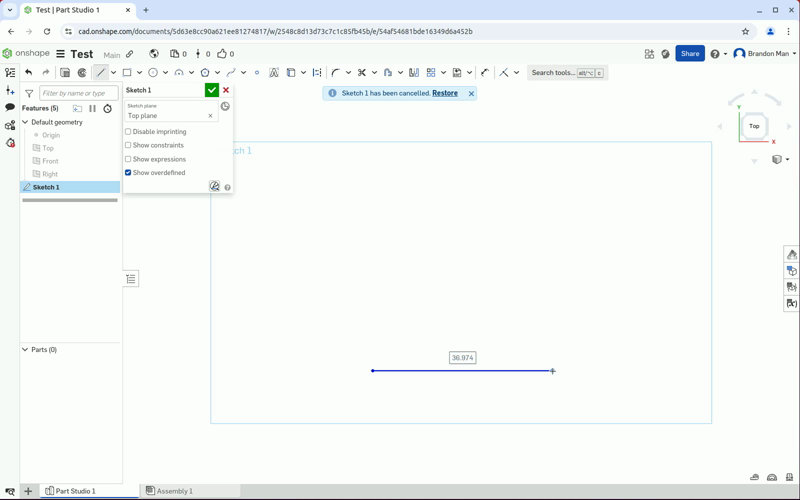
mouse_move(552, 283)
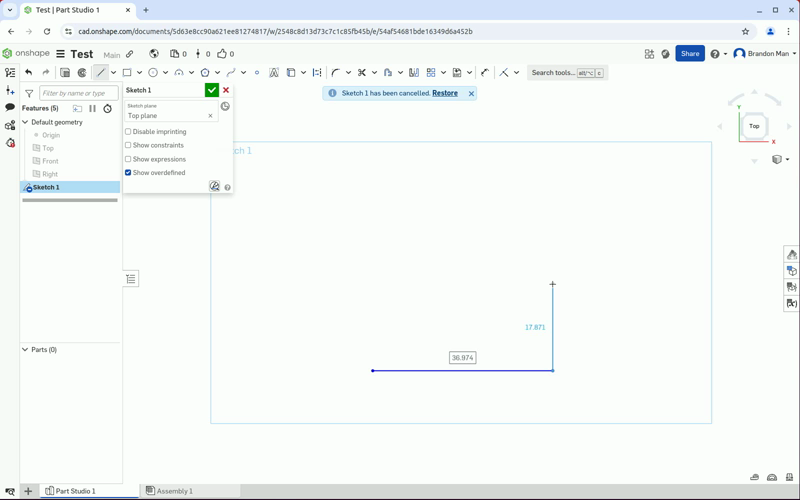
click(552, 283)
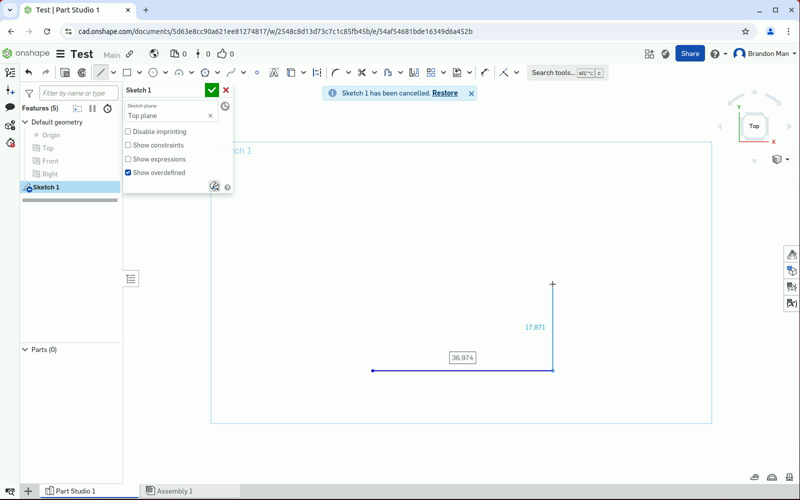
key_up(shift)
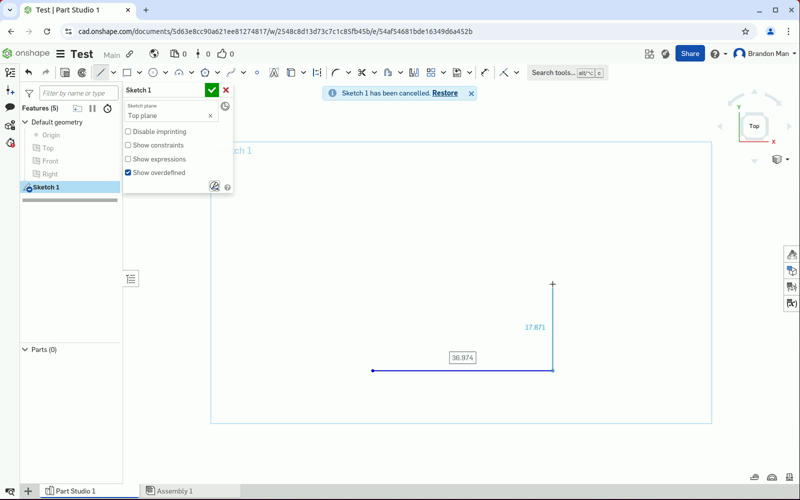
key_down(shift)
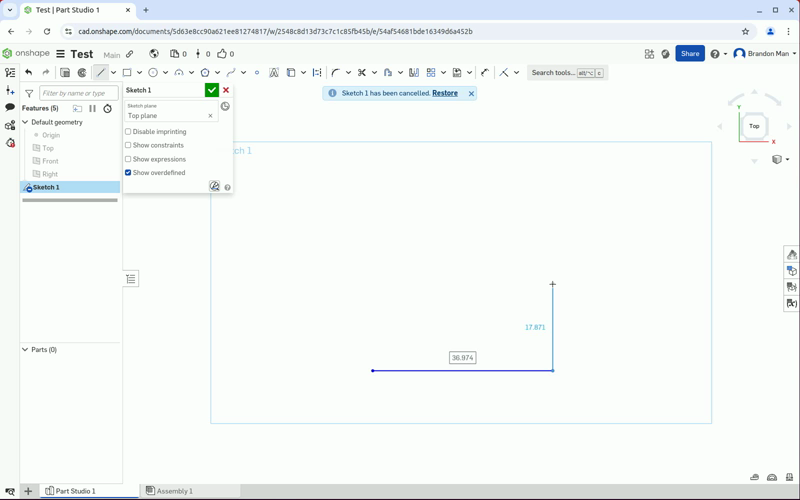
mouse_move(459, 283)
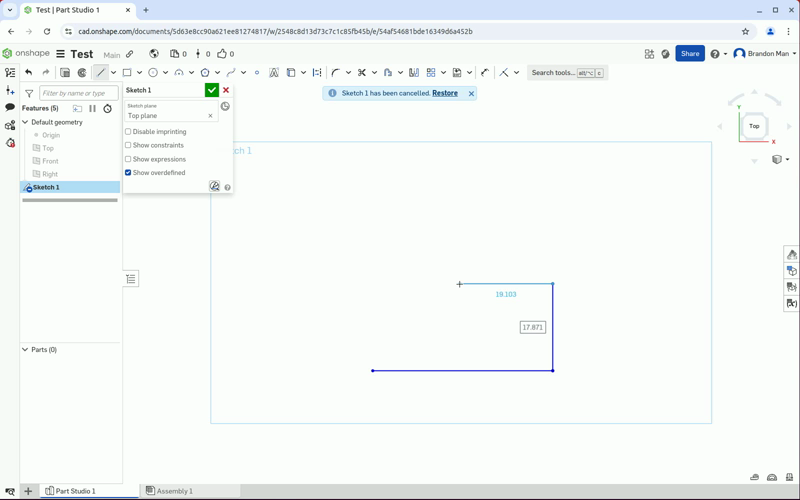
click(459, 283)
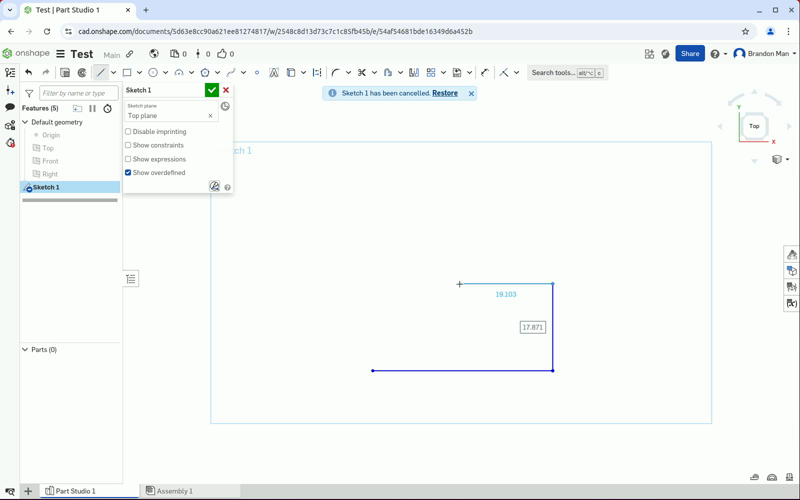
key_up(shift)
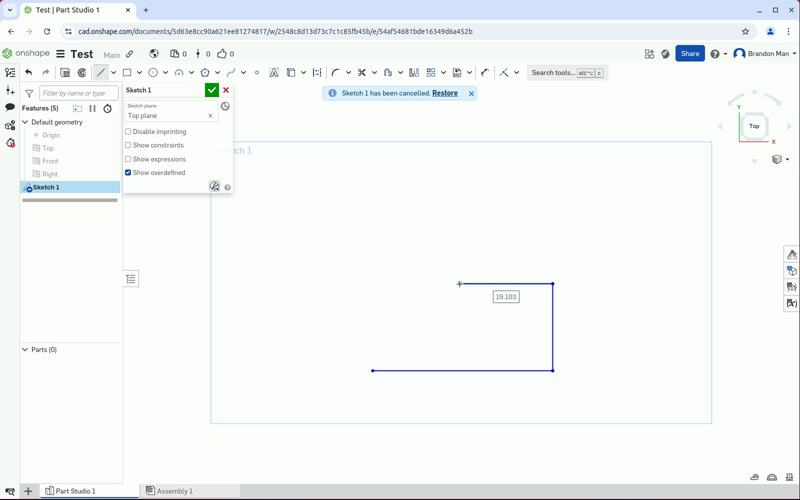
key_down(shift)
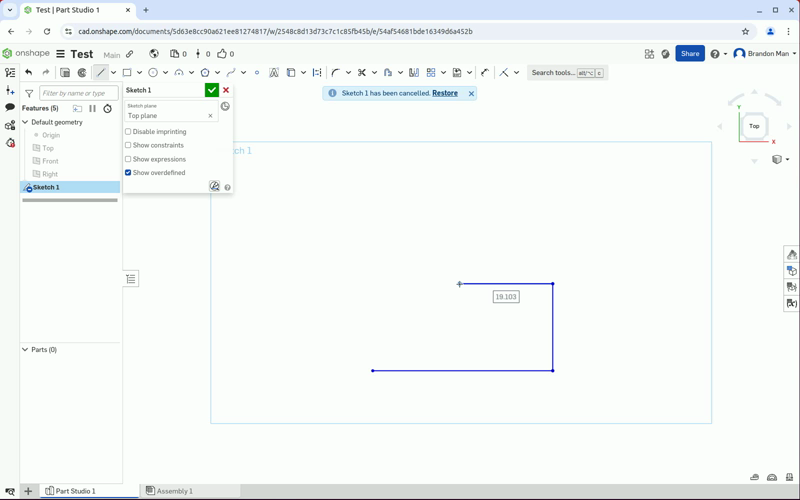
mouse_move(459, 191)
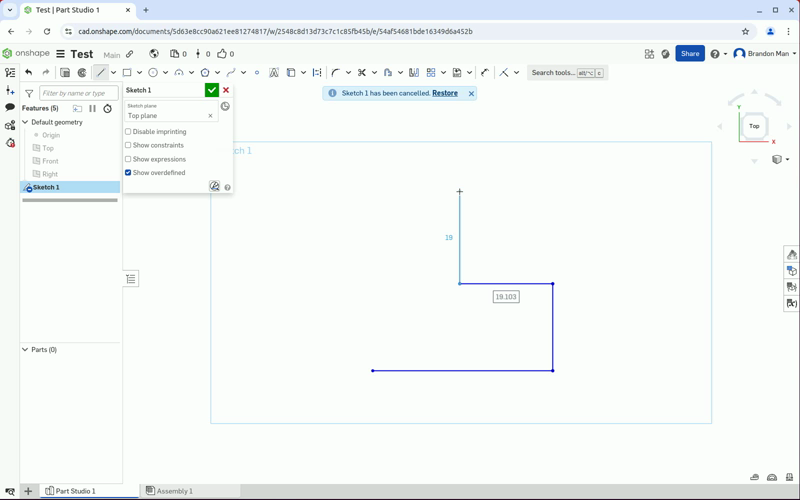
click(459, 191)
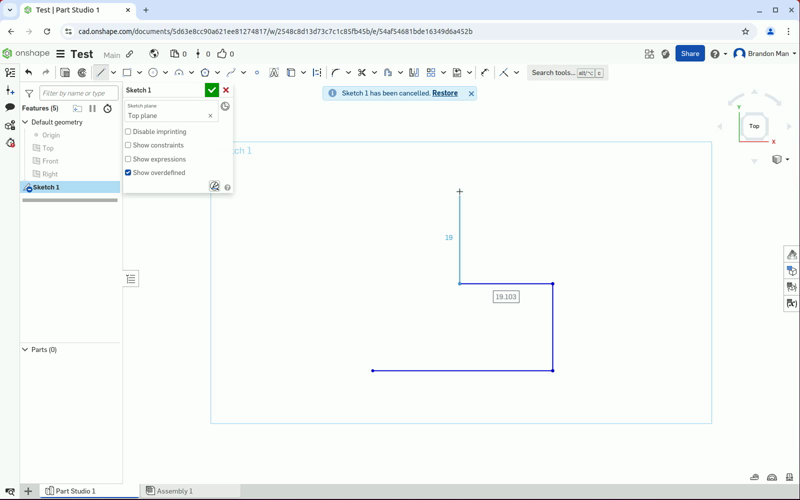
key_up(shift)
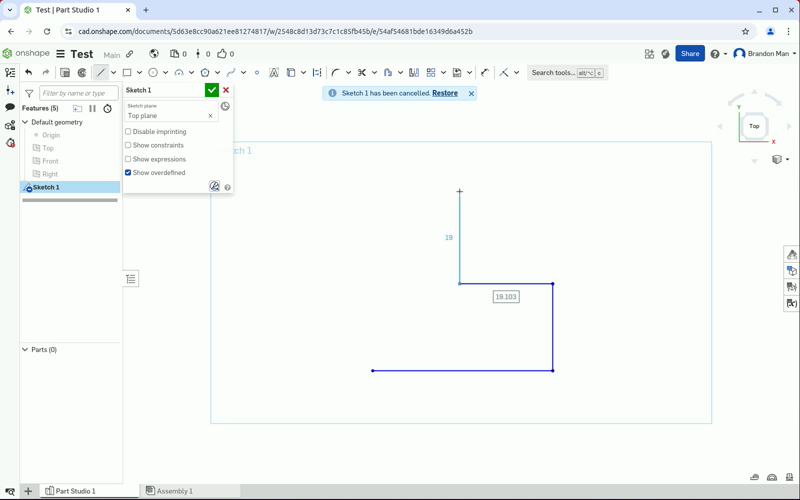
key_down(shift)
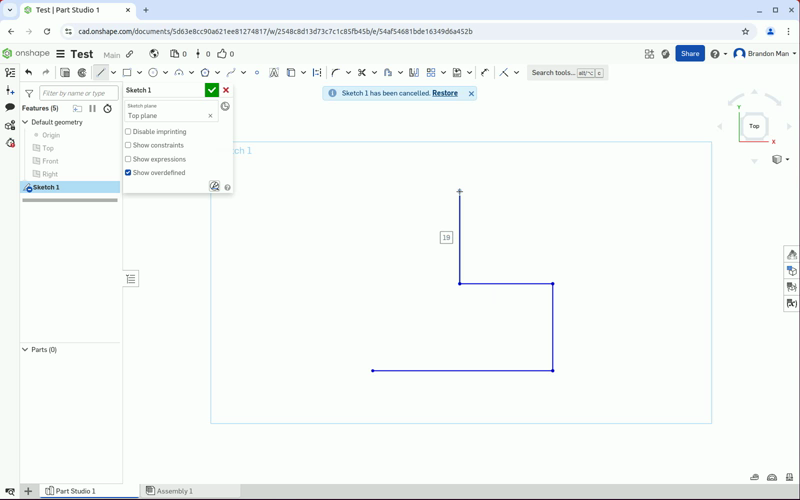
mouse_move(372, 191)
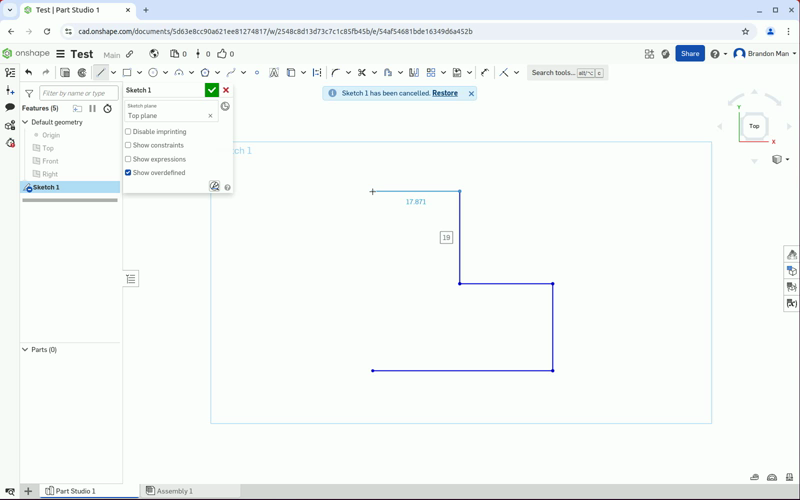
click(372, 191)
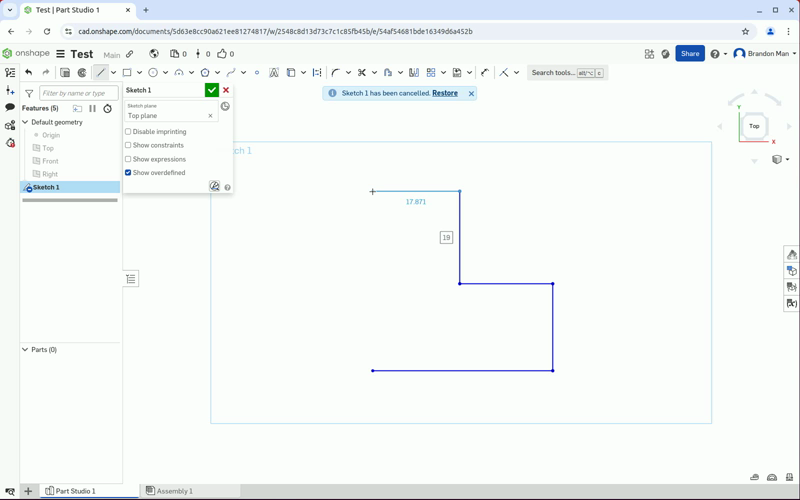
key_up(shift)
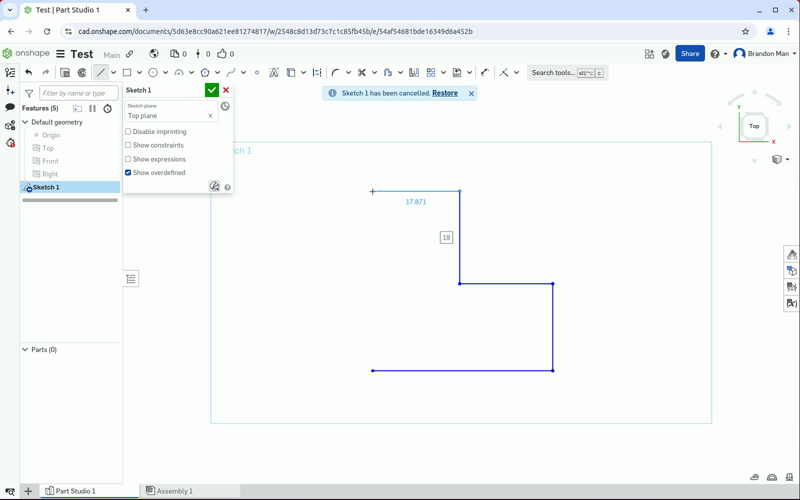
key_down(shift)
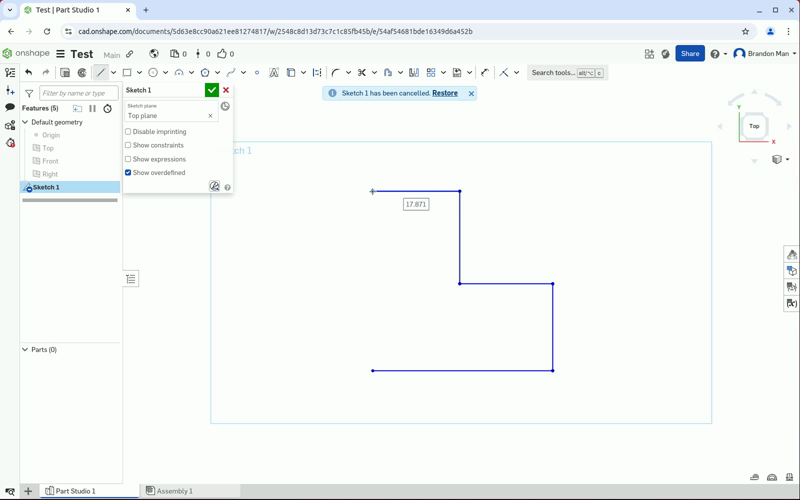
mouse_move(372, 370)
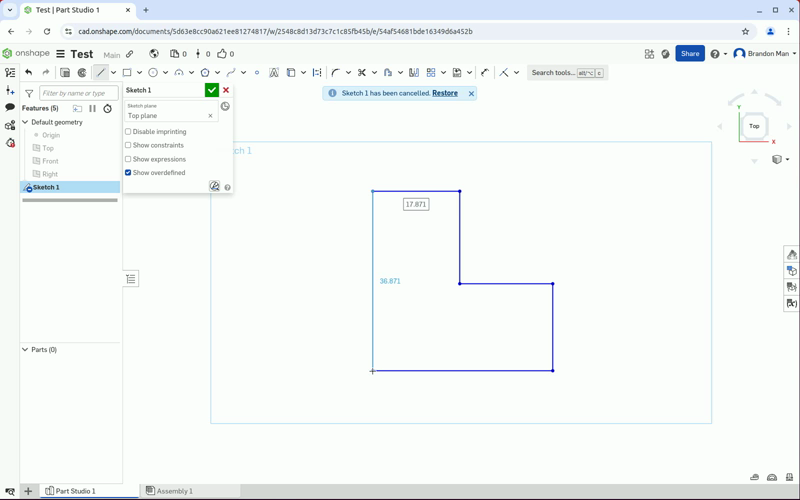
key_up(shift)
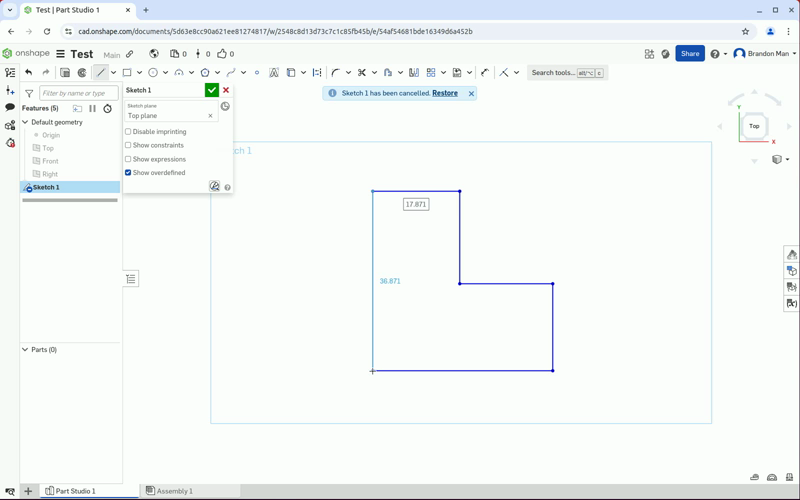
click(372, 370)
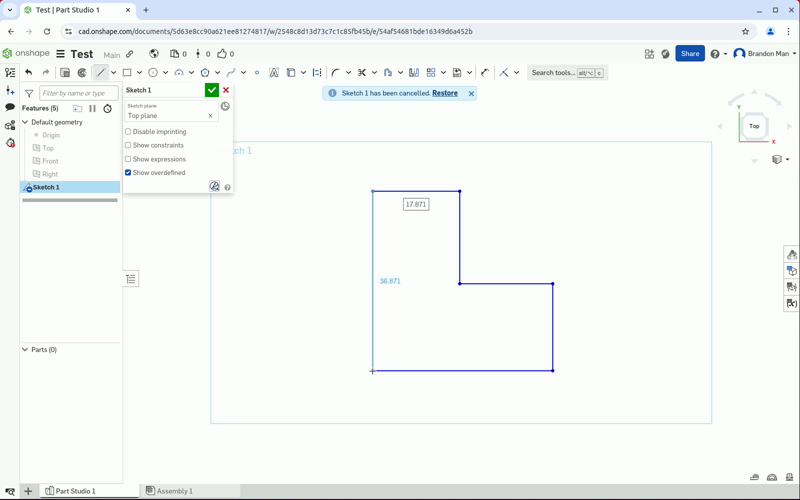
key(esc)
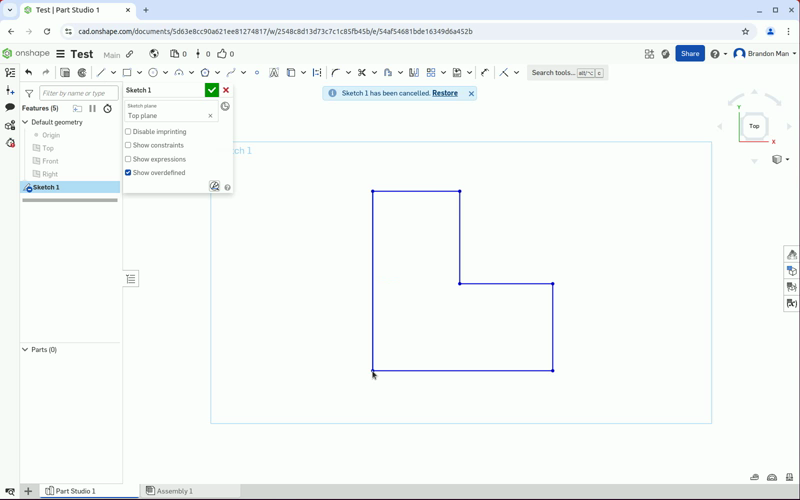
mouse_move(417, 316)
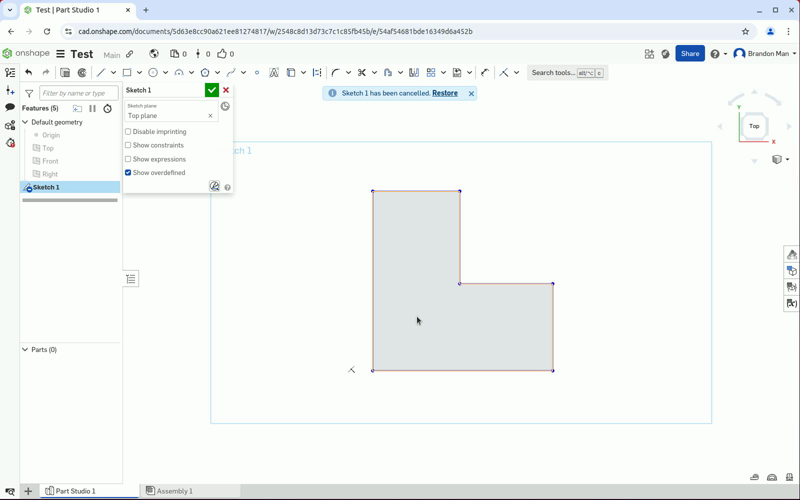
click(417, 316)
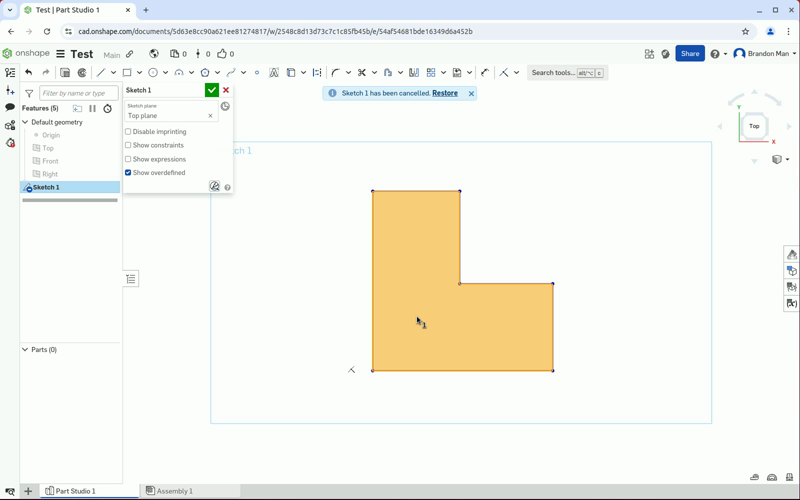
mouse_move(73, 352)
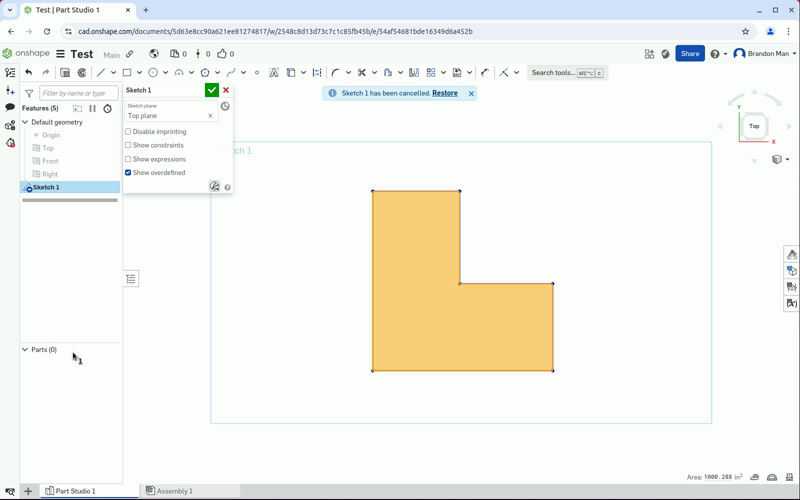
key(shift+y)
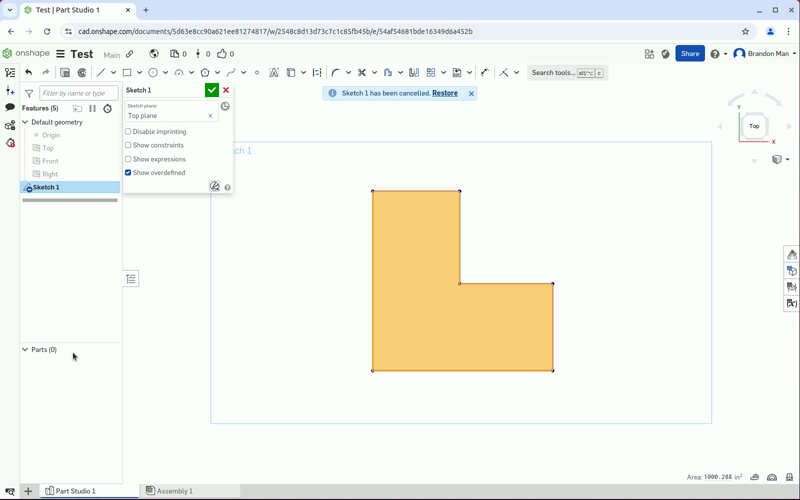
key(shift+e)
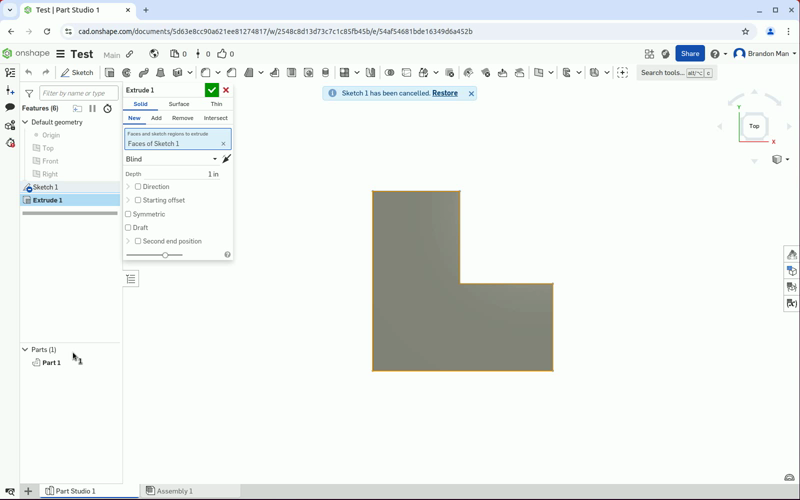
mouse_move(143, 106)
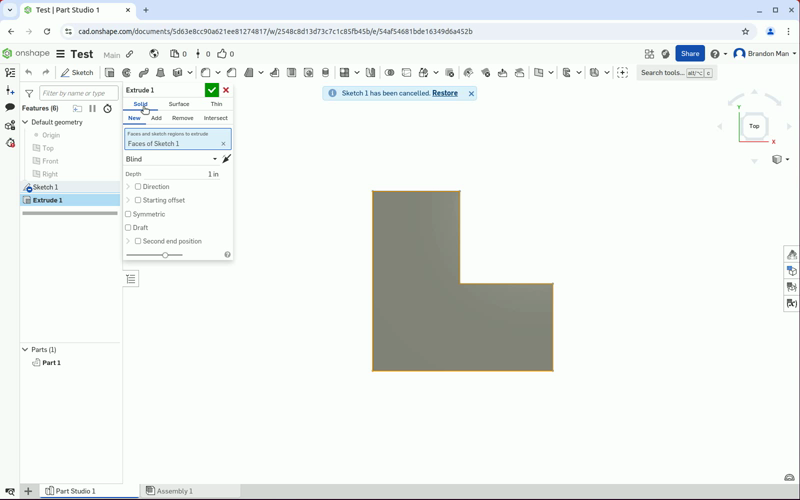
click(143, 106)
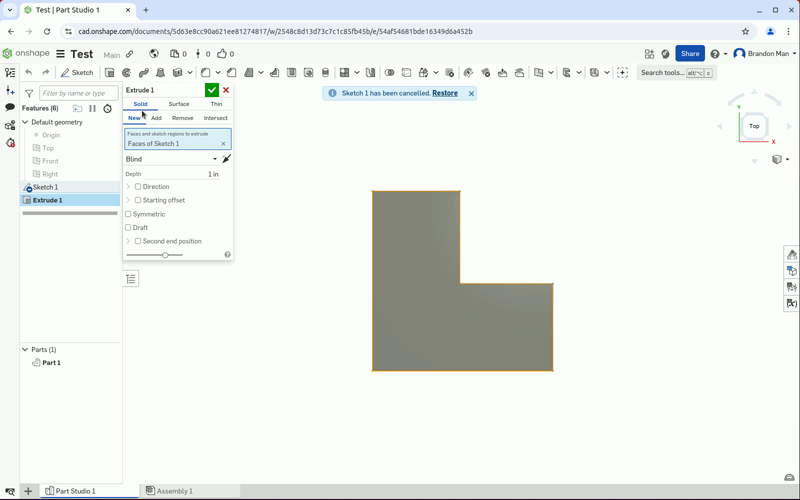
mouse_move(137, 120)
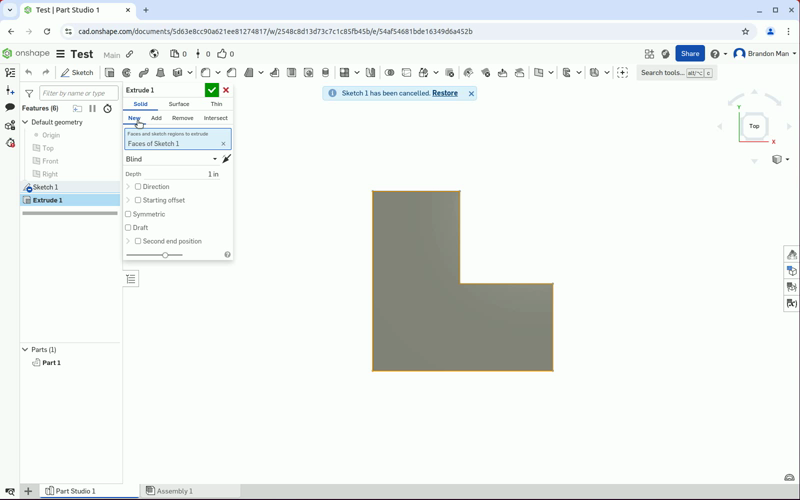
click(137, 120)
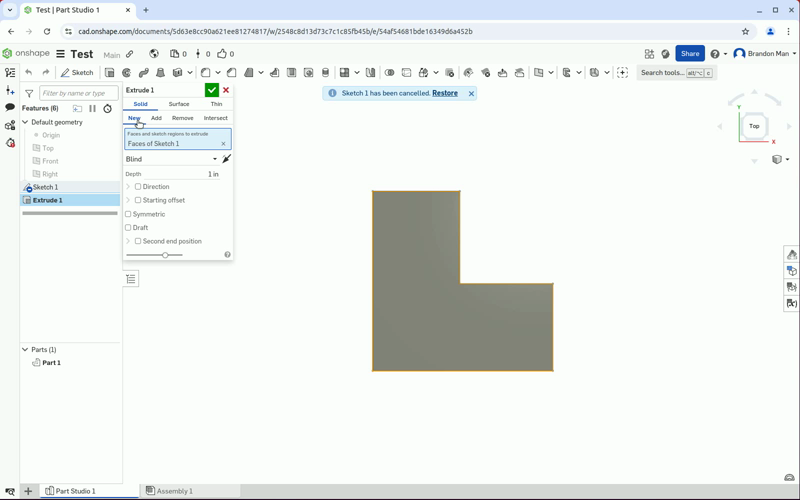
key(tab, 4)
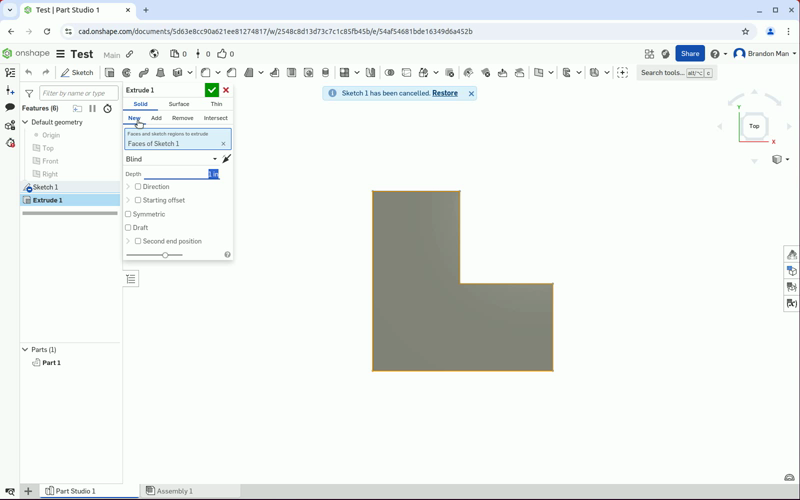
text(23.108)
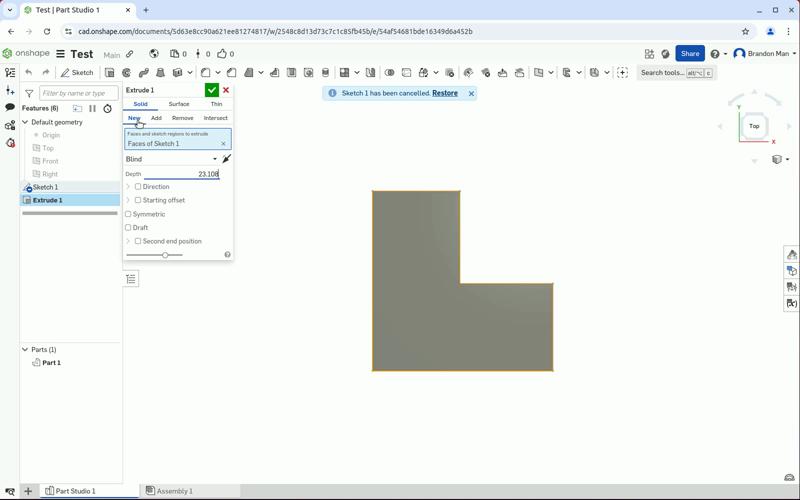
key(enter)
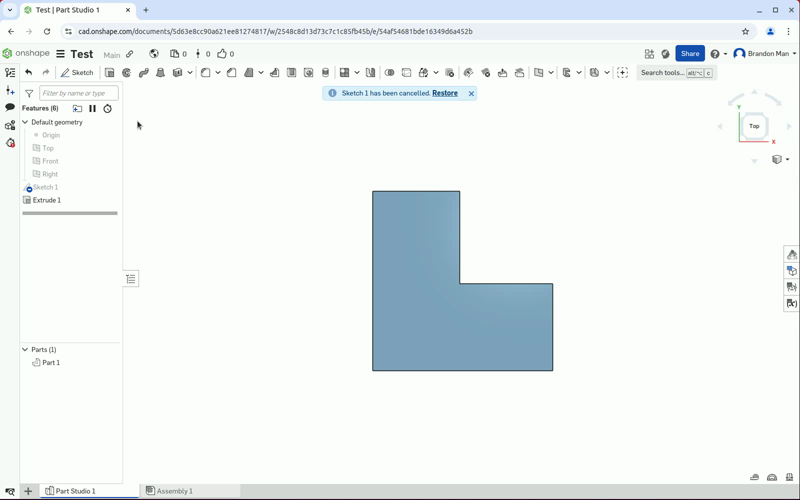
key(shift+h)
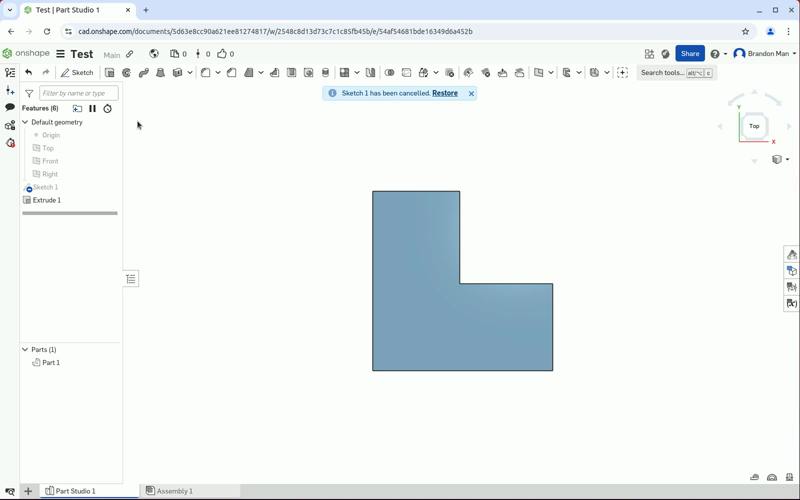
key(shift+h)
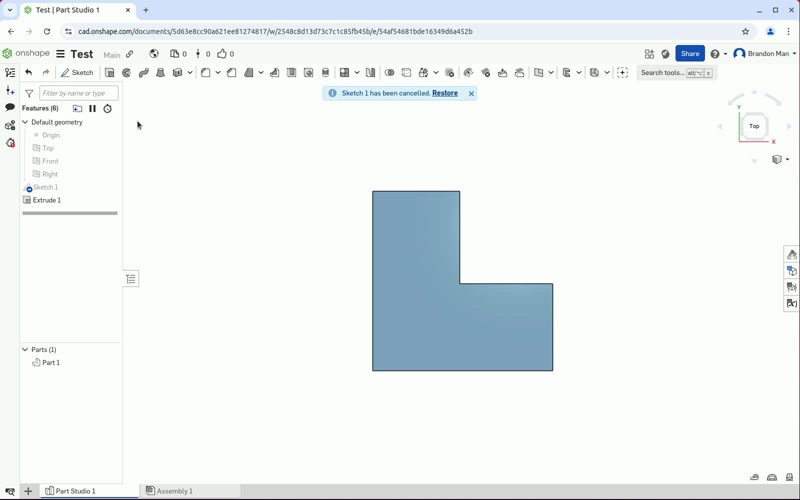
mouse_move(73, 189)
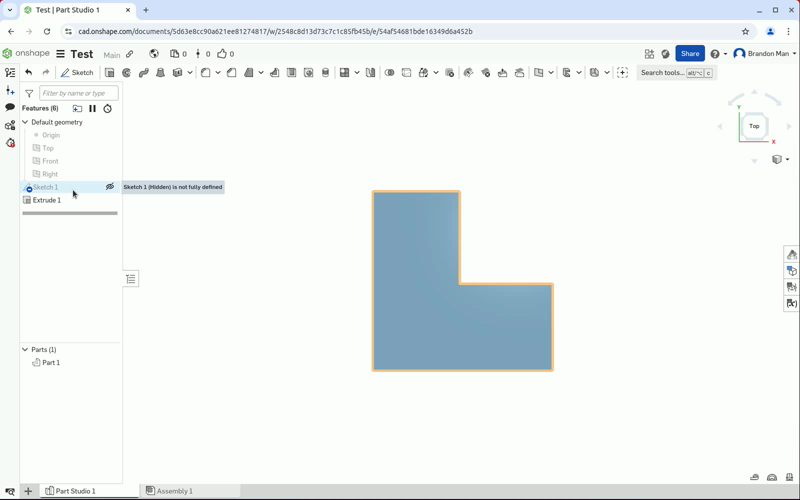
click(73, 189)
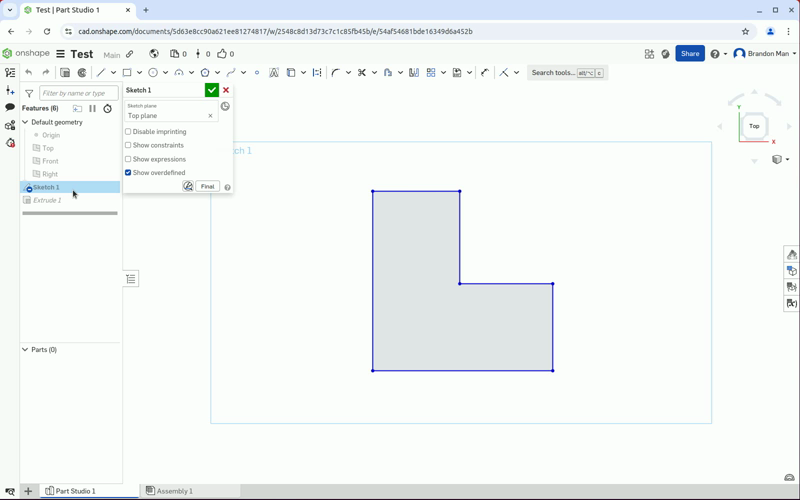
mouse_move(229, 92)
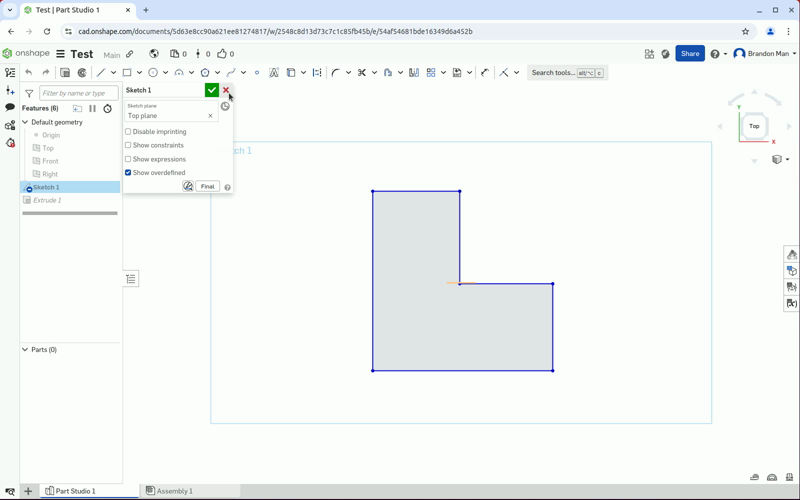
click(229, 92)
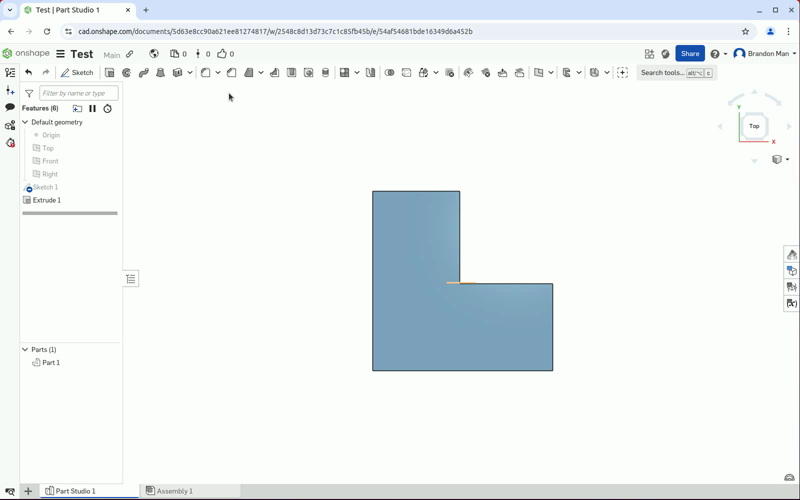
mouse_move(73, 352)
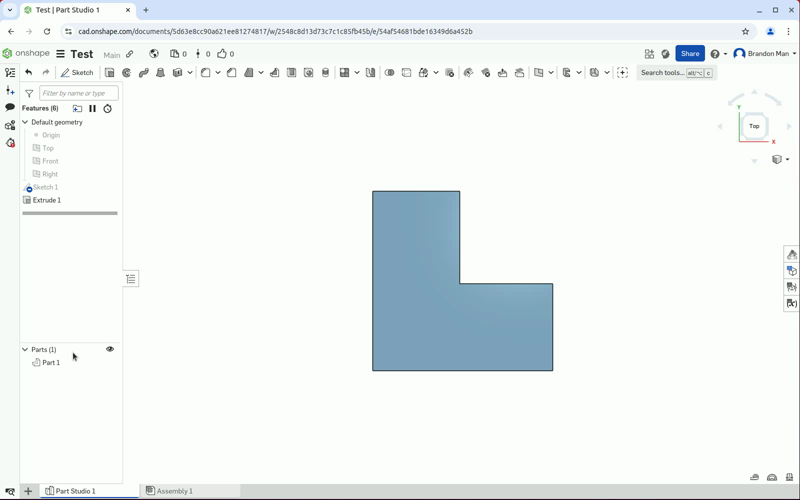
key(y)
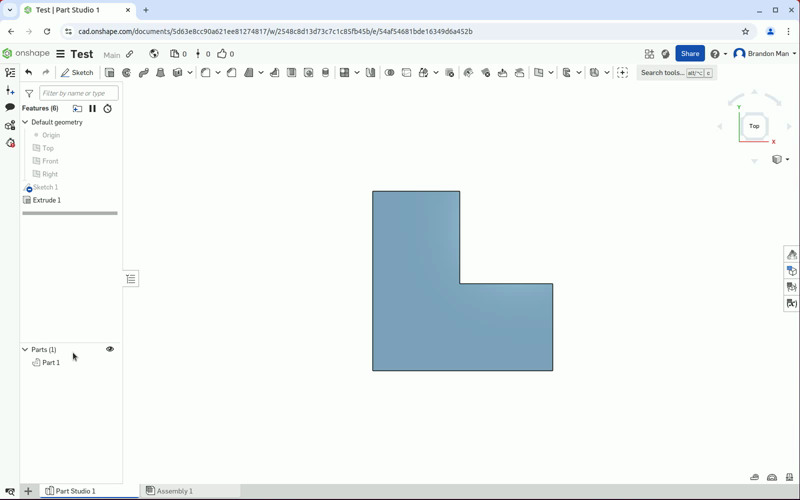
key(shift+p)
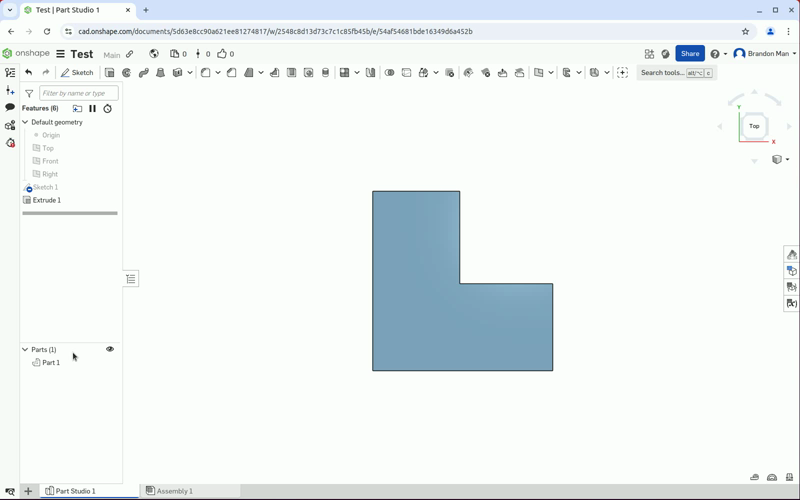
key(space)
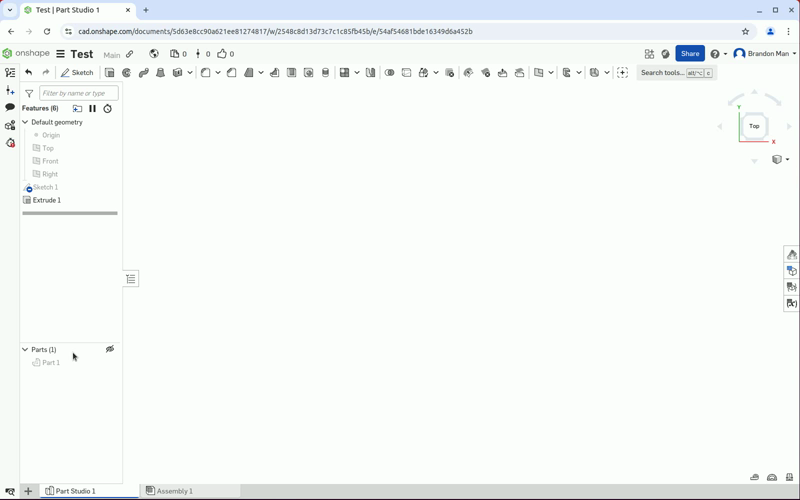
key_down(shift)
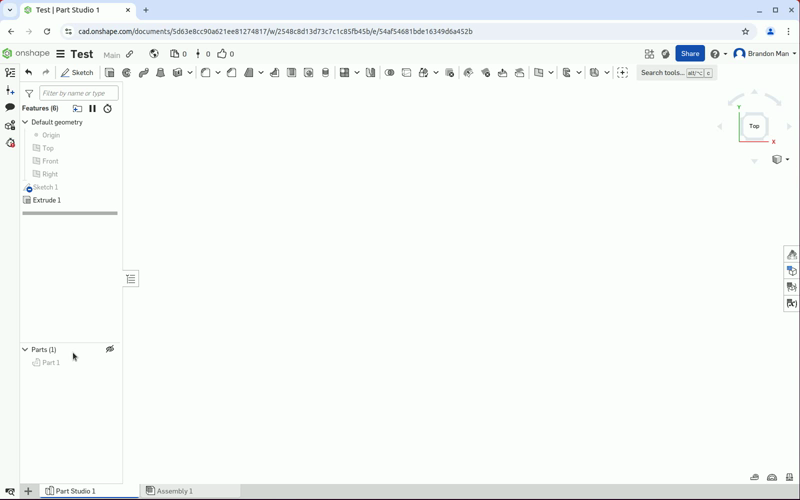
key(up)
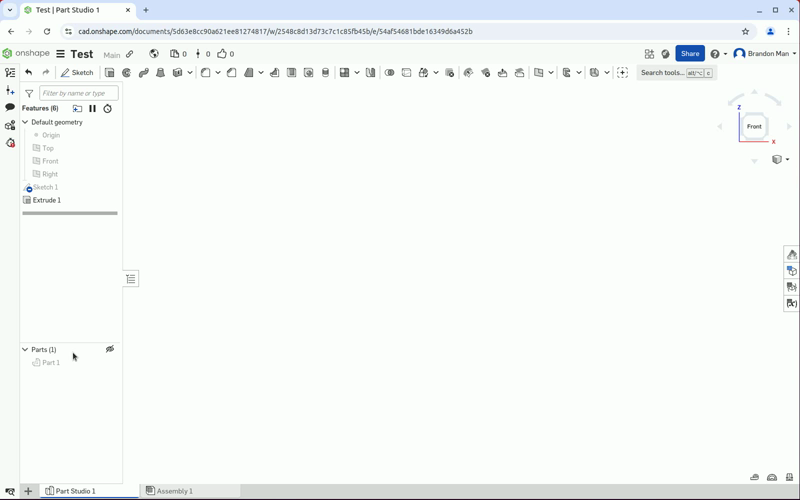
key_up(shift)
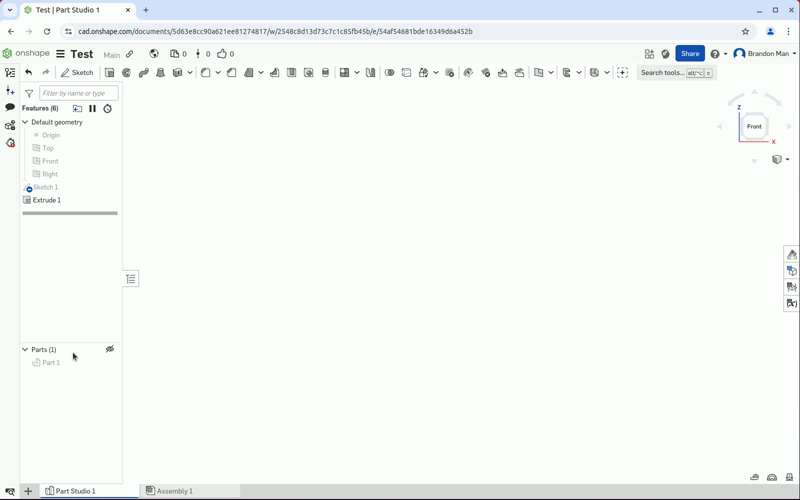
mouse_move(73, 352)
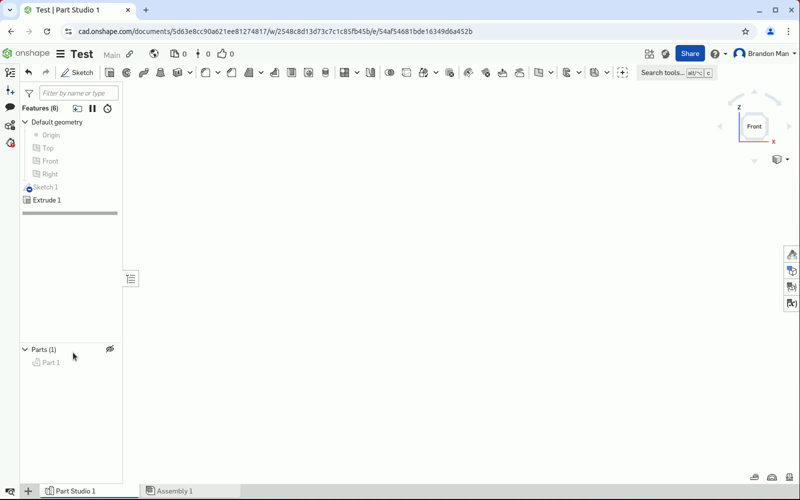
key(shift+y)
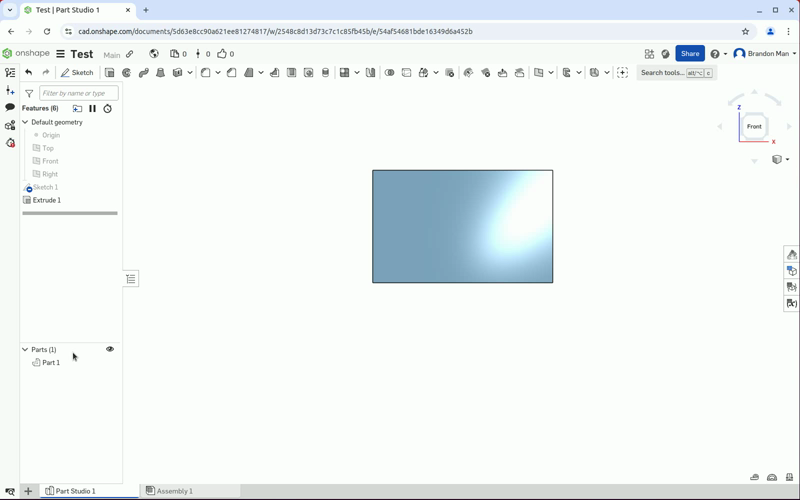
mouse_move(541, 75)
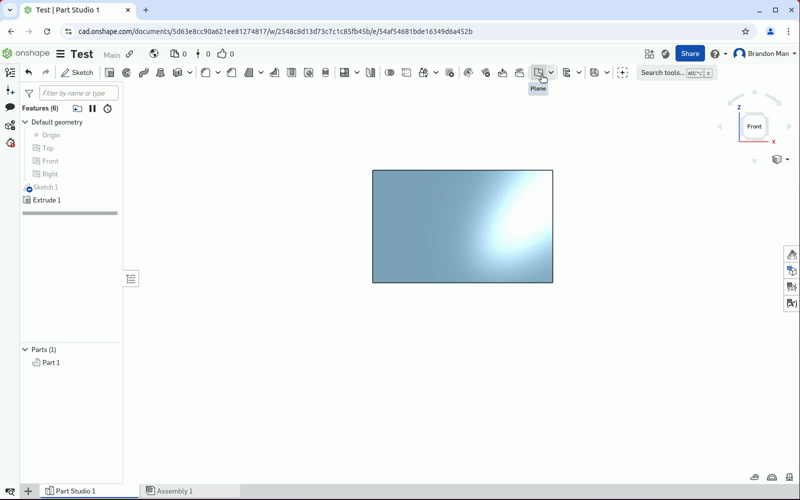
click(541, 75)
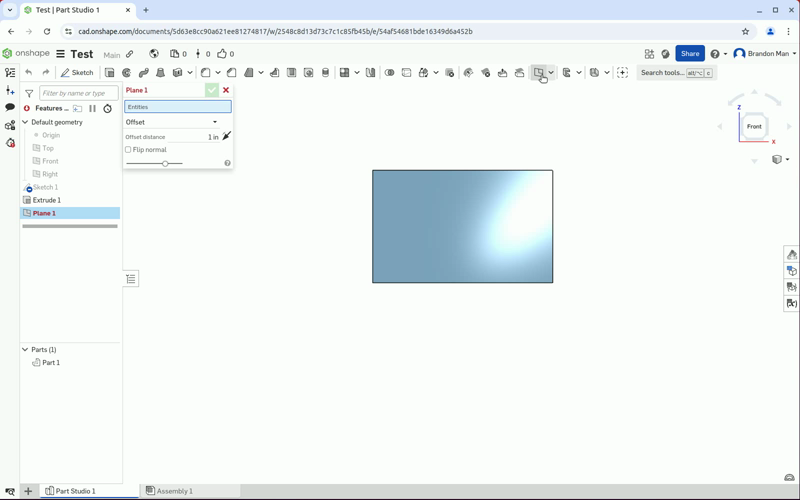
mouse_move(73, 163)
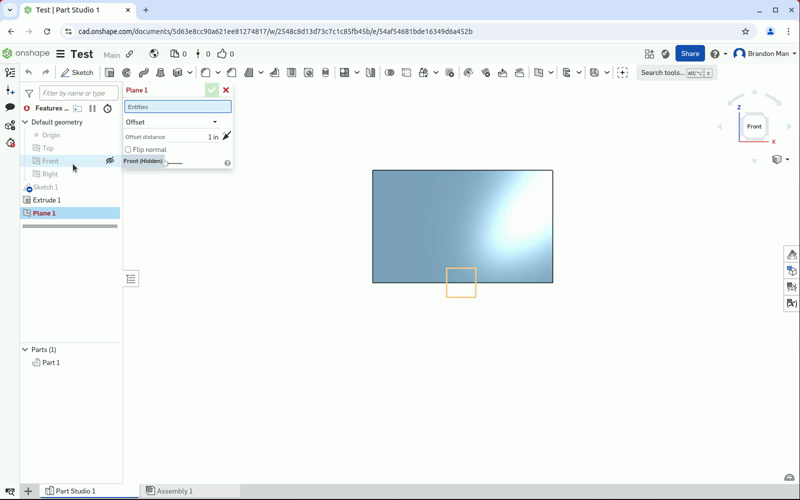
click(73, 163)
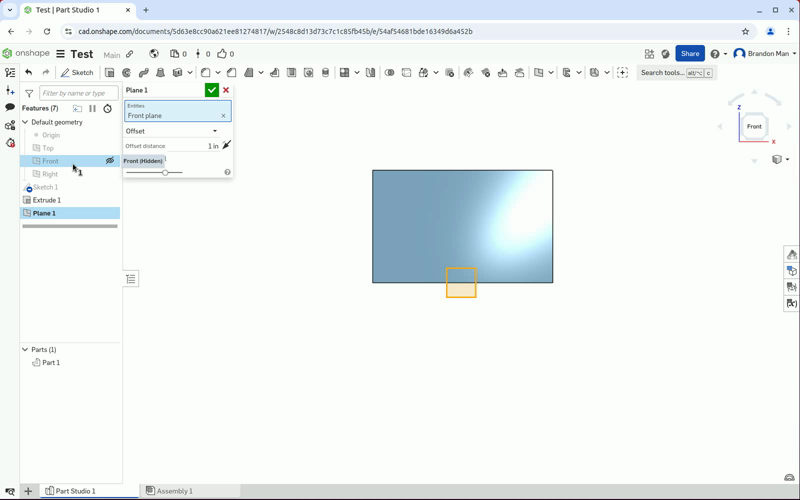
key(tab, 2)
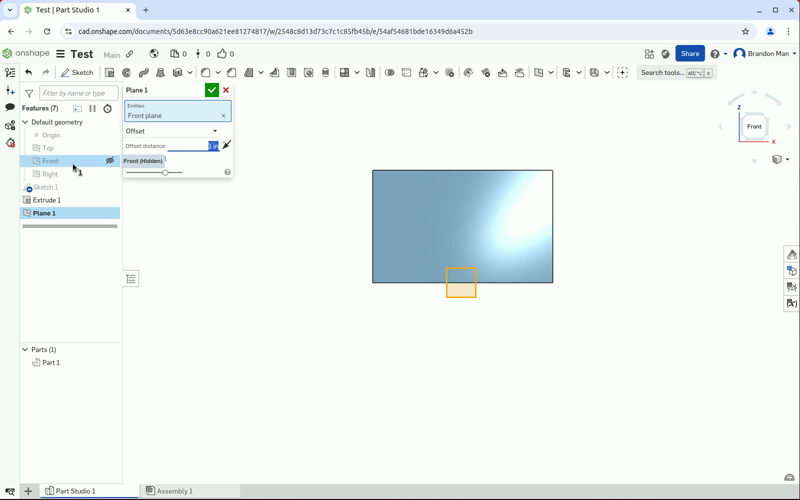
text(18.055)
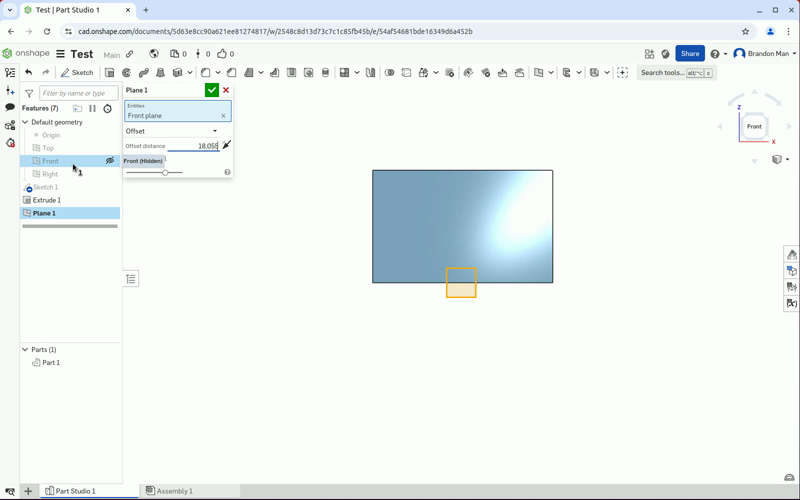
key(enter, 2)
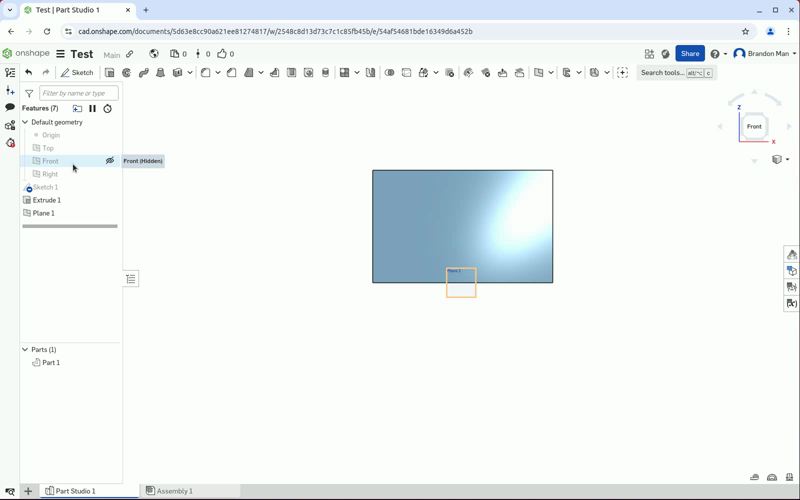
key(shift+s)
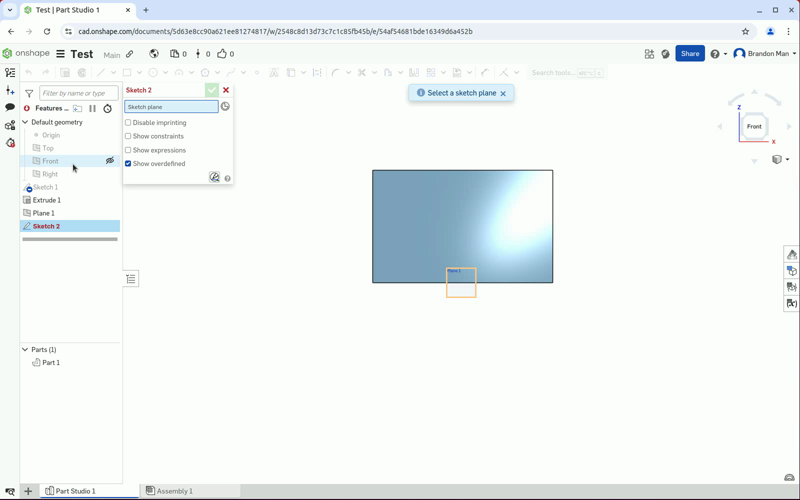
mouse_move(73, 215)
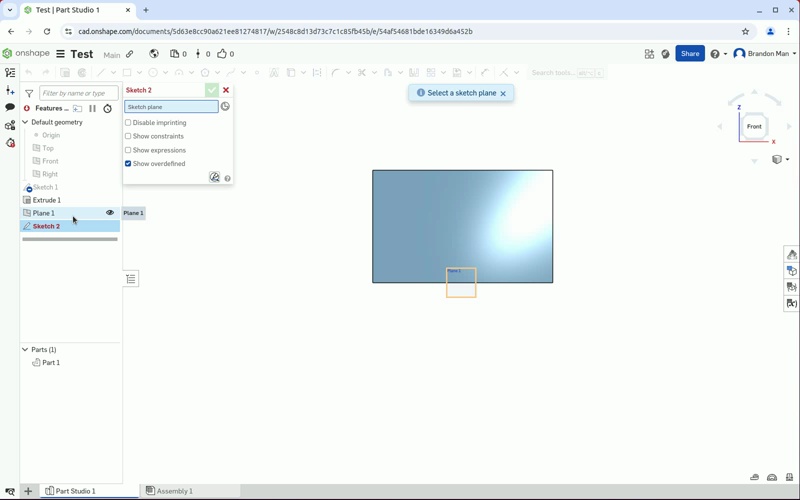
click(73, 215)
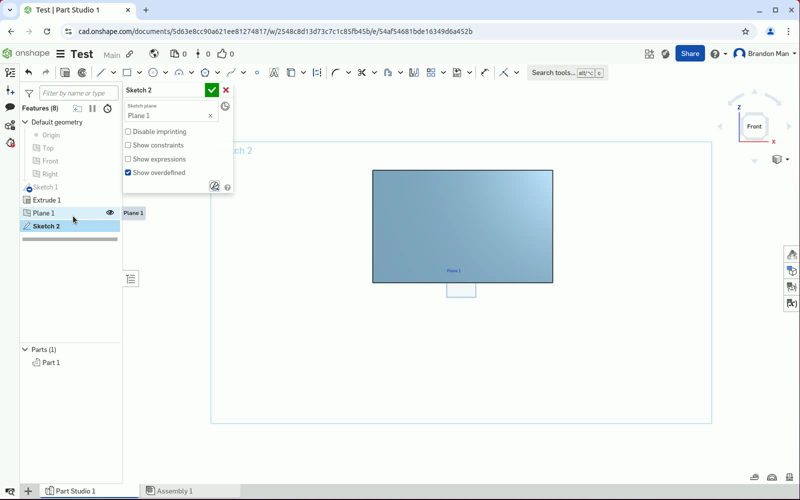
mouse_move(73, 352)
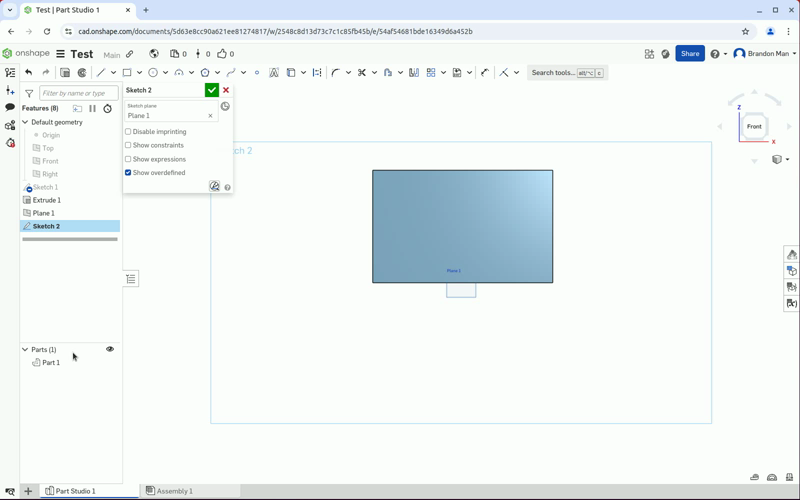
key(y)
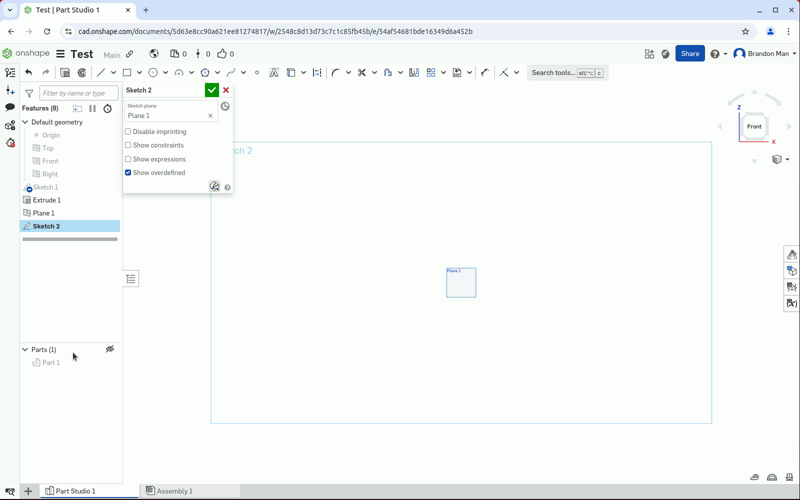
key(c)
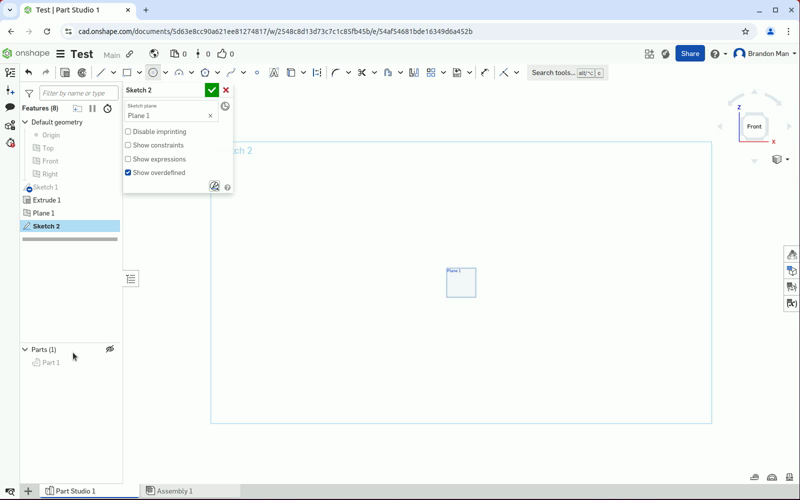
key_down(shift)
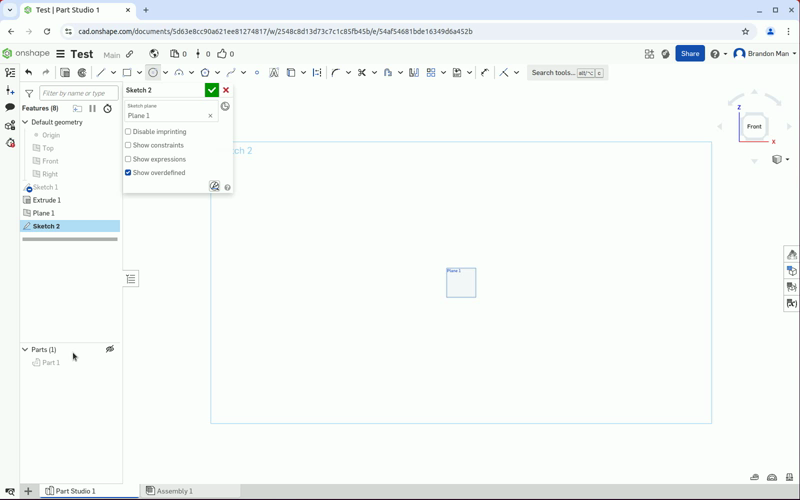
mouse_move(508, 195)
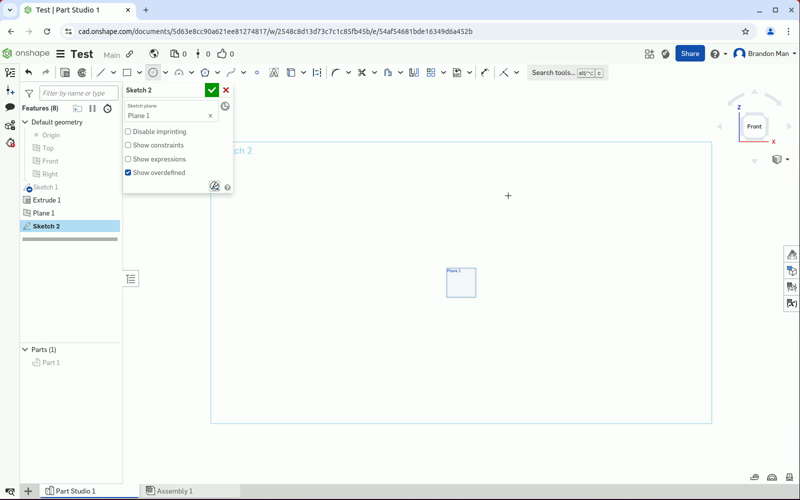
click(508, 195)
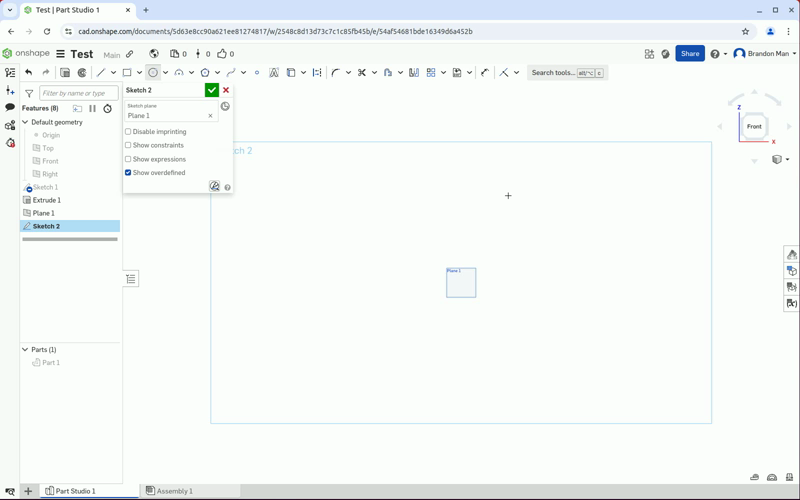
key_up(shift)
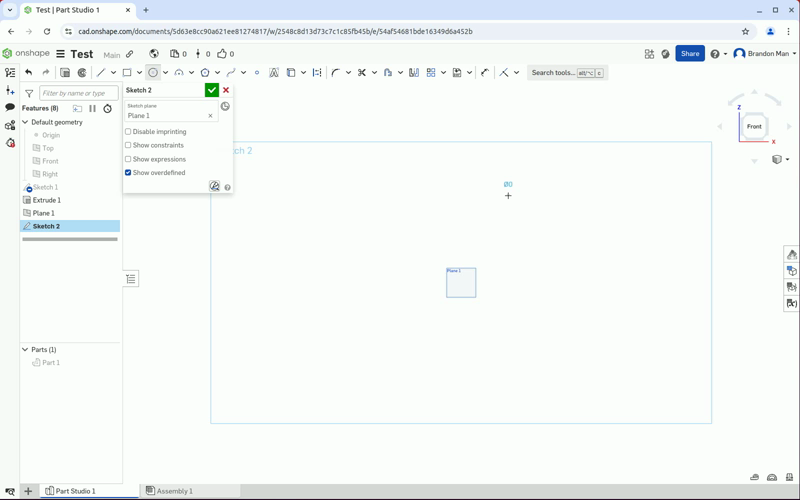
mouse_move(518, 195)
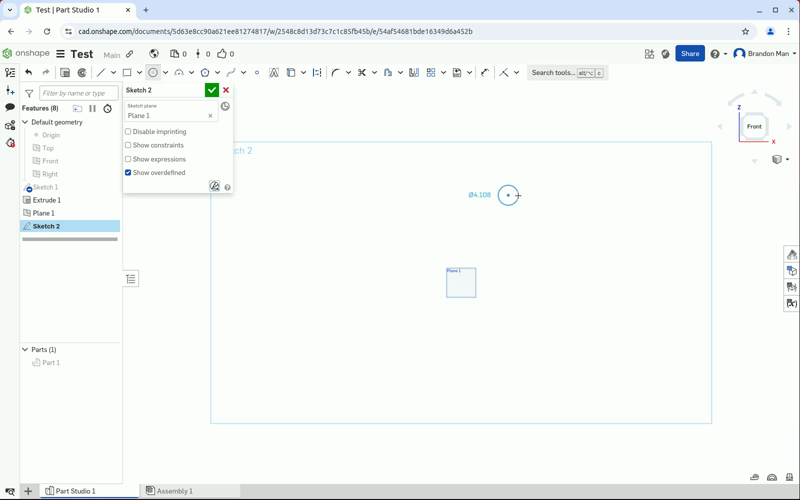
click(518, 195)
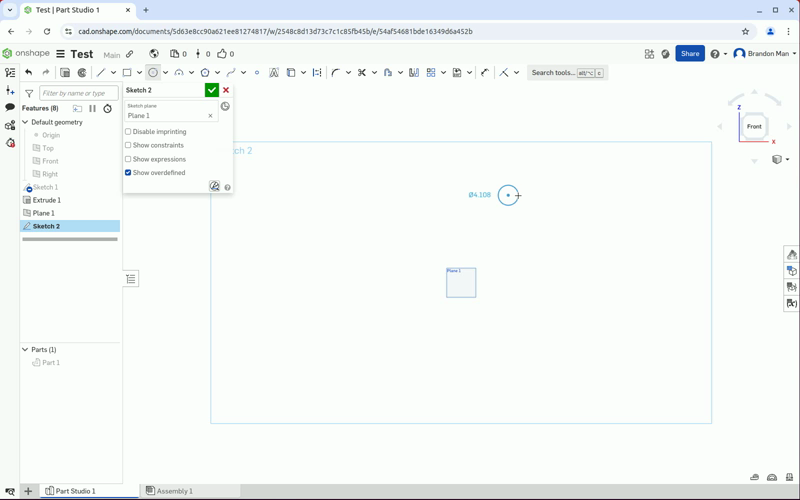
key(esc)
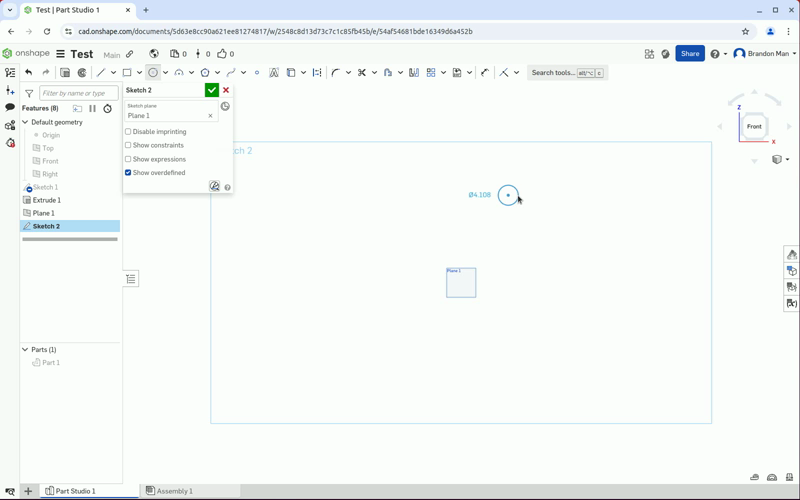
mouse_move(504, 191)
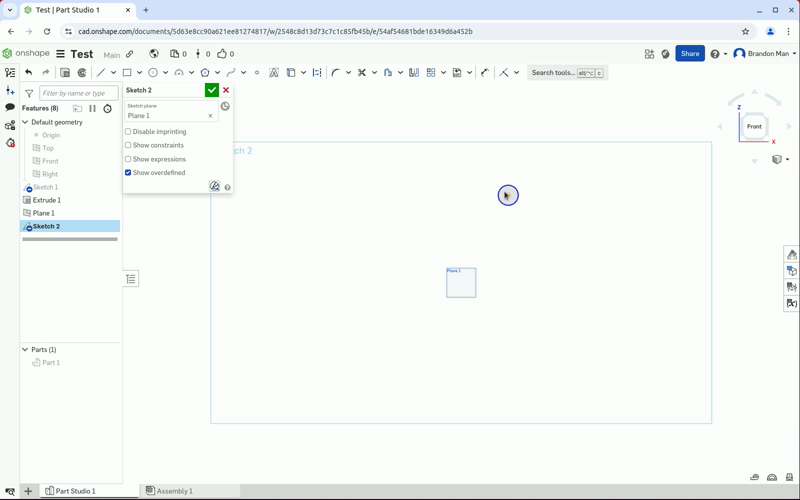
scroll(6)
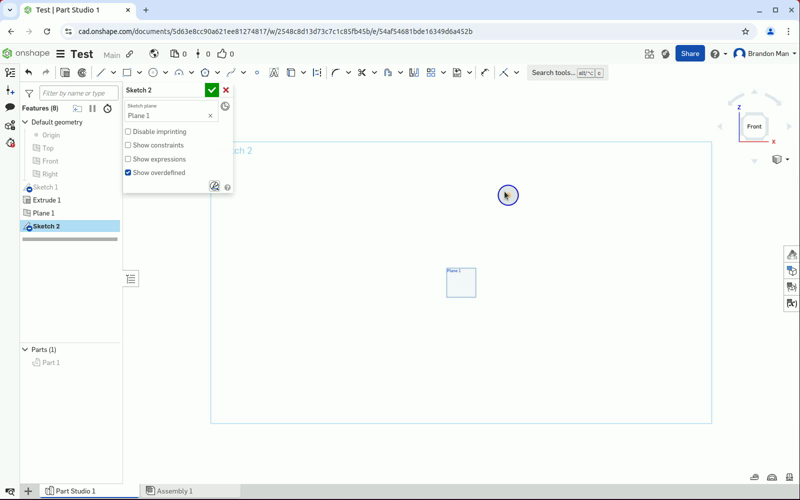
scroll(6)
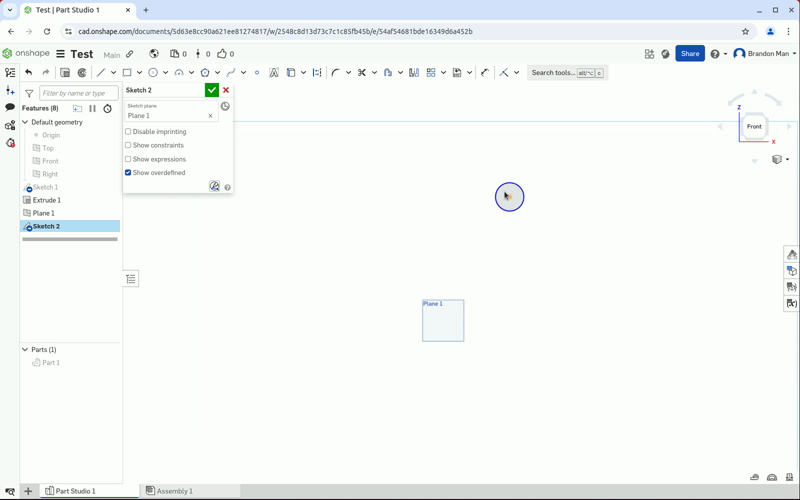
scroll(6)
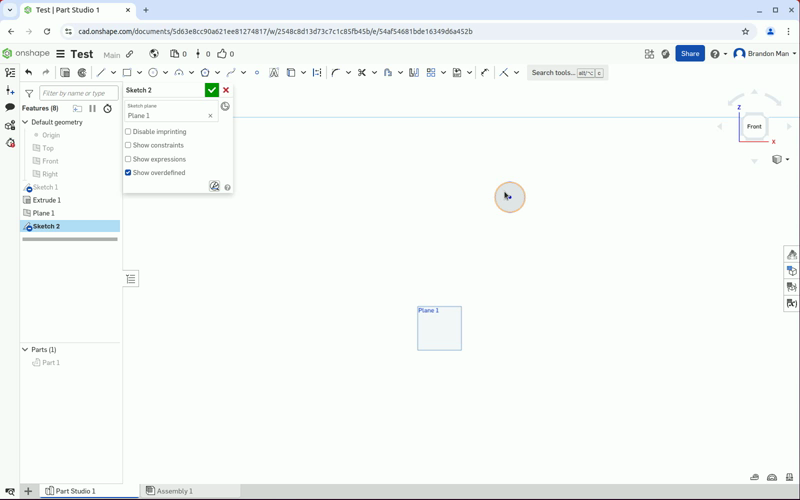
scroll(6)
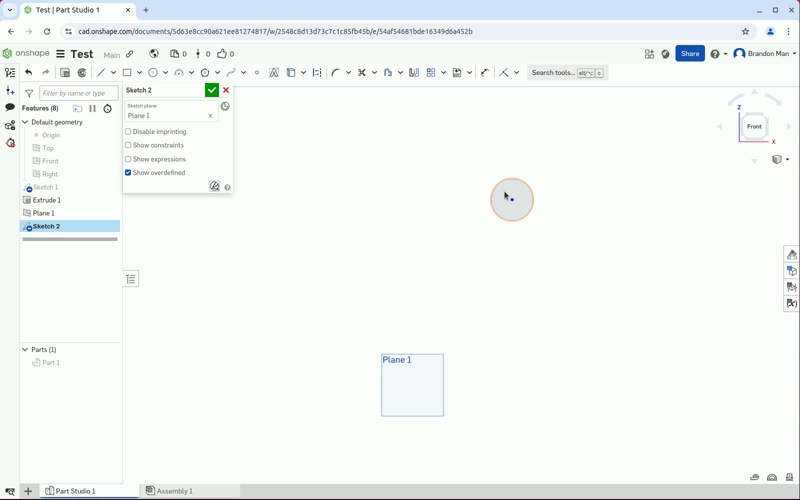
scroll(6)
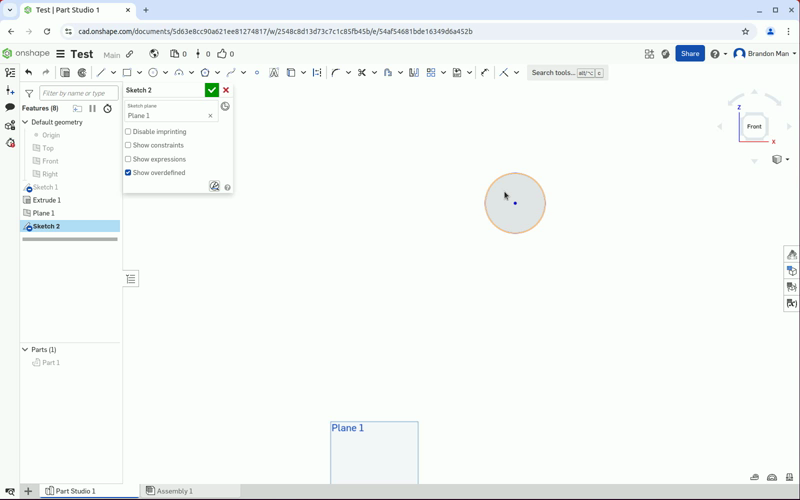
scroll(6)
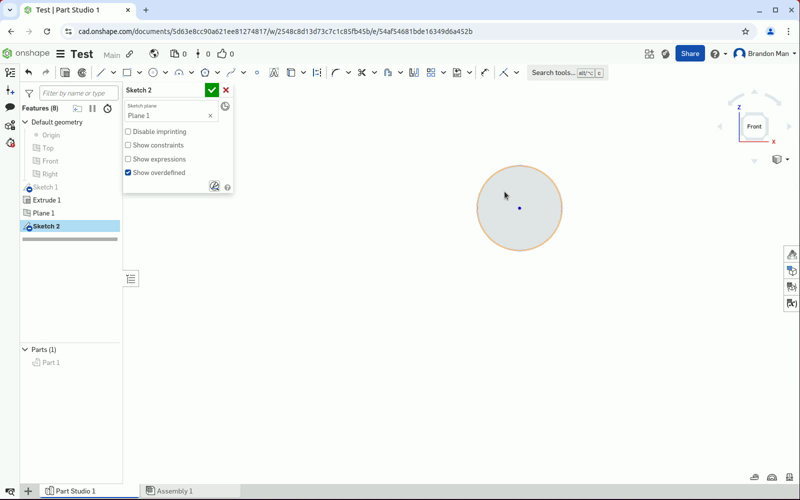
scroll(6)
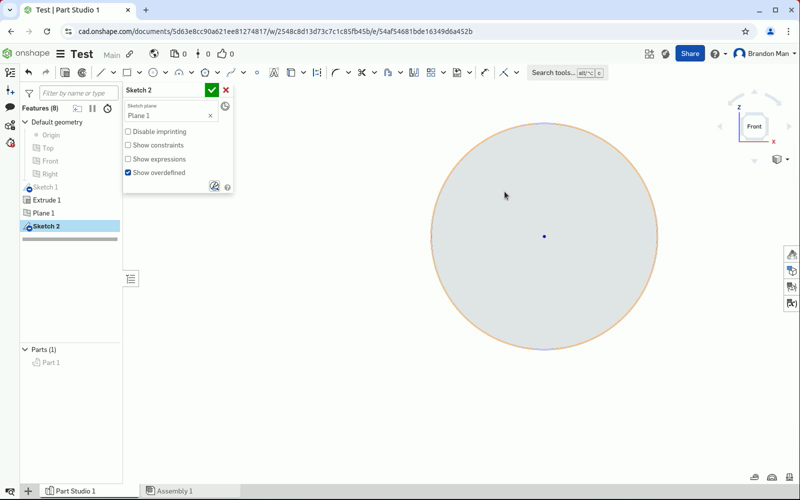
click(504, 191)
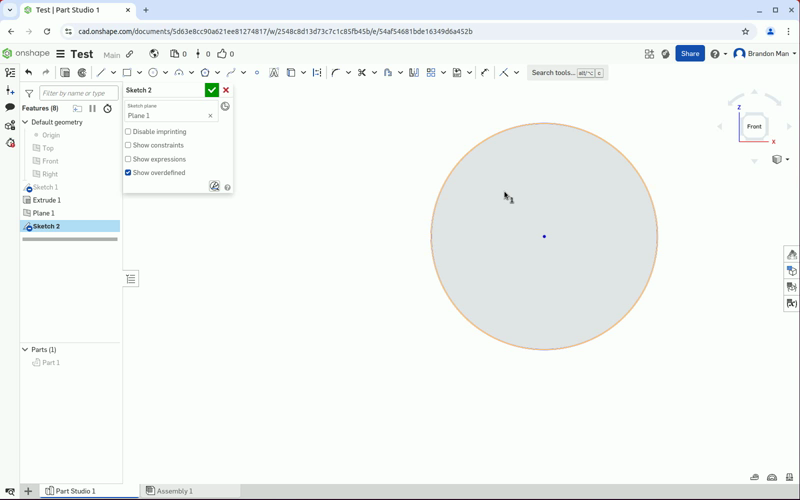
scroll(-6)
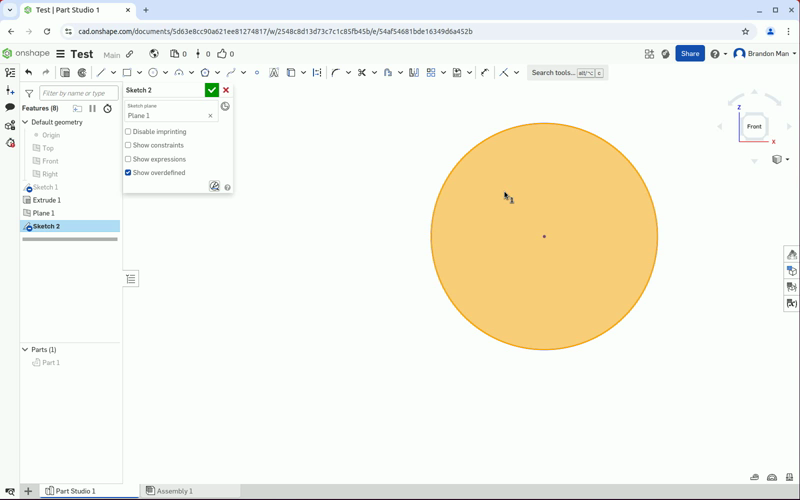
scroll(-6)
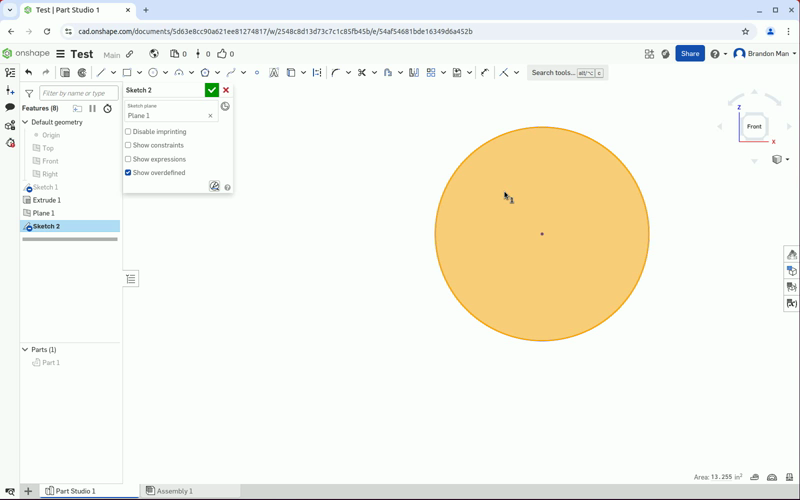
scroll(-6)
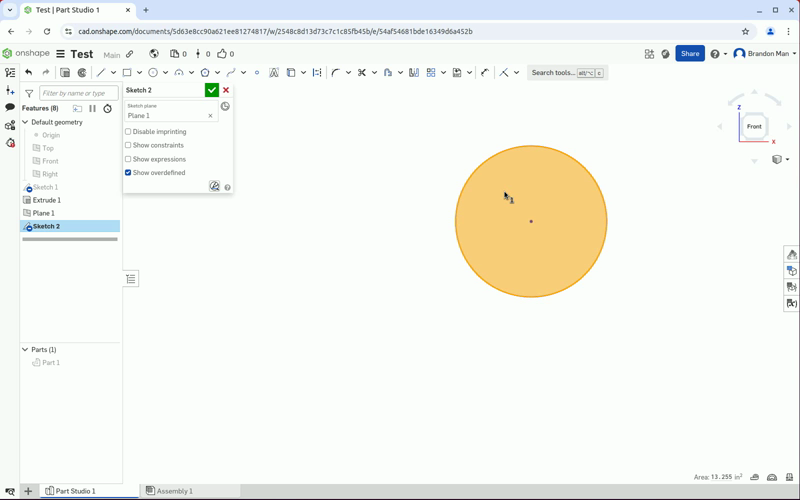
scroll(-6)
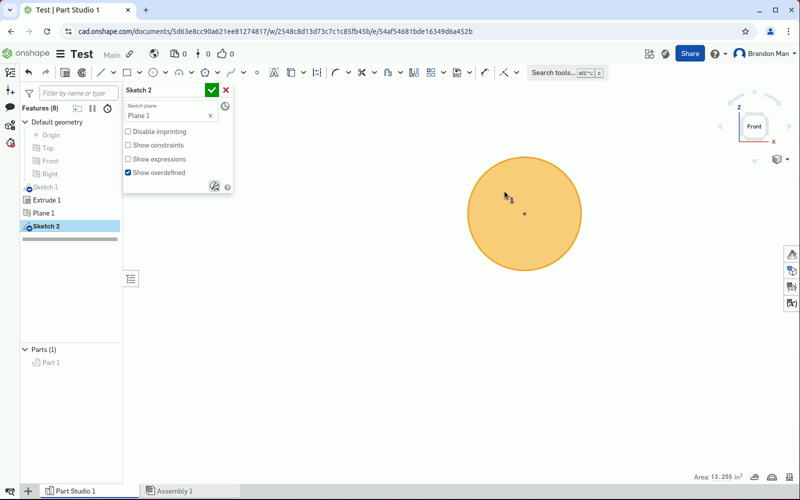
scroll(-6)
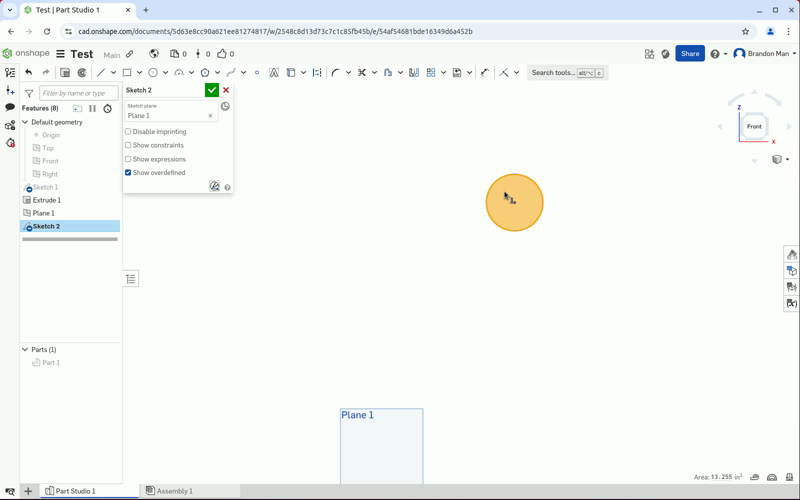
scroll(-6)
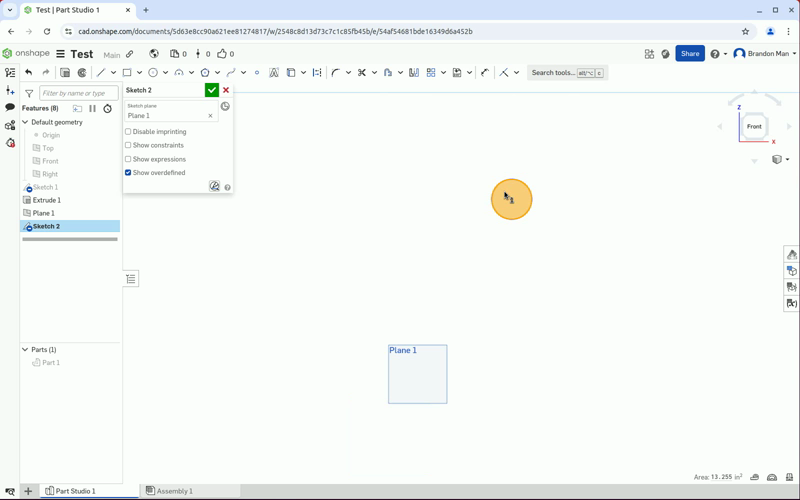
scroll(-6)
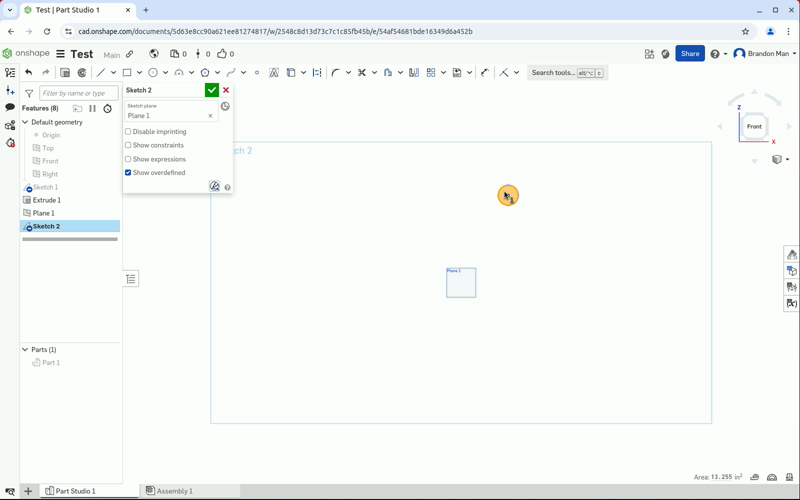
mouse_move(73, 352)
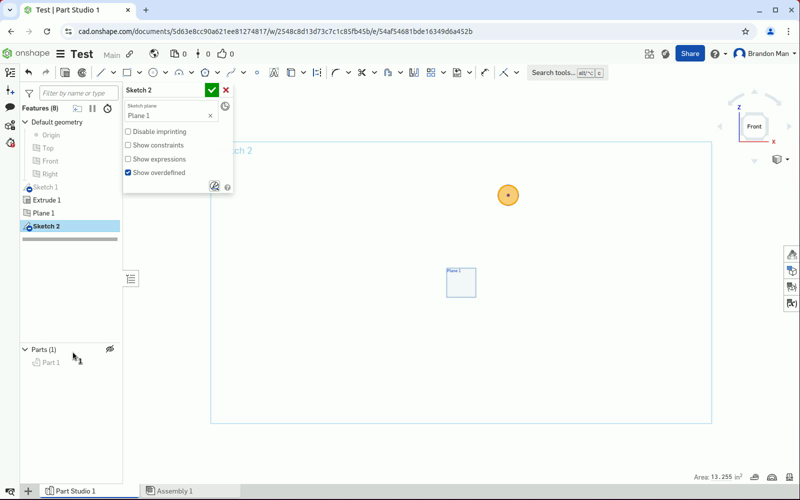
key(shift+y)
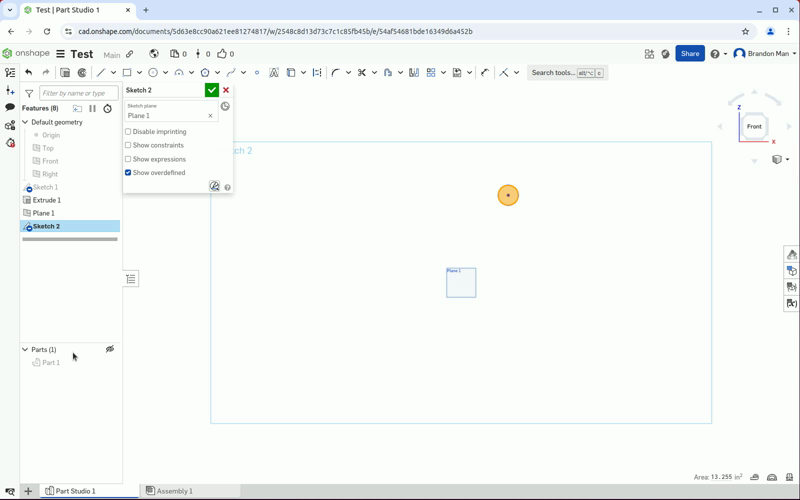
key(shift+e)
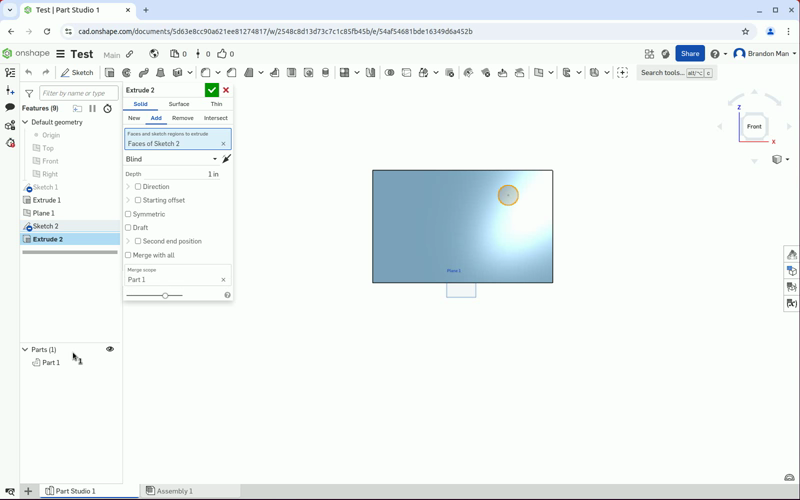
mouse_move(143, 106)
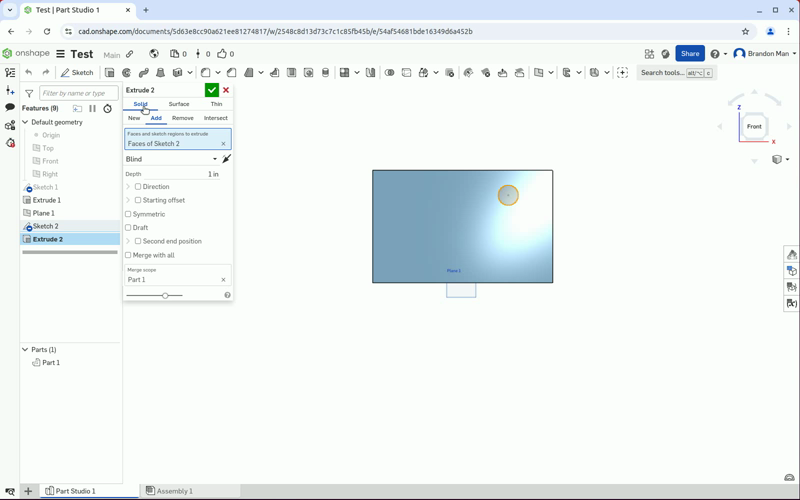
click(143, 106)
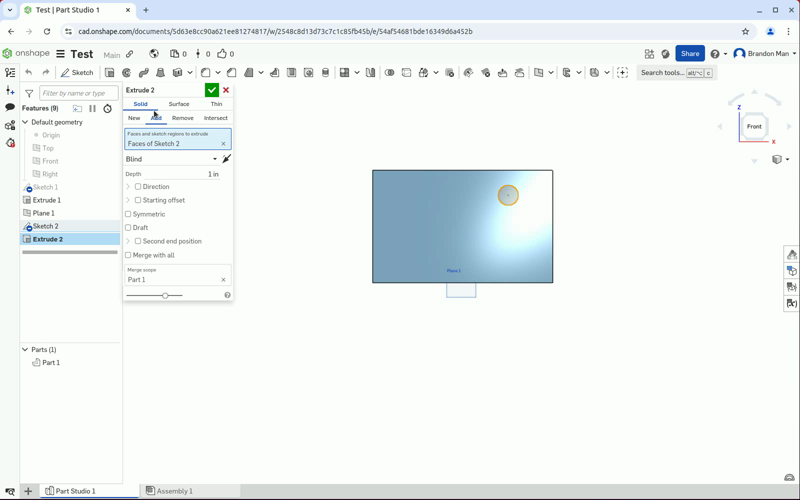
mouse_move(186, 120)
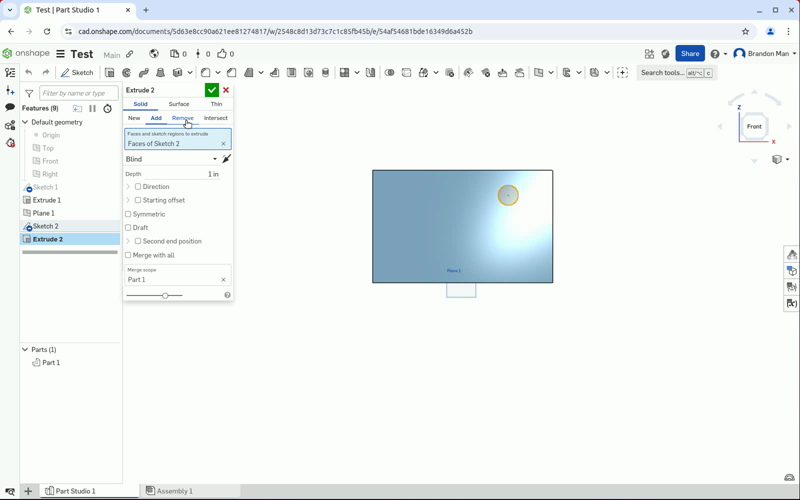
click(186, 120)
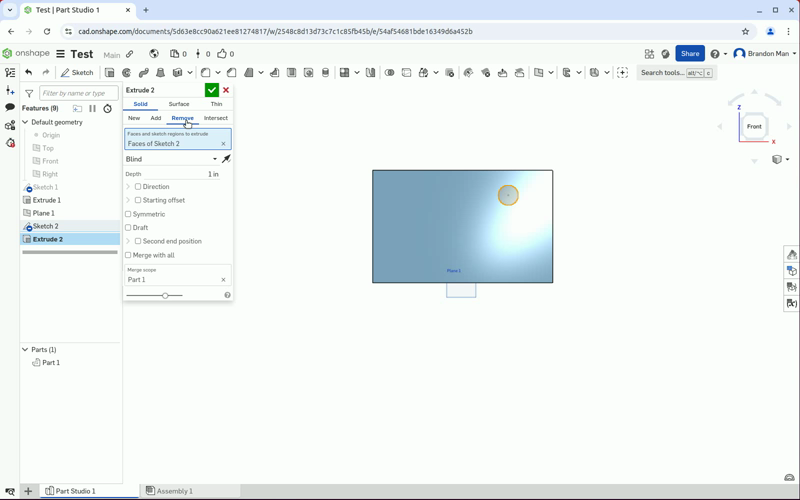
key(tab, 4)
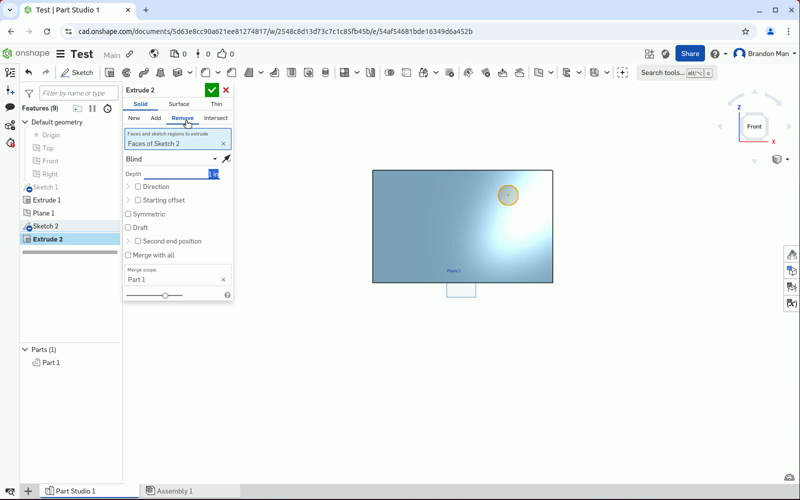
text(30.811)
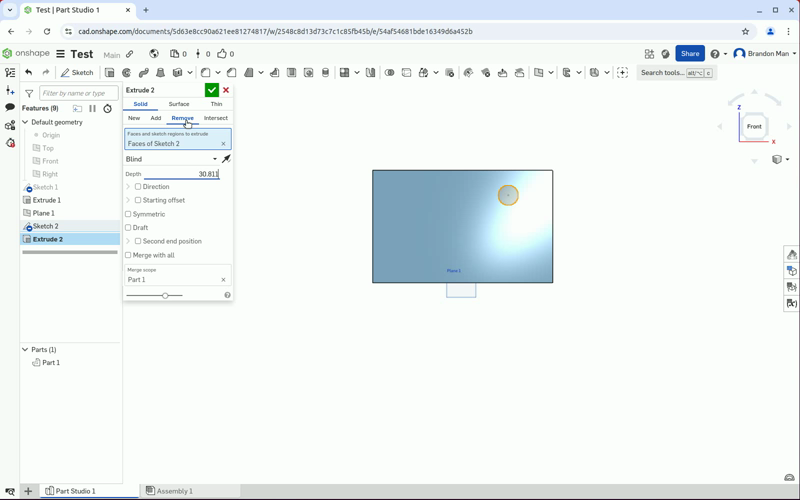
key(tab, 6)
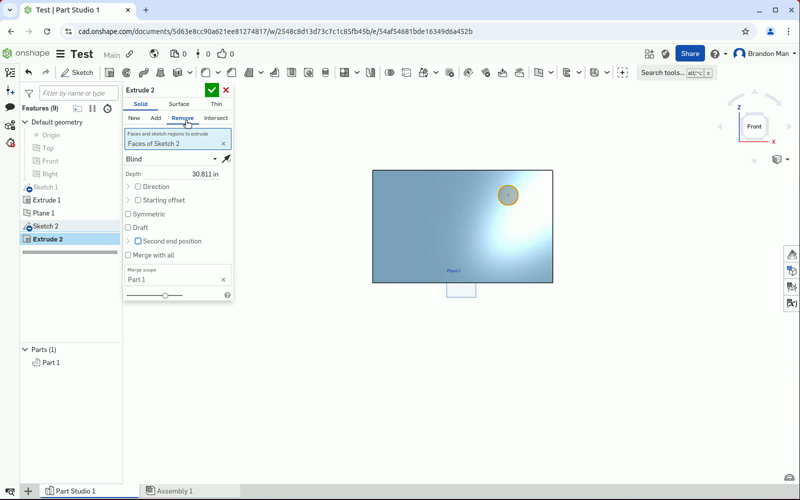
key(space)
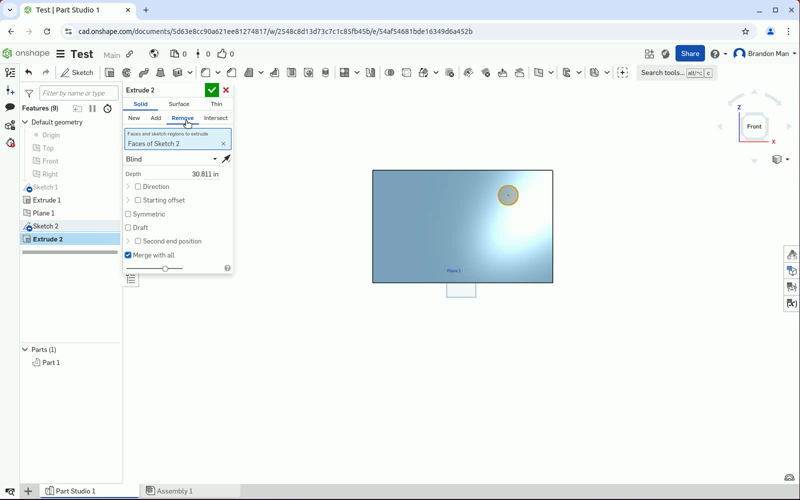
key(enter)
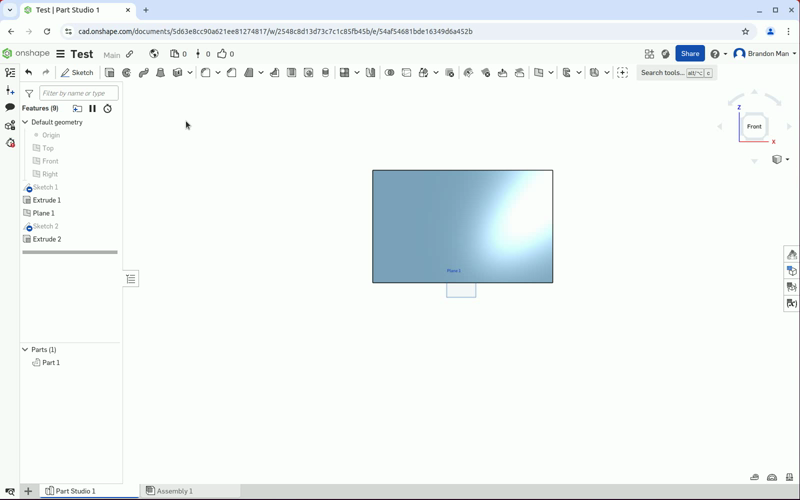
key(shift+h)
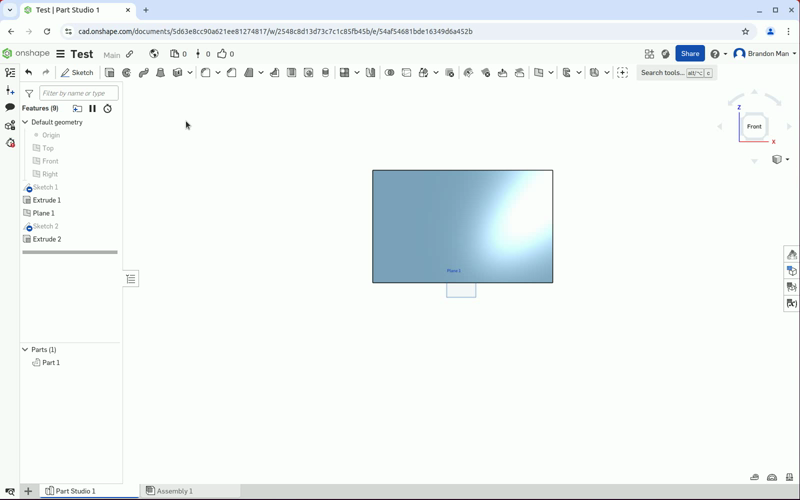
key(shift+h)
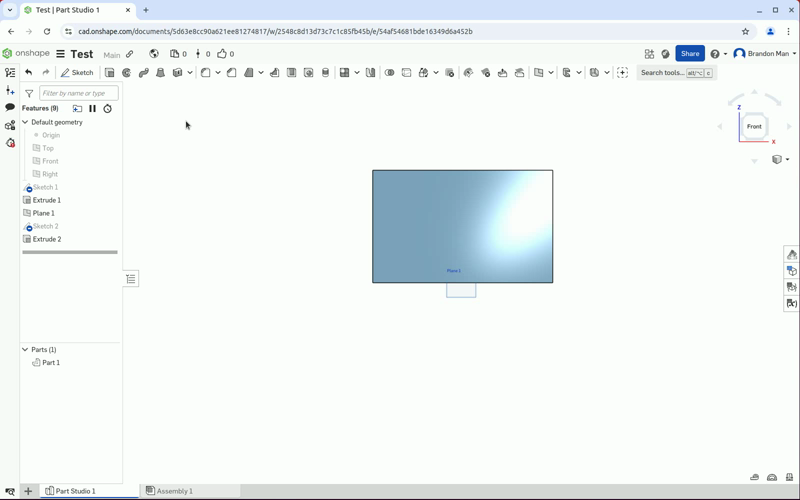
mouse_move(73, 189)
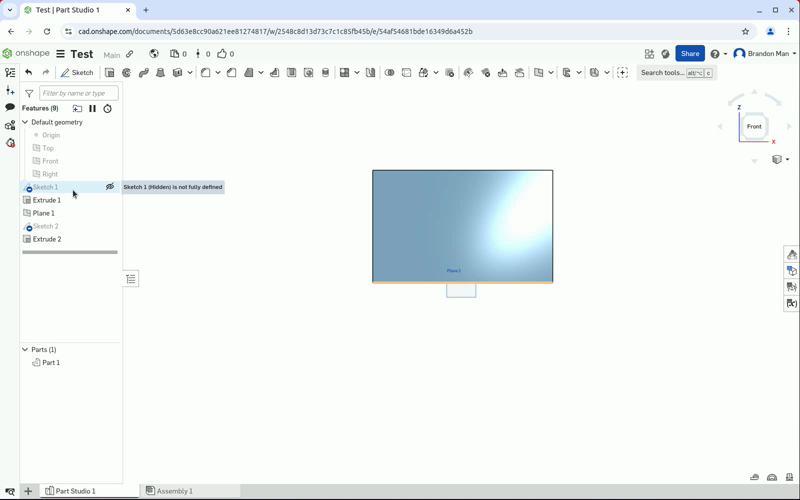
click(73, 189)
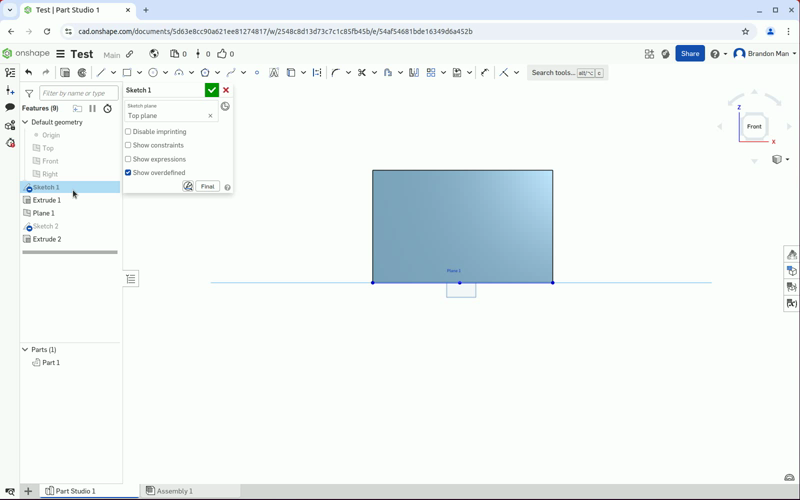
mouse_move(229, 92)
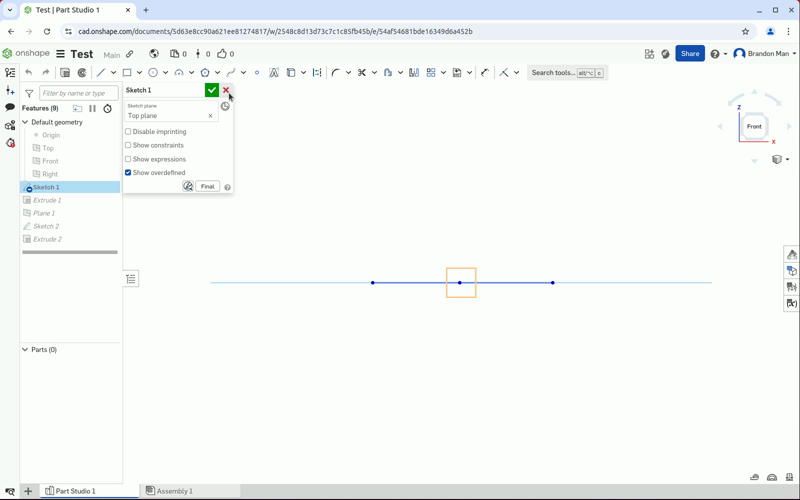
click(229, 92)
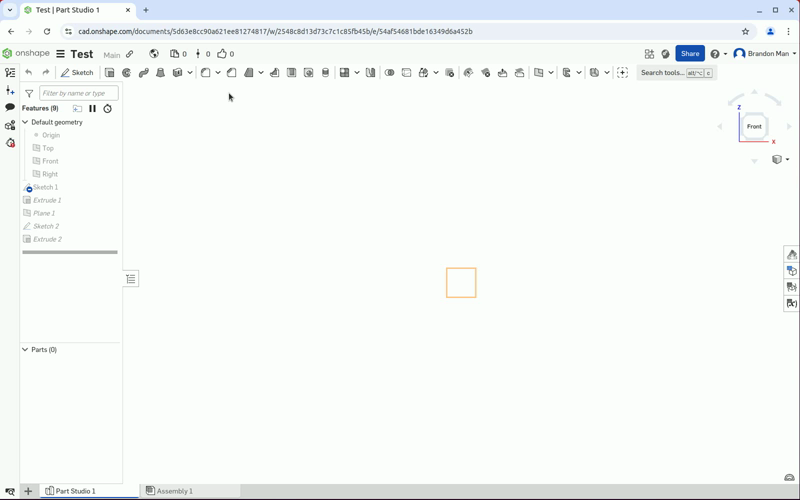
key(shift+s)
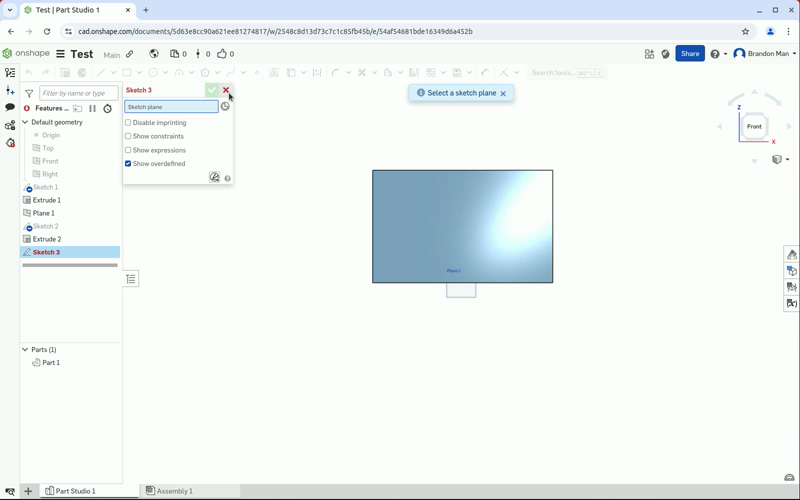
mouse_move(73, 215)
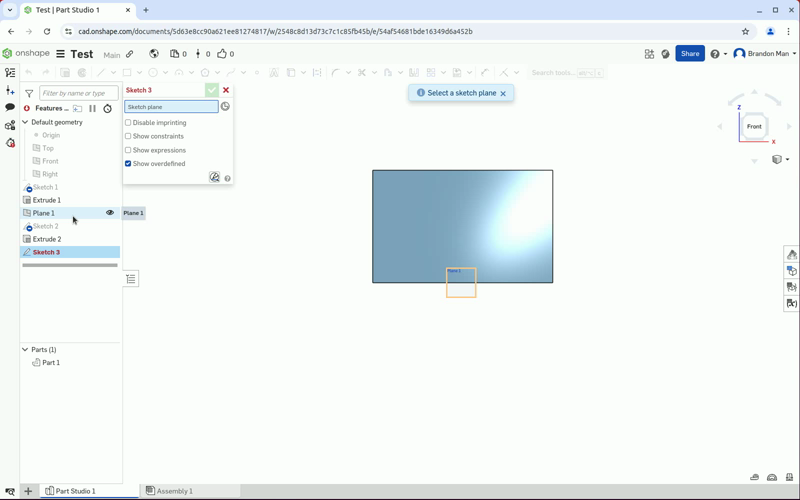
click(73, 215)
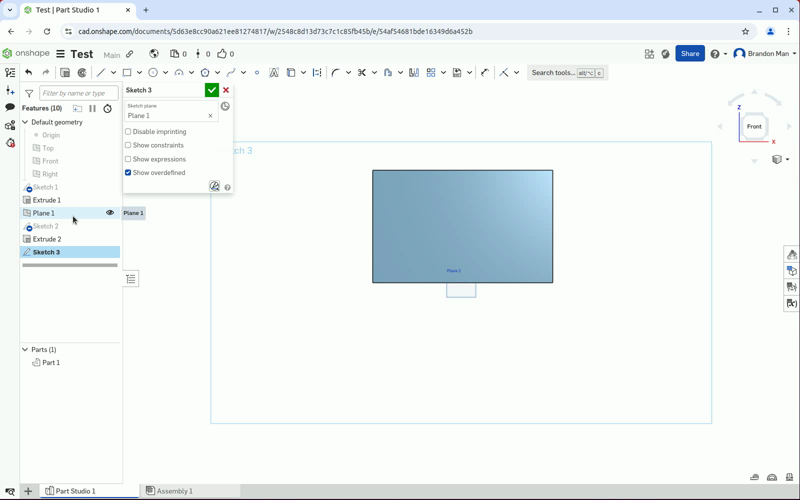
mouse_move(73, 352)
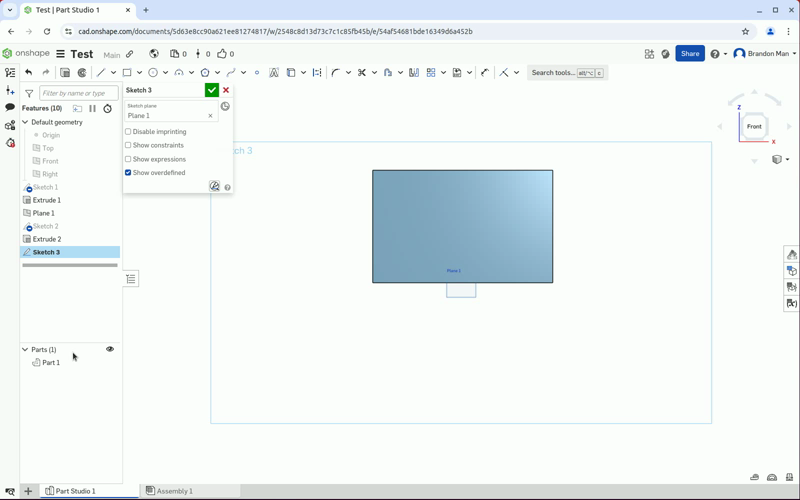
key(y)
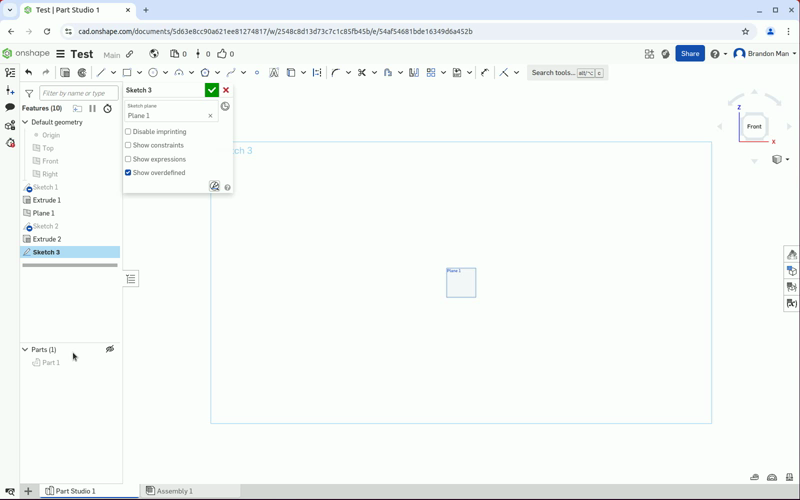
key(c)
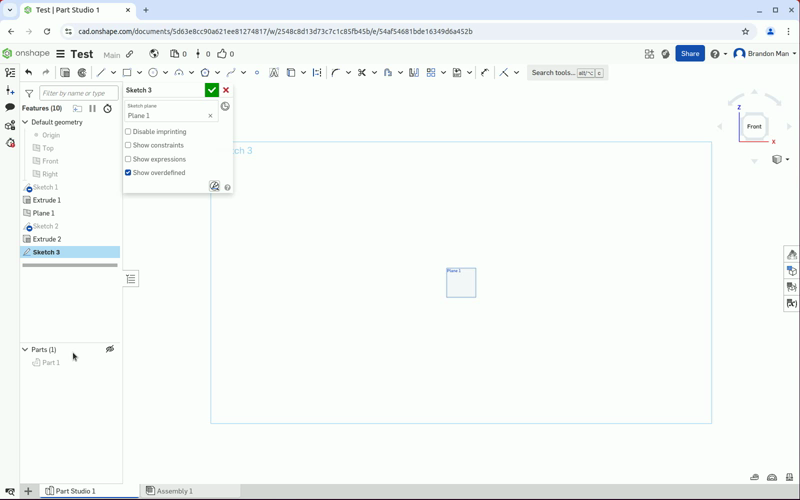
key_down(shift)
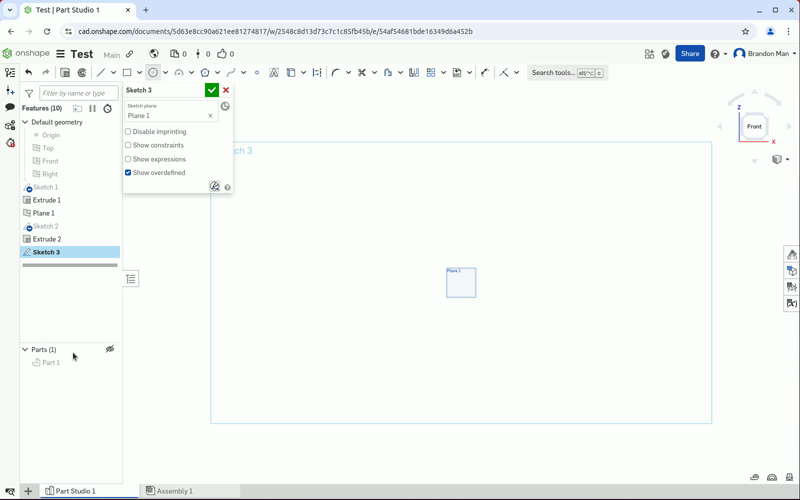
mouse_move(508, 259)
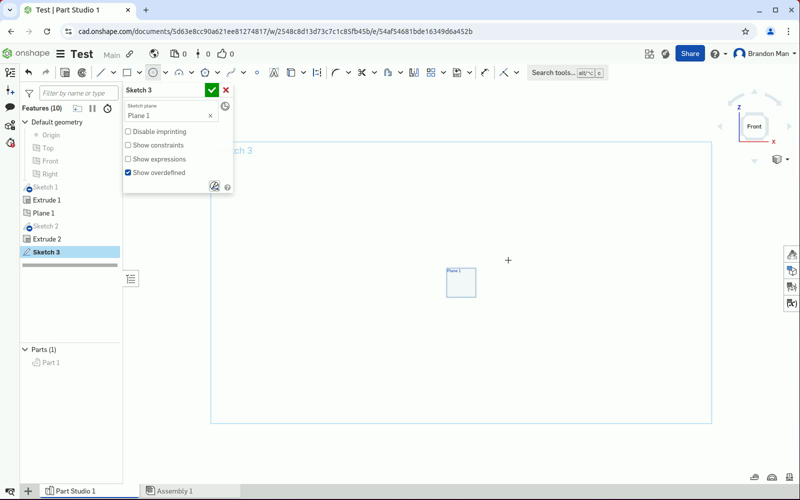
click(508, 259)
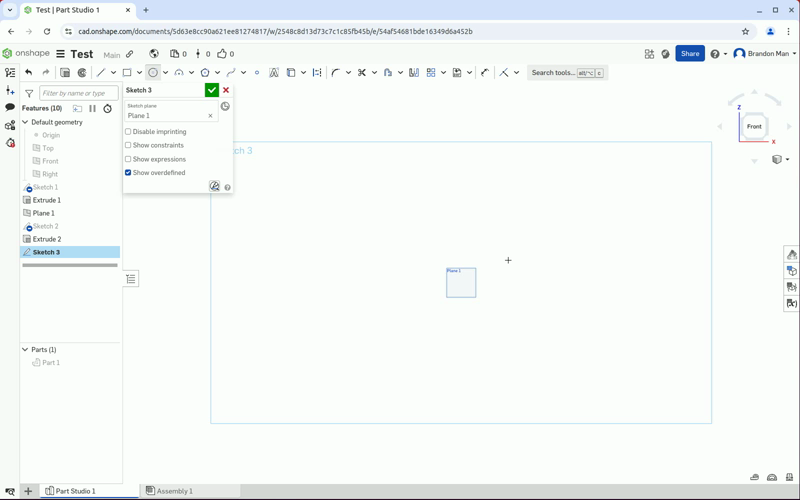
key_up(shift)
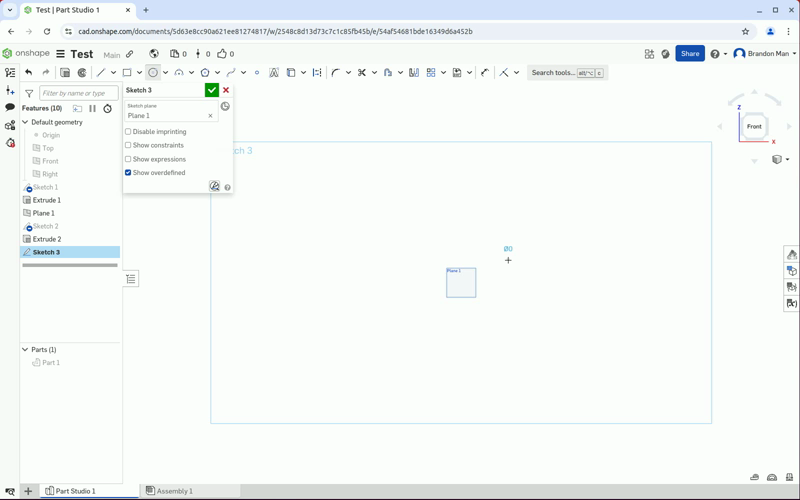
mouse_move(518, 259)
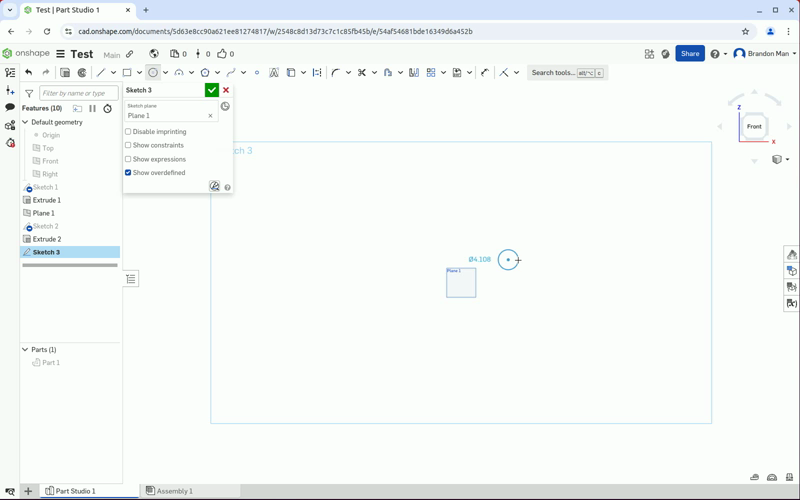
click(518, 259)
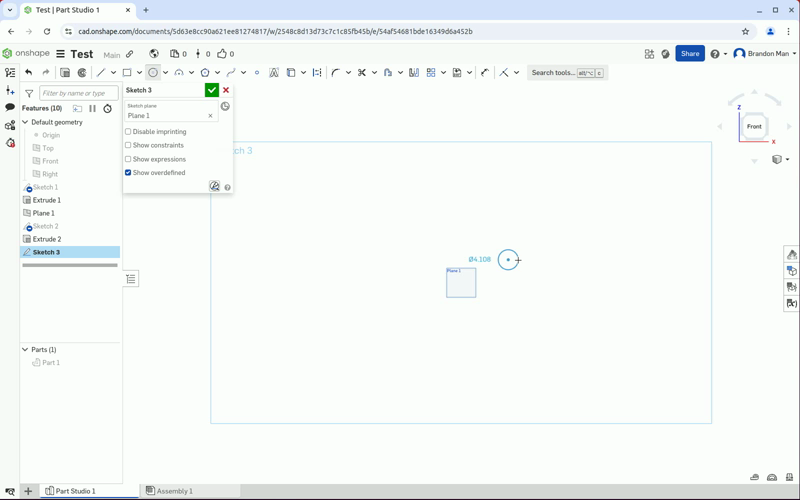
key(esc)
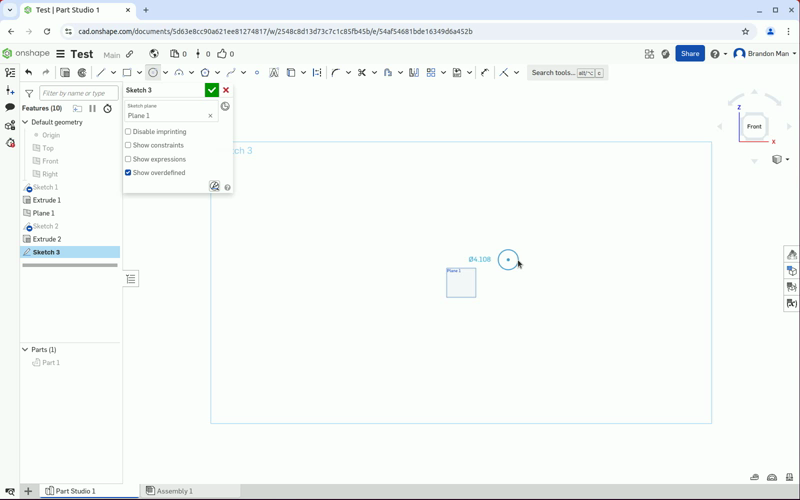
mouse_move(504, 264)
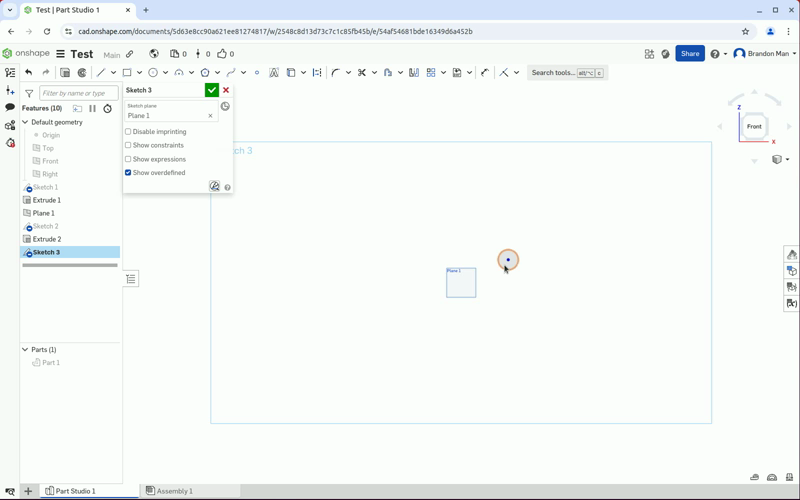
scroll(6)
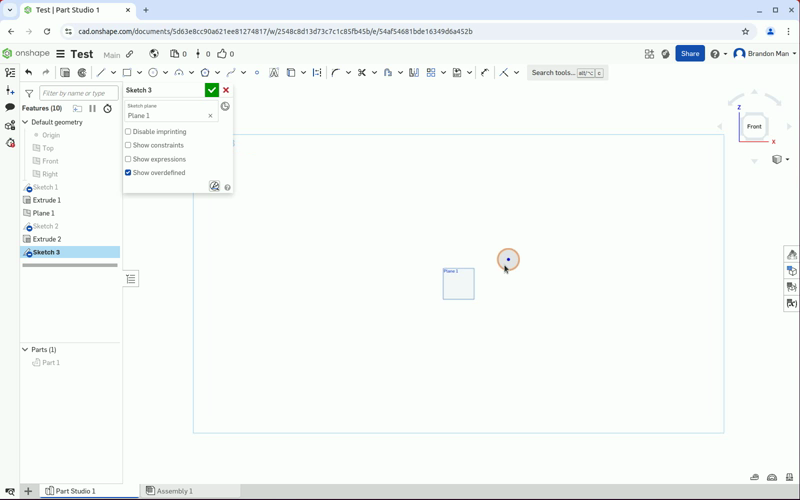
scroll(6)
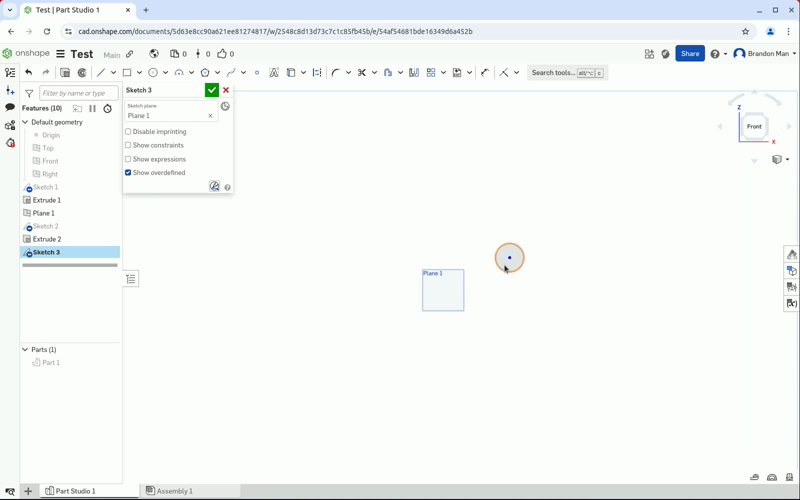
scroll(6)
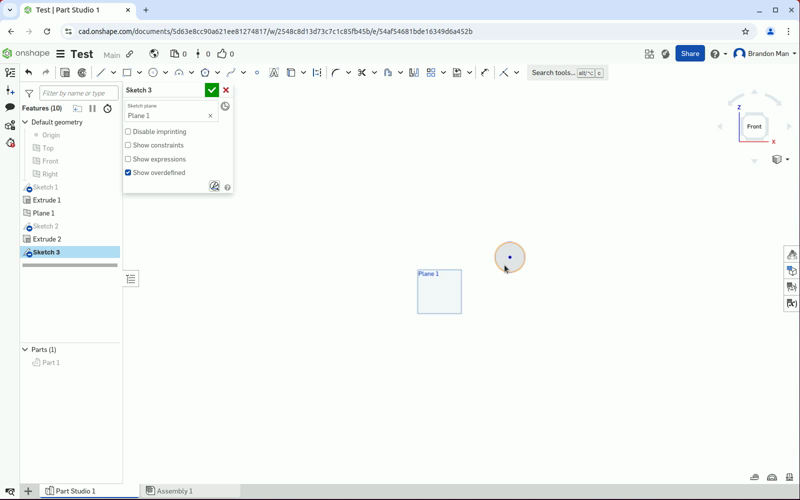
scroll(6)
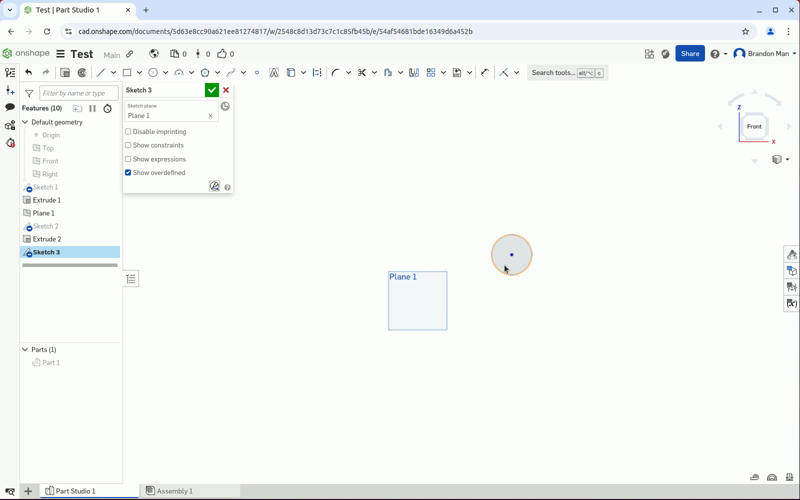
scroll(6)
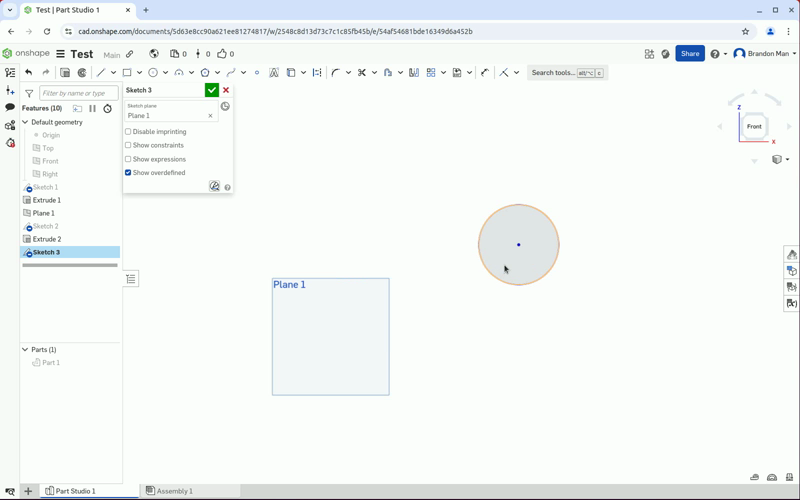
scroll(6)
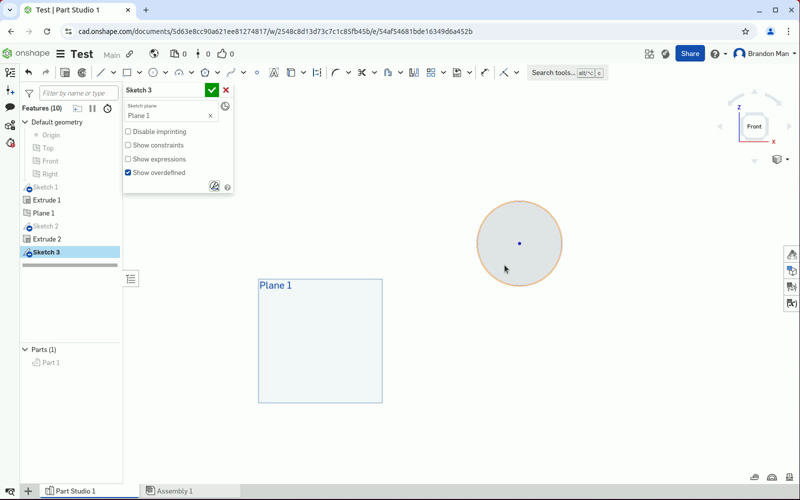
scroll(6)
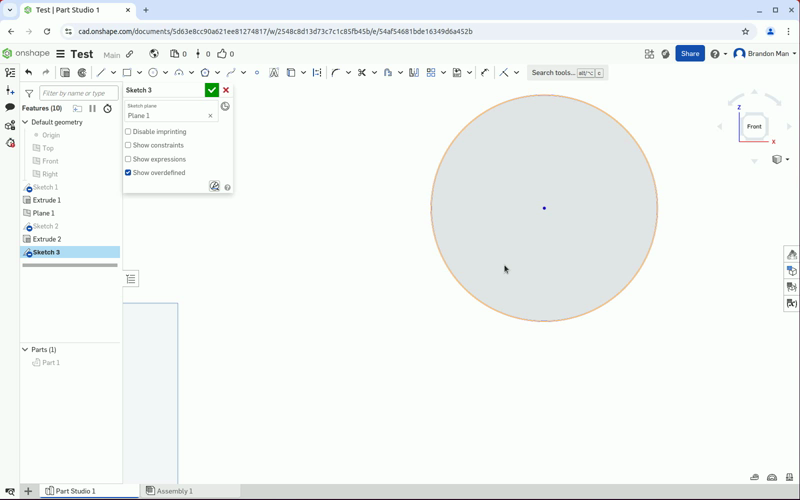
click(504, 264)
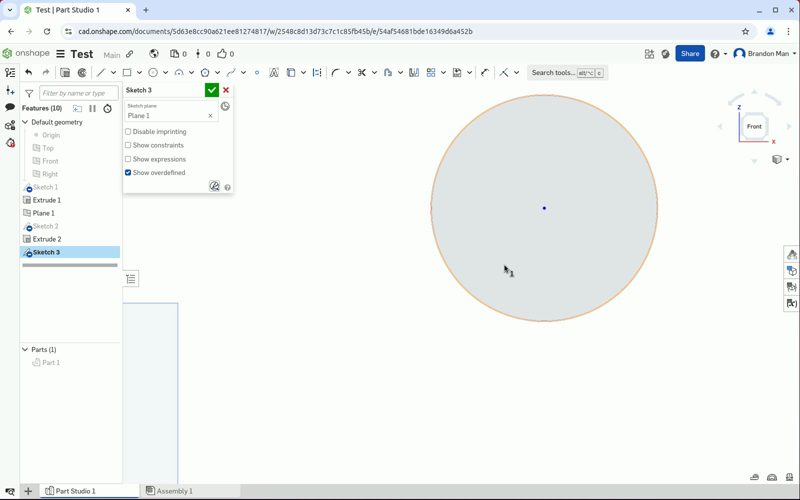
scroll(-6)
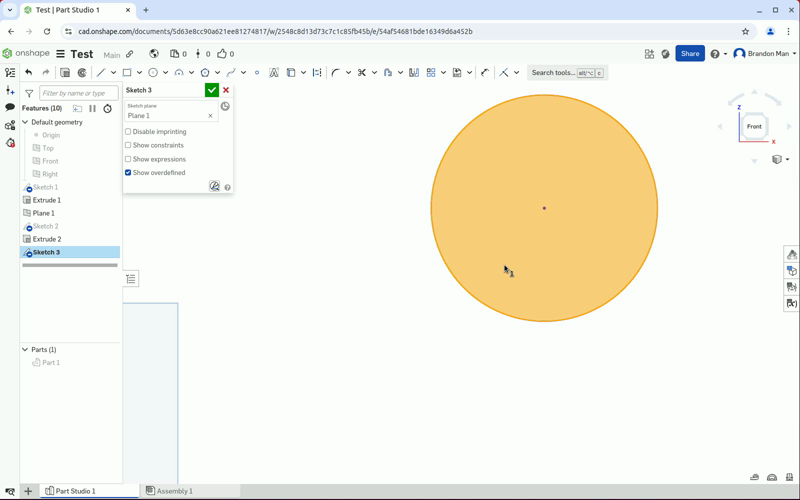
scroll(-6)
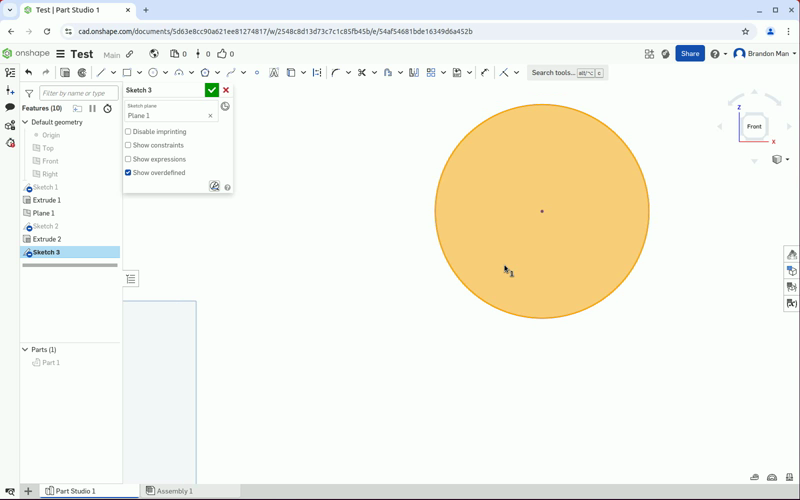
scroll(-6)
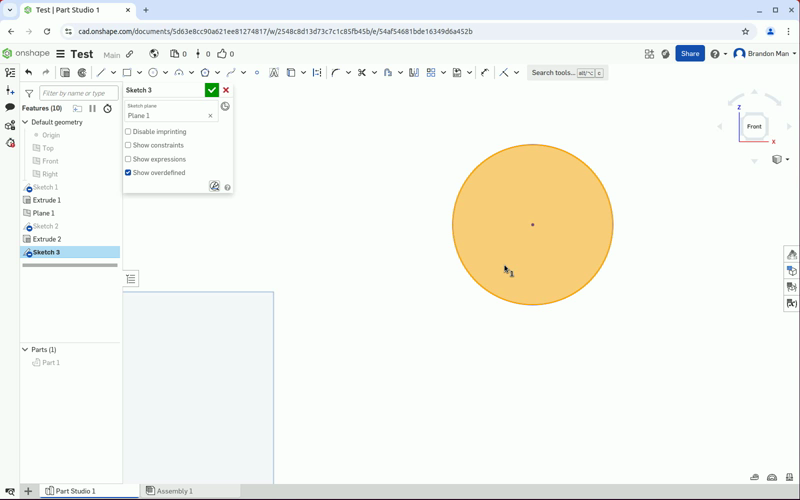
scroll(-6)
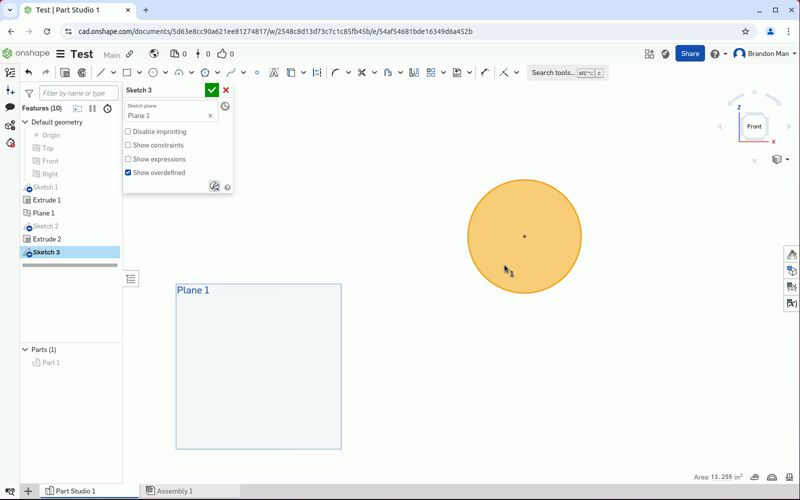
scroll(-6)
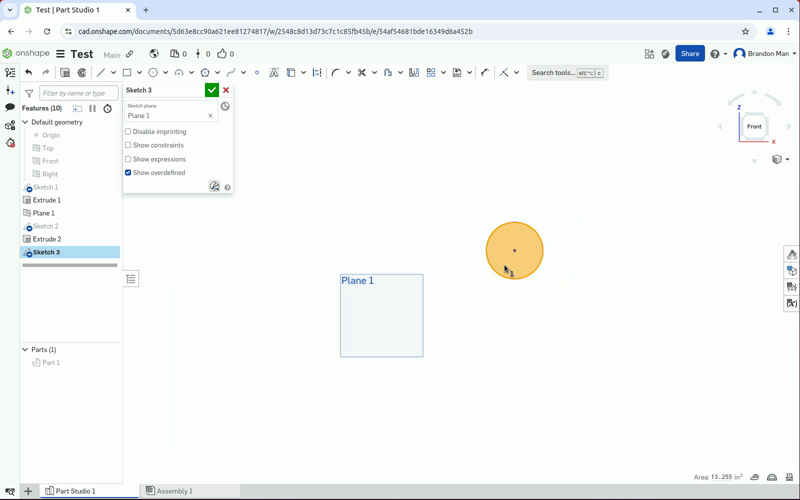
scroll(-6)
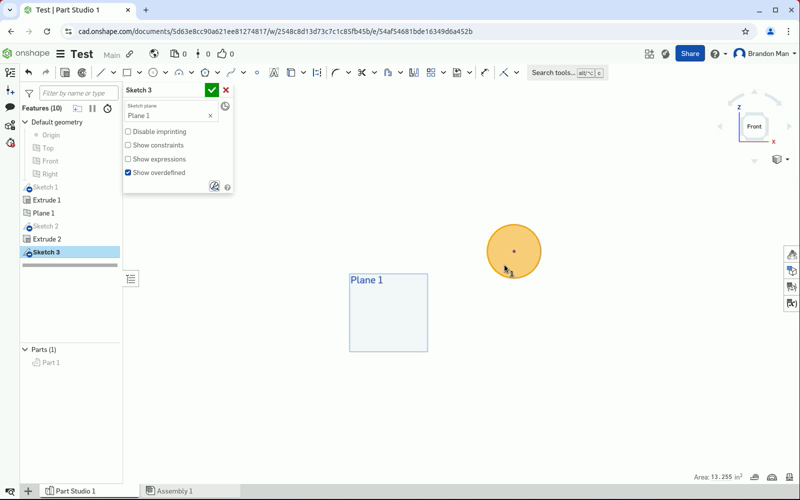
scroll(-6)
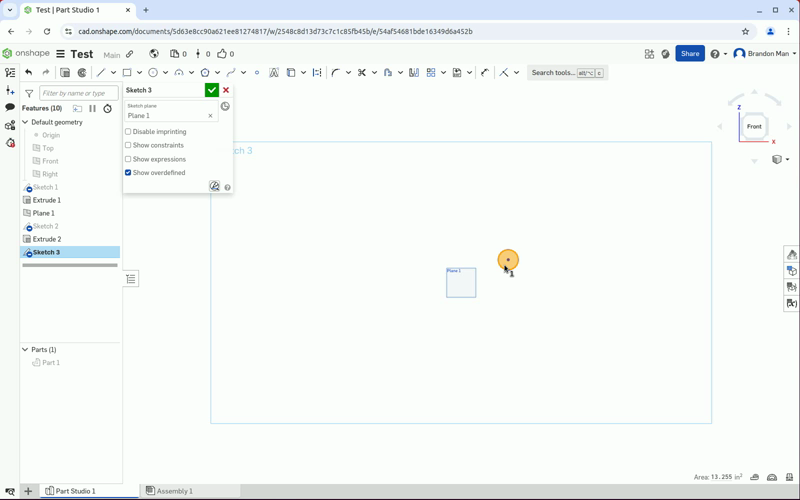
mouse_move(73, 352)
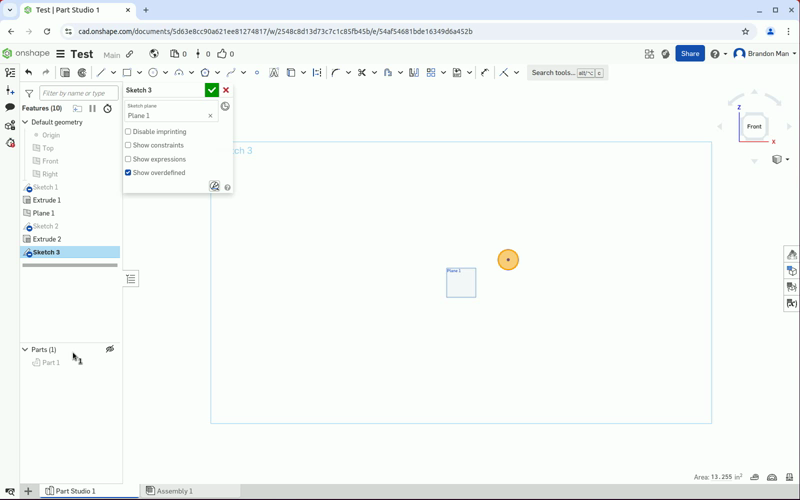
key(shift+y)
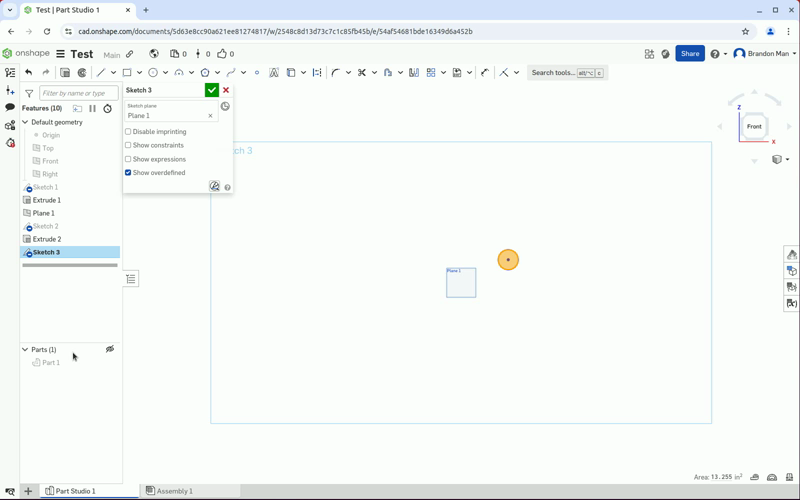
key(shift+e)
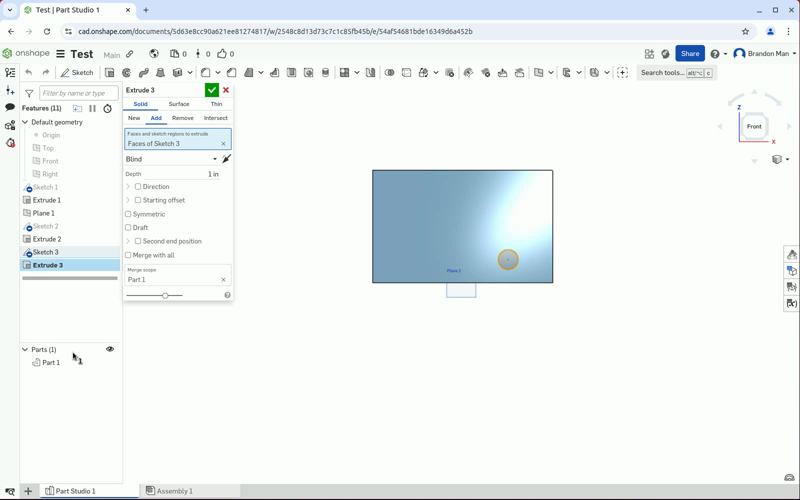
mouse_move(143, 106)
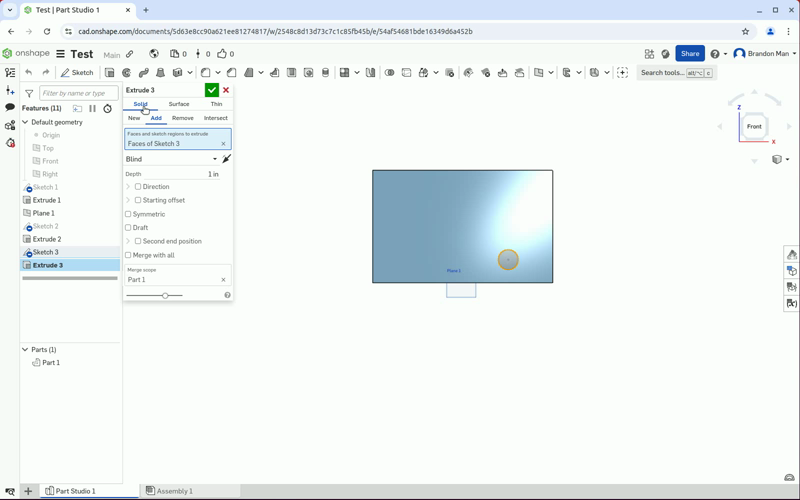
click(143, 106)
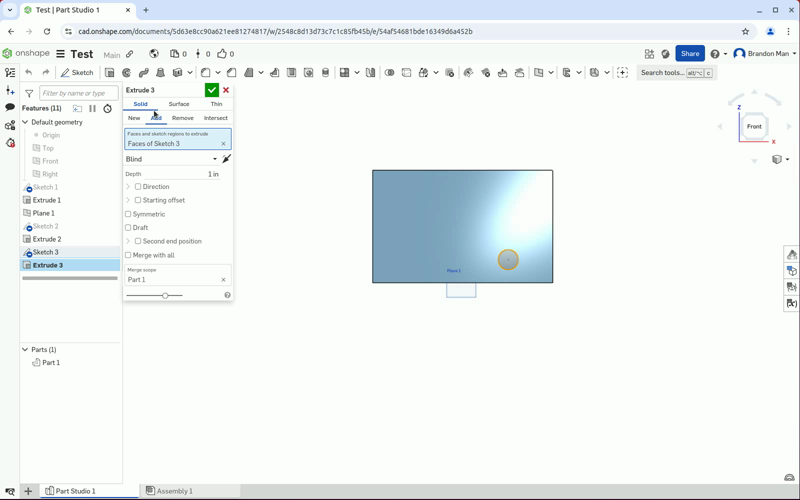
mouse_move(186, 120)
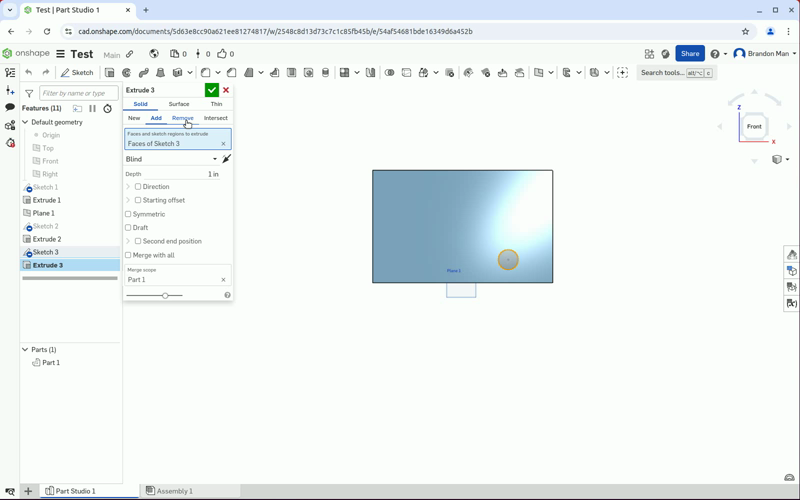
click(186, 120)
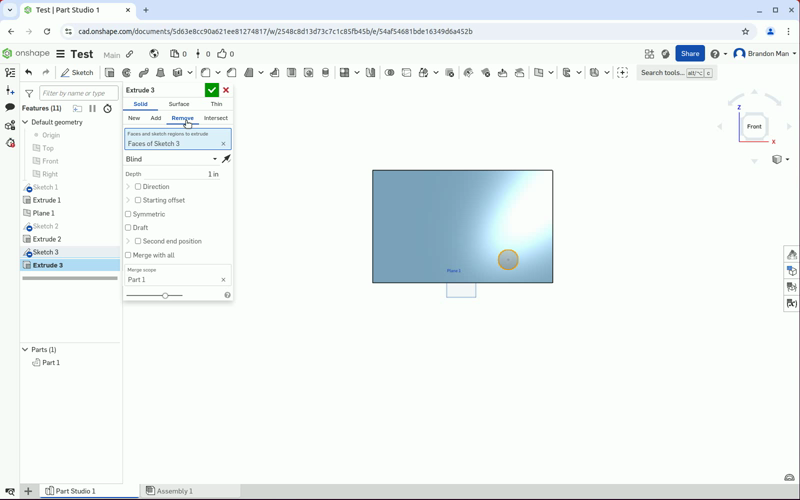
key(tab, 4)
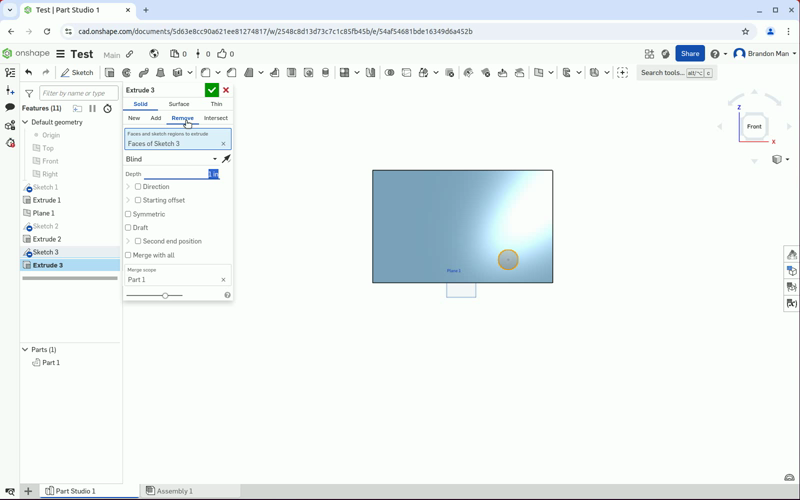
text(30.811)
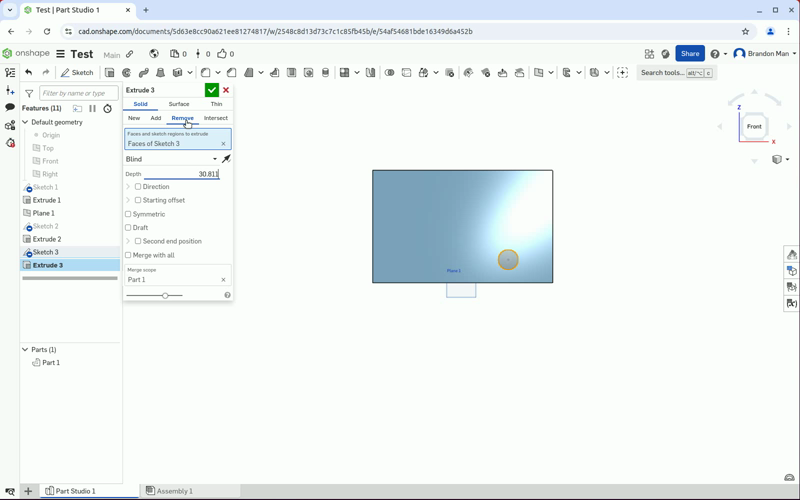
key(tab, 6)
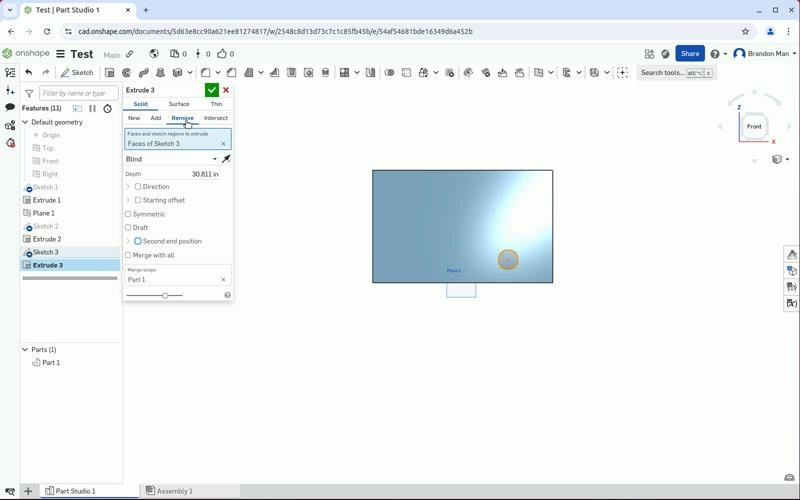
key(space)
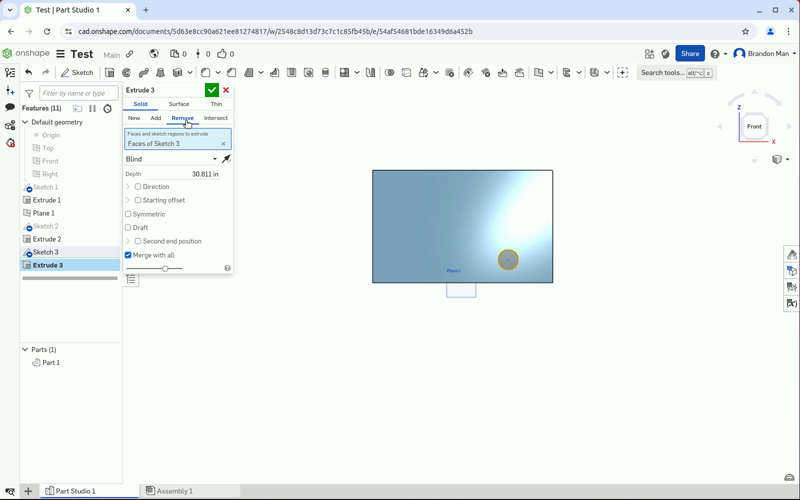
key(enter)
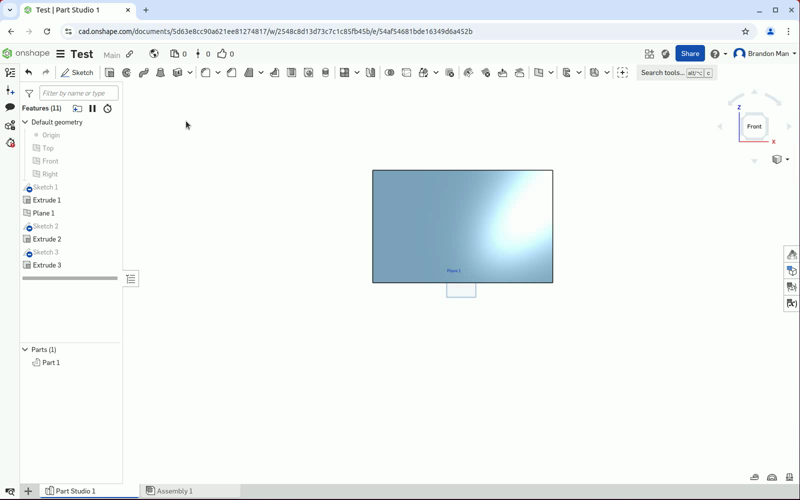
key(shift+h)
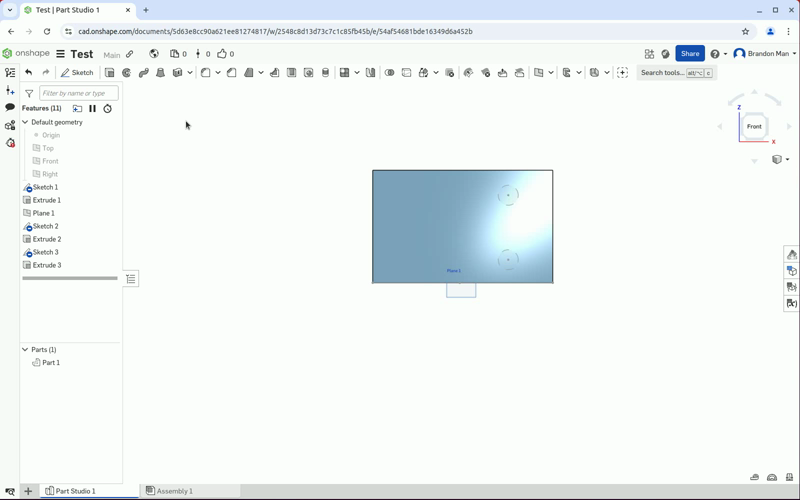
key(shift+h)
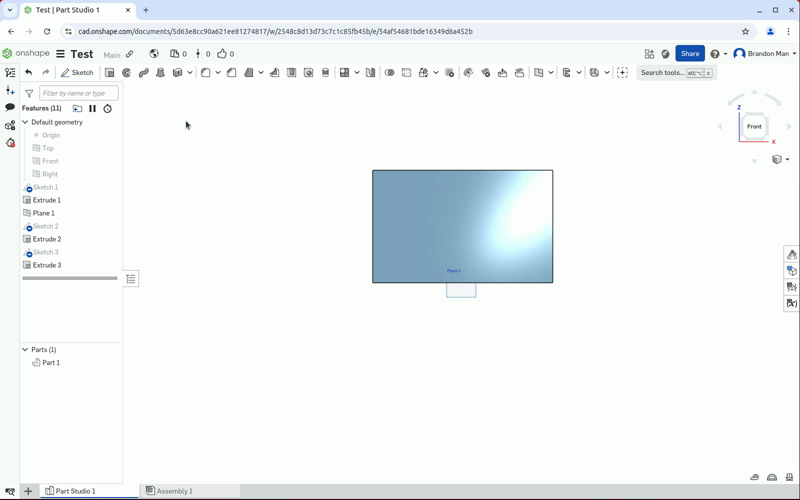
mouse_move(73, 189)
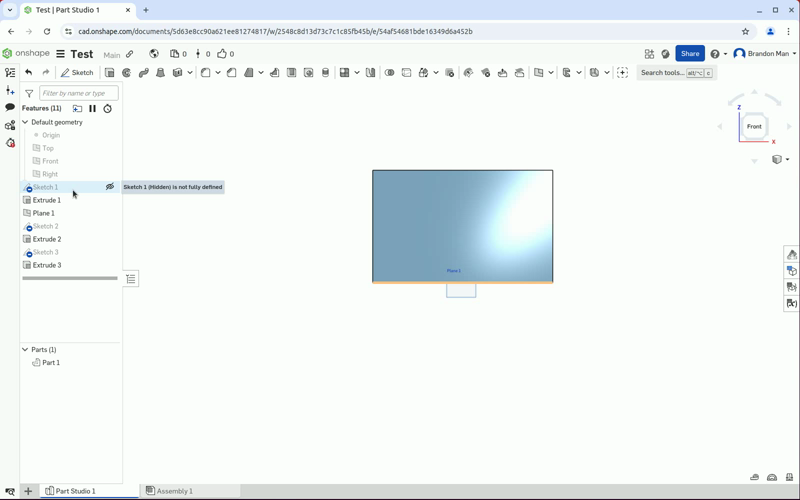
click(73, 189)
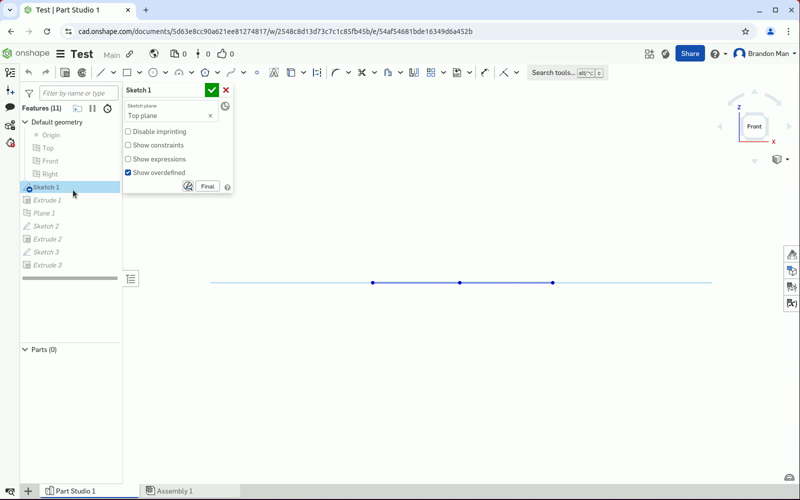
mouse_move(229, 92)
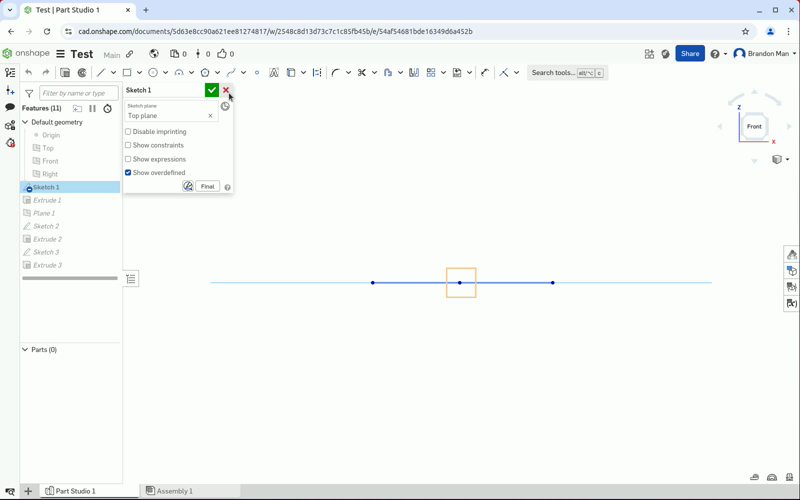
click(229, 92)
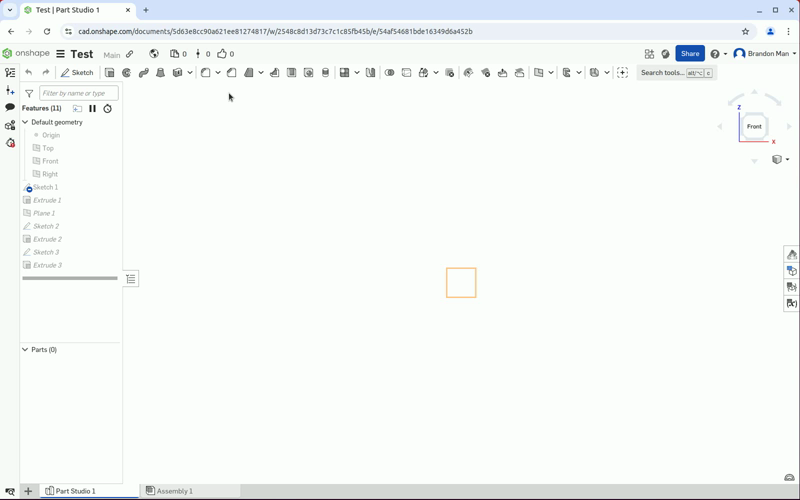
key(shift+s)
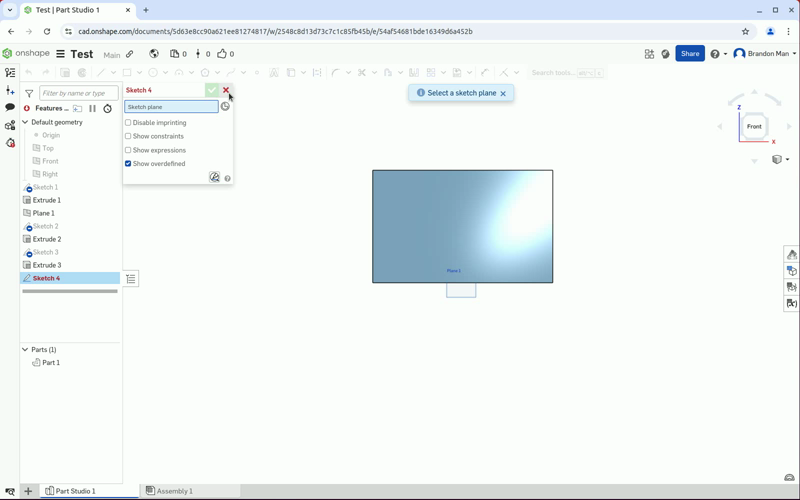
mouse_move(73, 215)
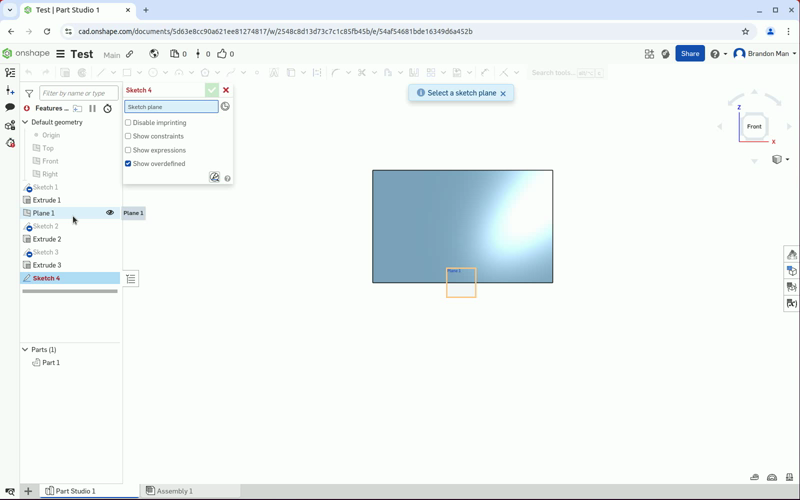
click(73, 215)
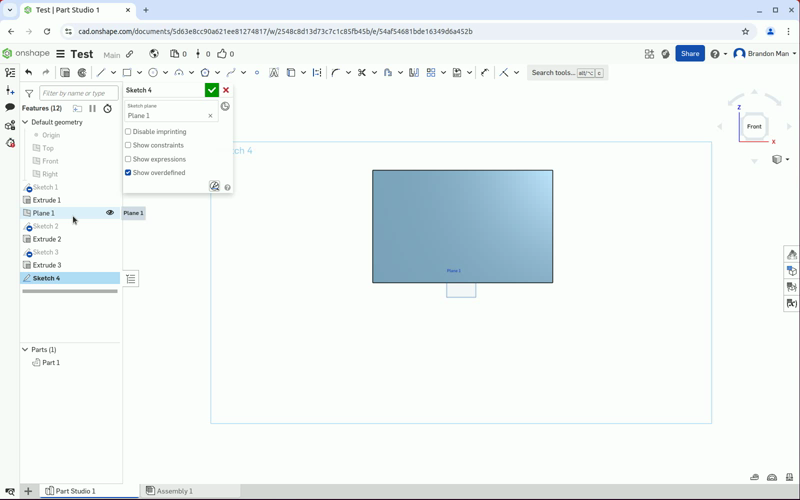
mouse_move(73, 352)
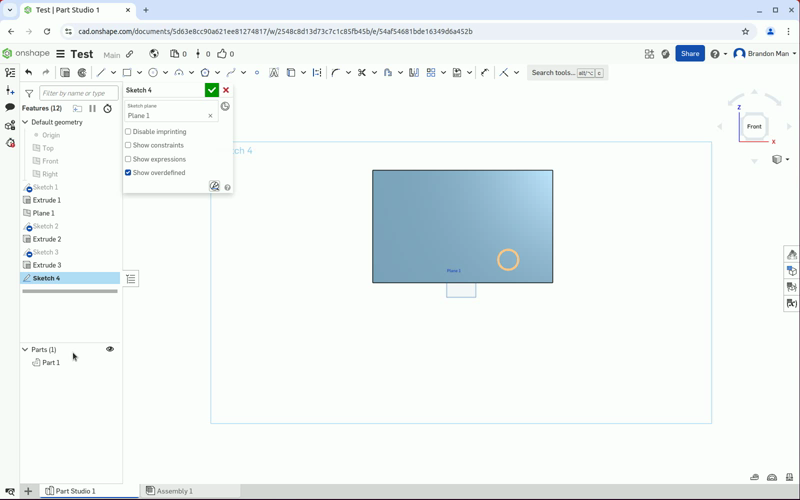
key(y)
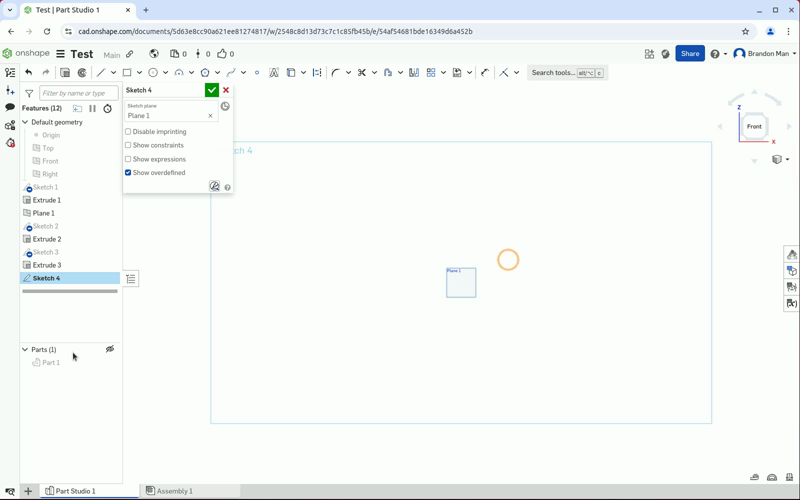
key(c)
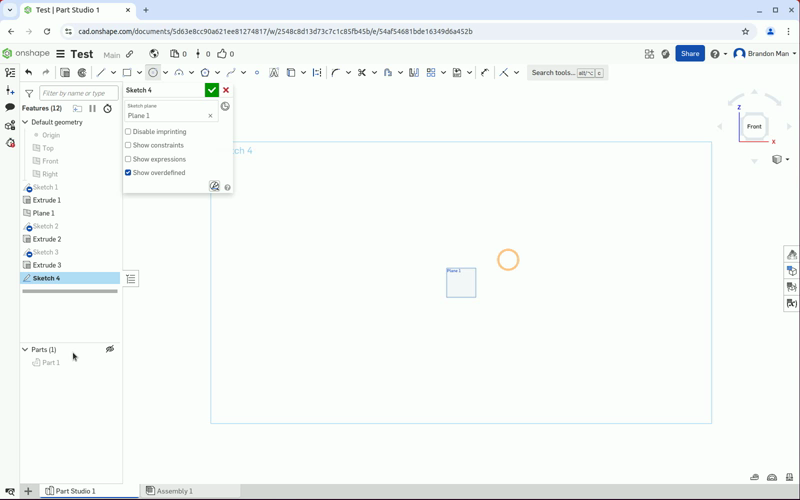
key_down(shift)
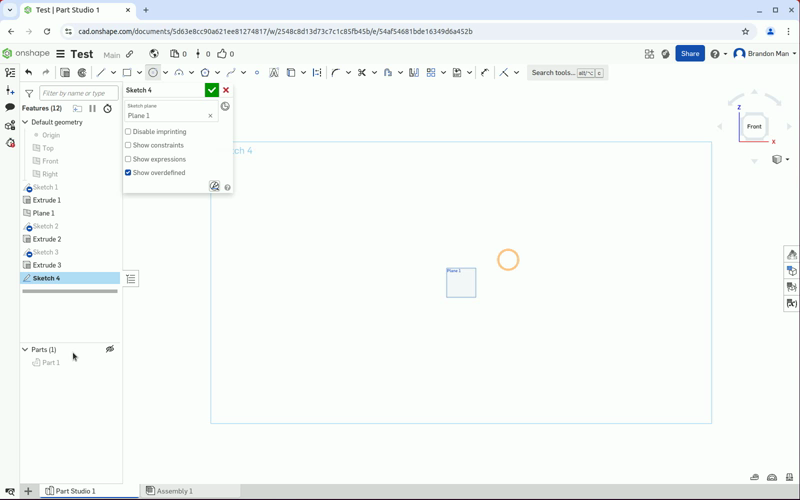
mouse_move(416, 226)
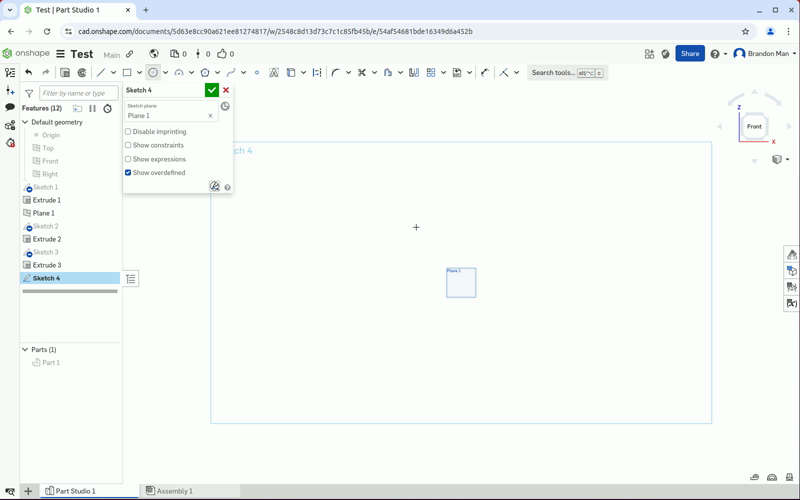
click(416, 226)
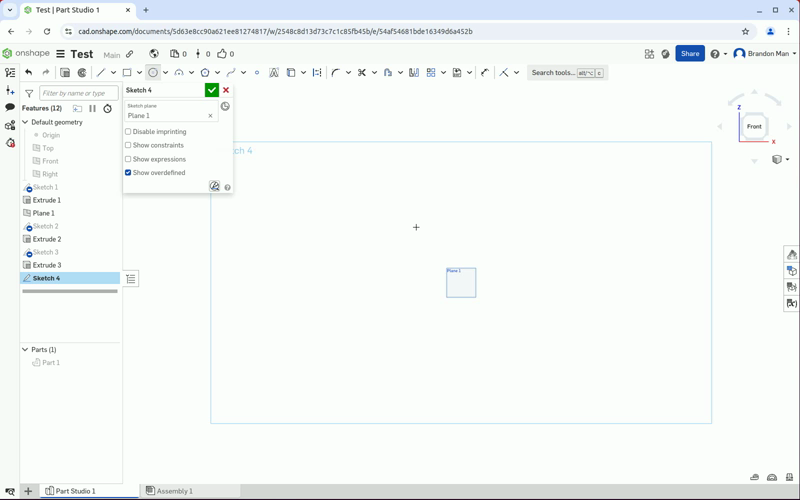
key_up(shift)
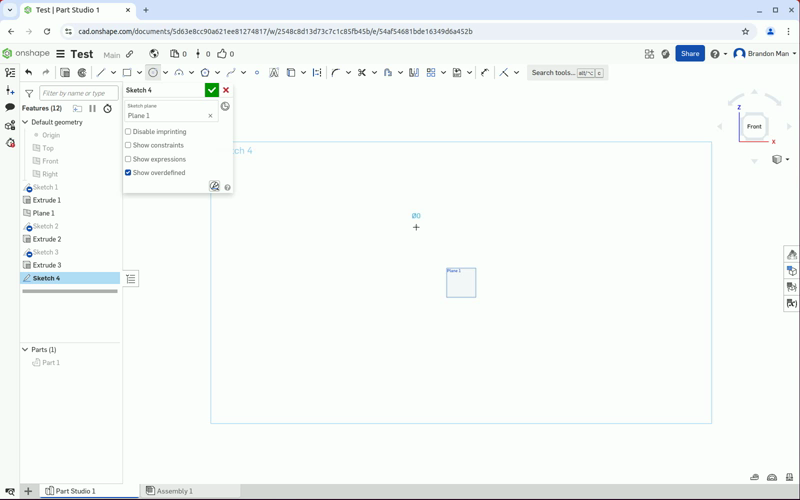
mouse_move(434, 226)
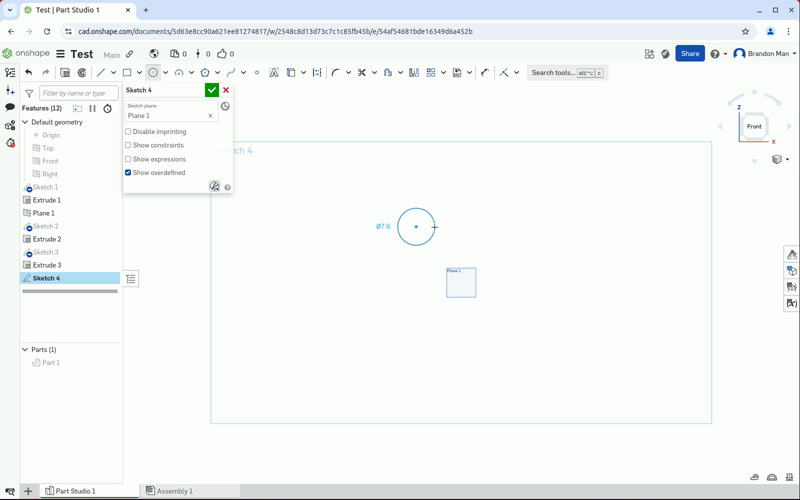
click(434, 226)
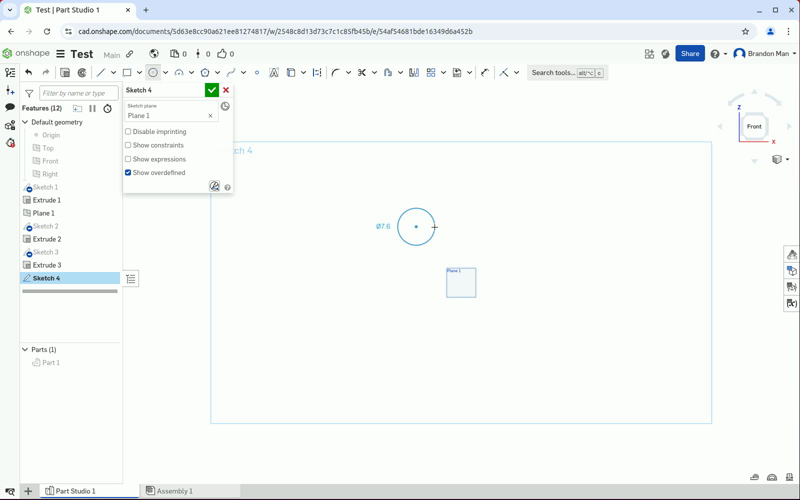
key(esc)
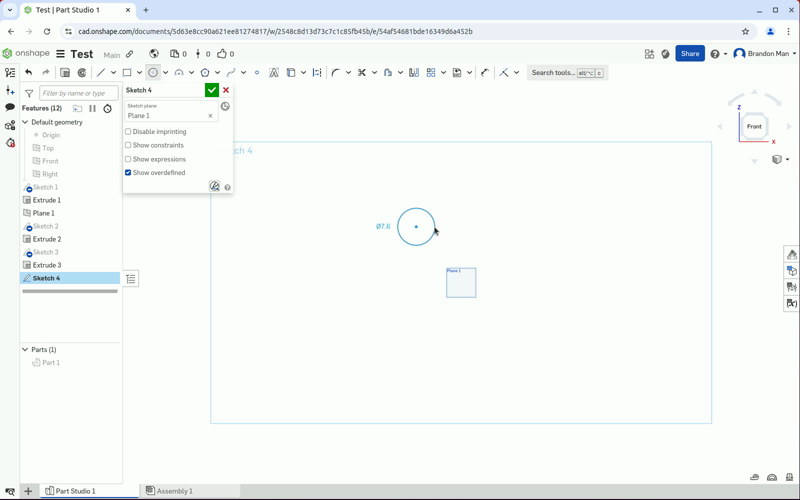
mouse_move(422, 232)
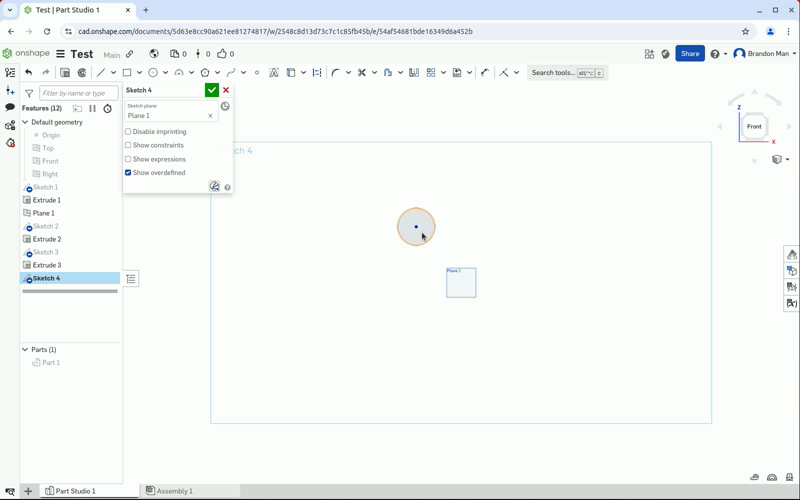
scroll(6)
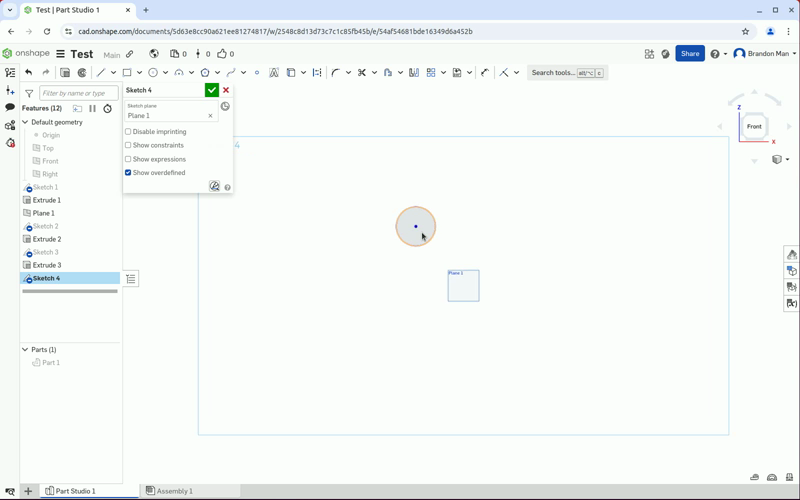
scroll(6)
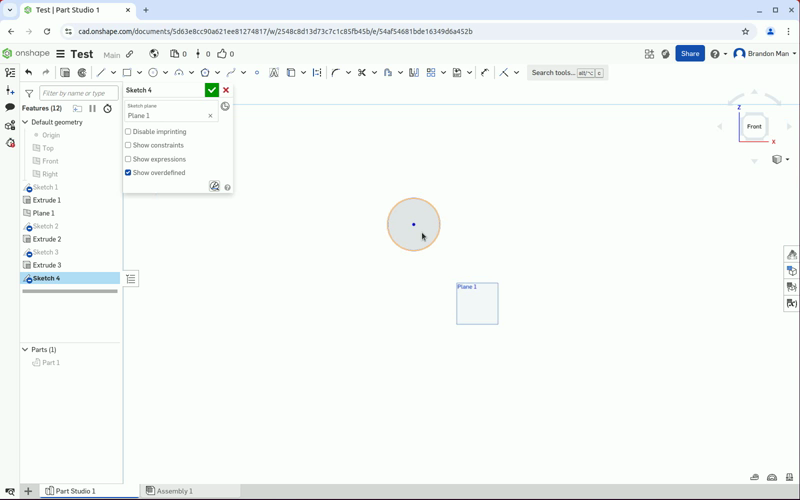
scroll(6)
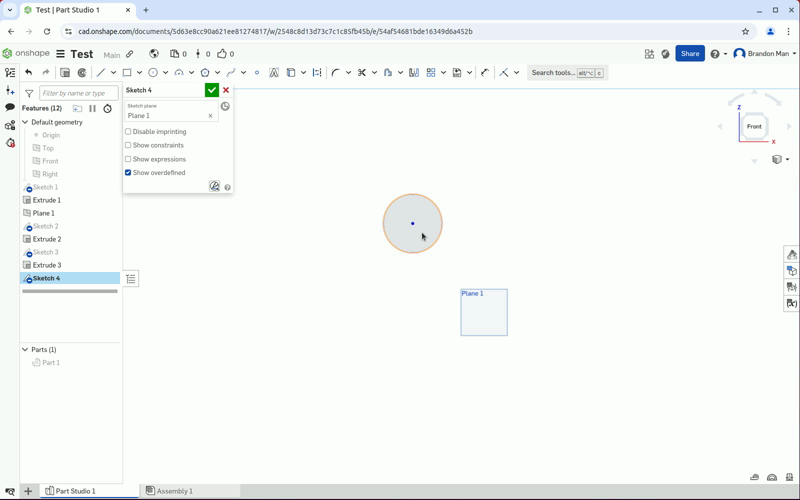
scroll(6)
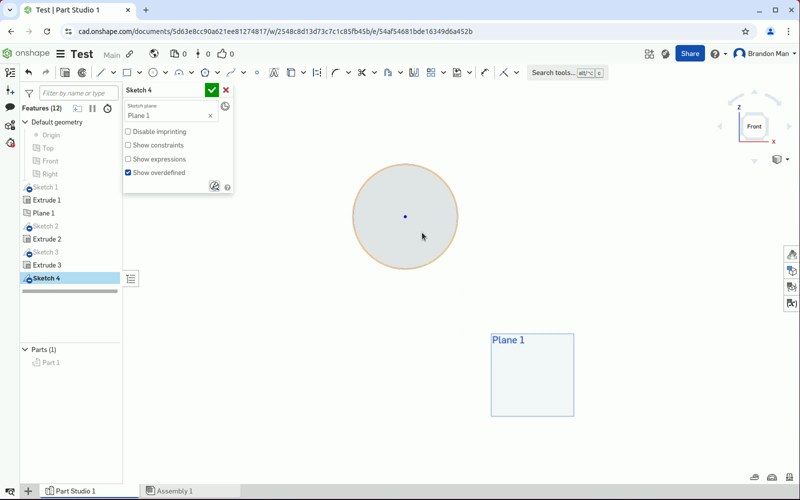
scroll(6)
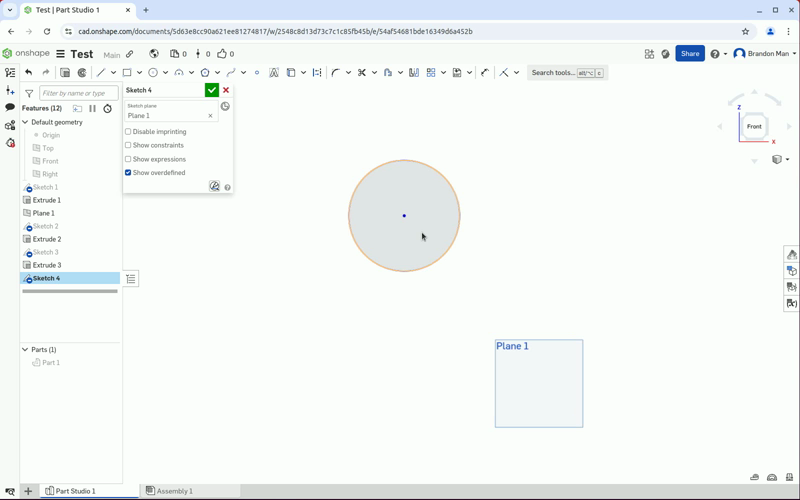
scroll(6)
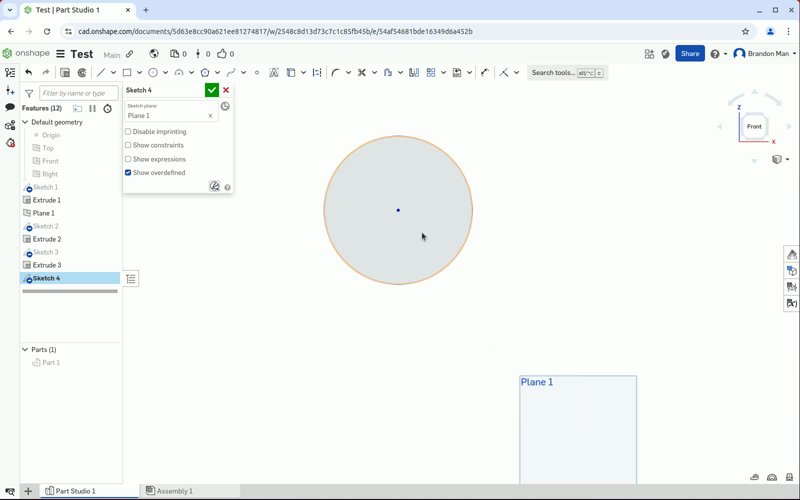
scroll(6)
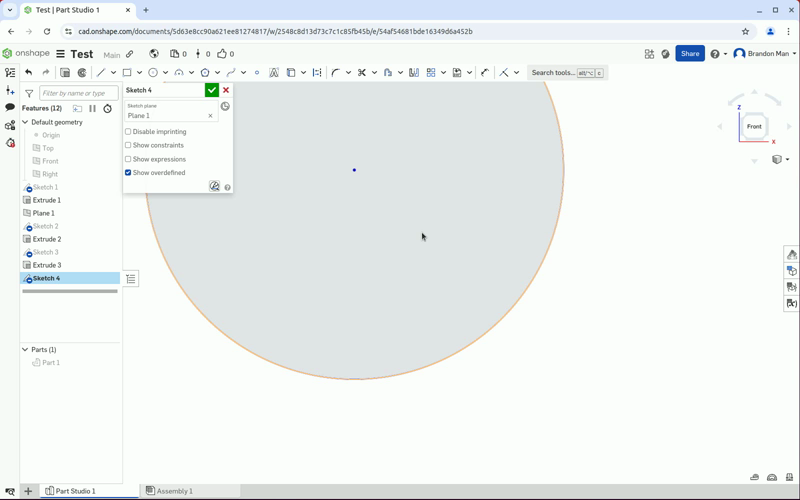
click(422, 232)
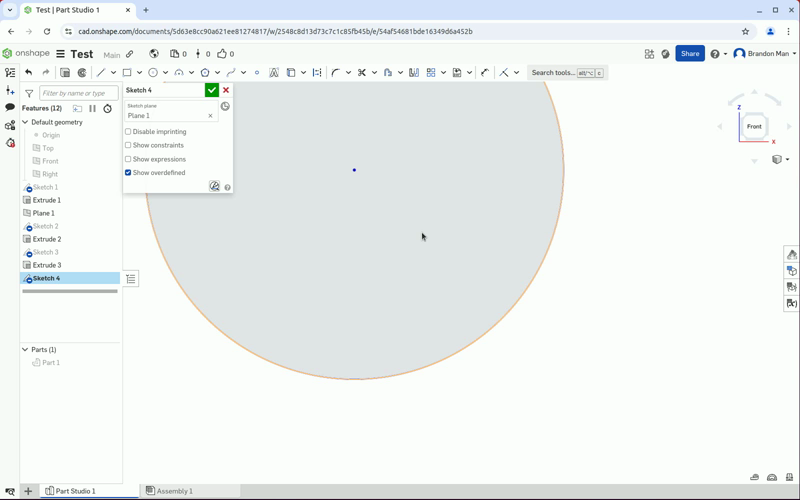
scroll(-6)
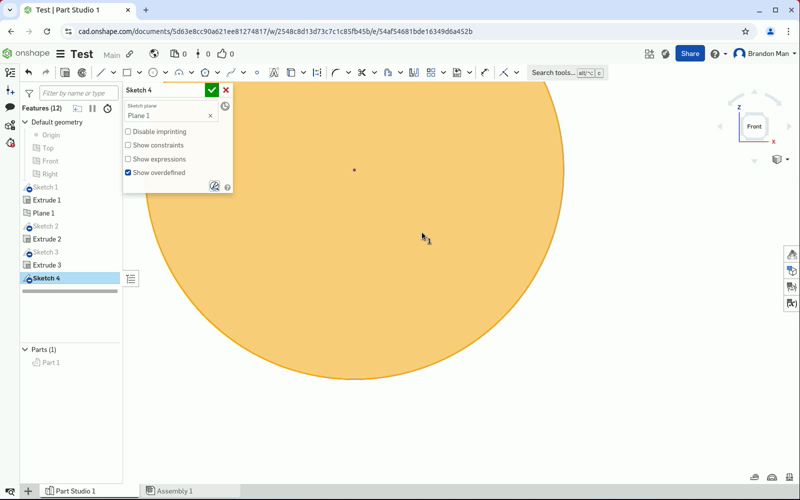
scroll(-6)
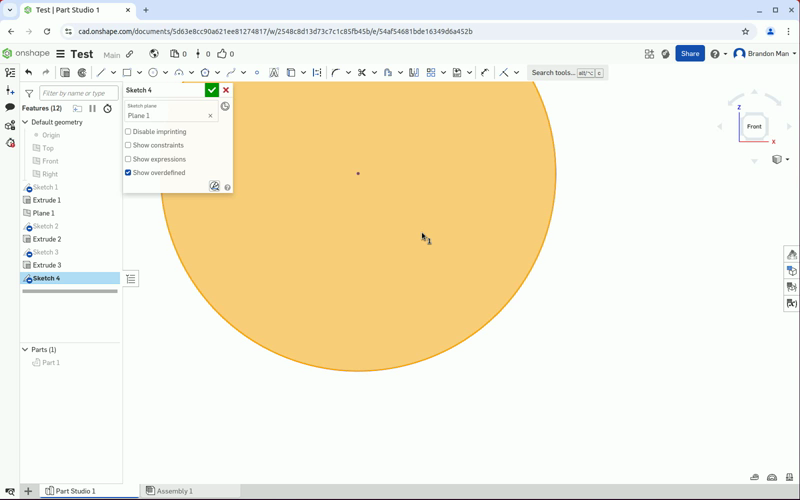
scroll(-6)
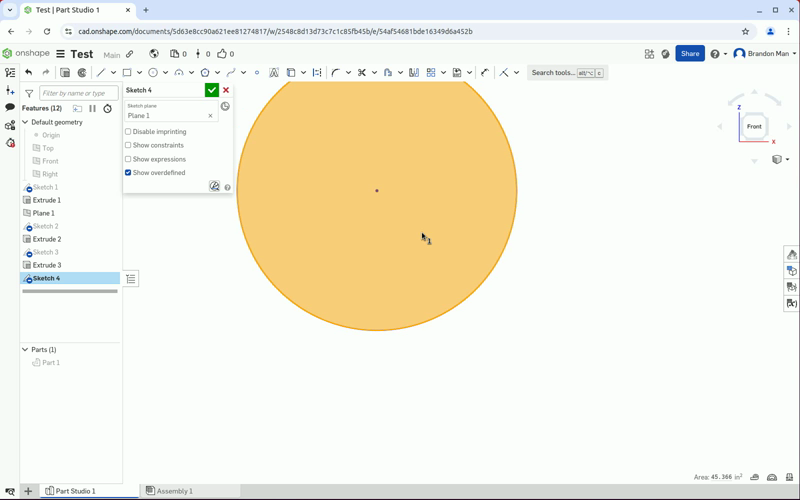
scroll(-6)
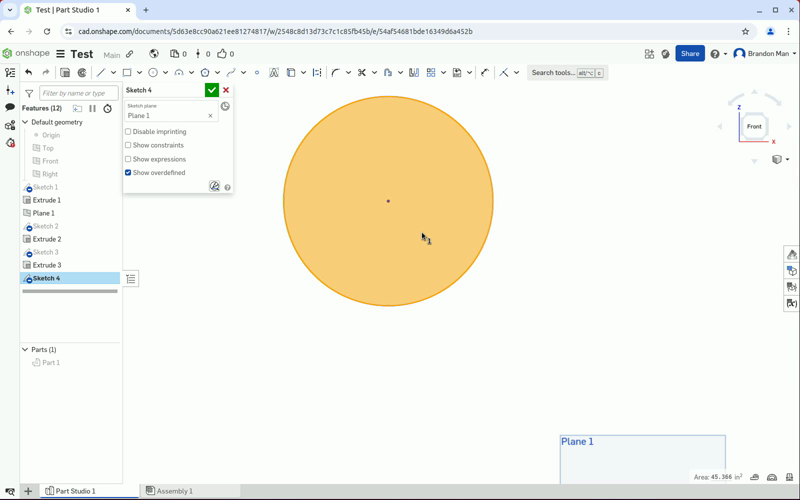
scroll(-6)
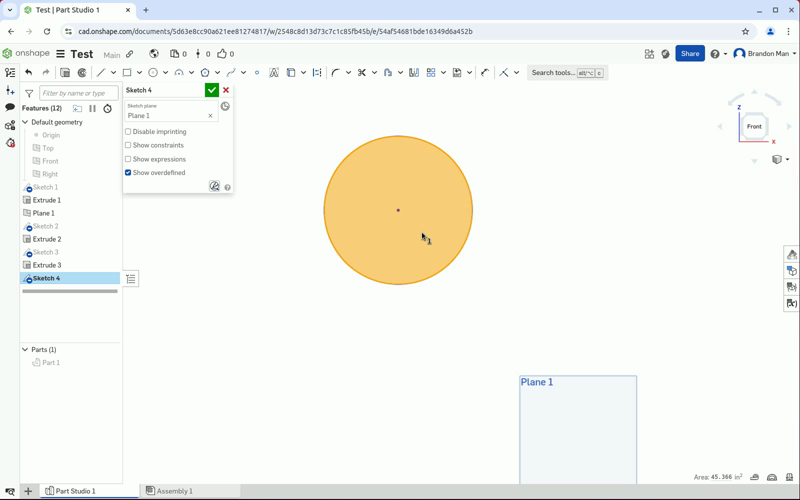
scroll(-6)
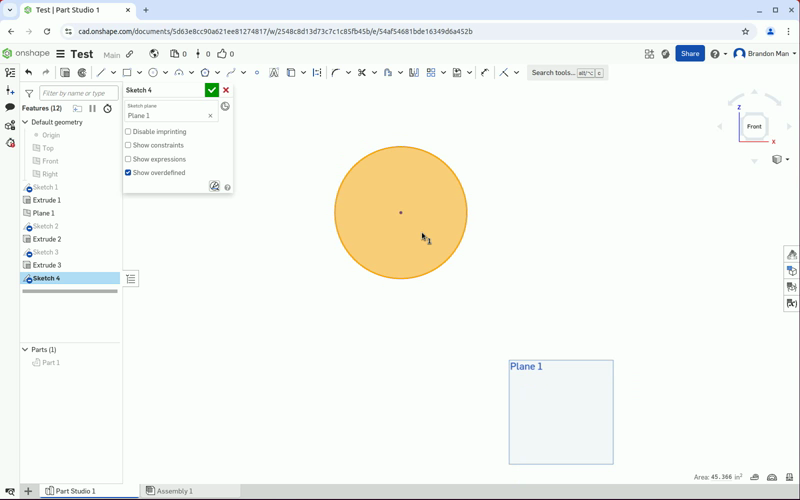
scroll(-6)
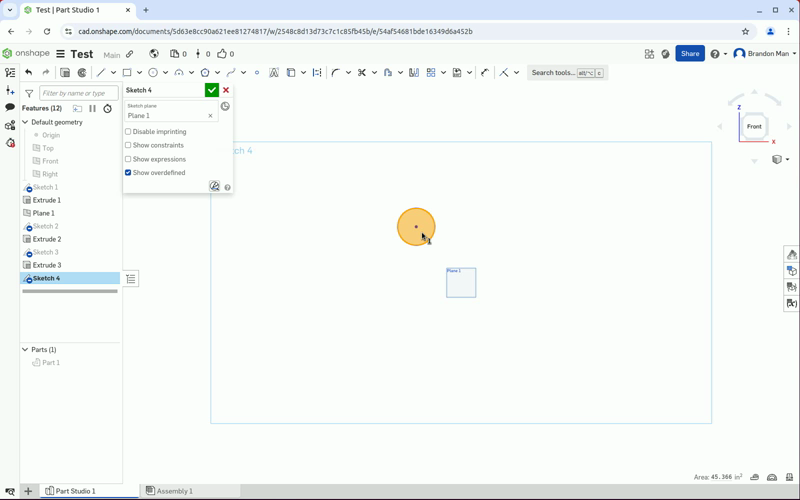
mouse_move(73, 352)
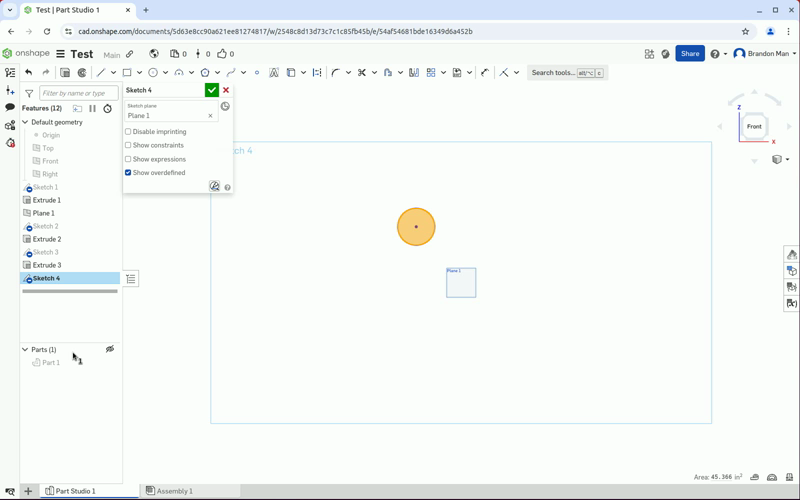
key(shift+y)
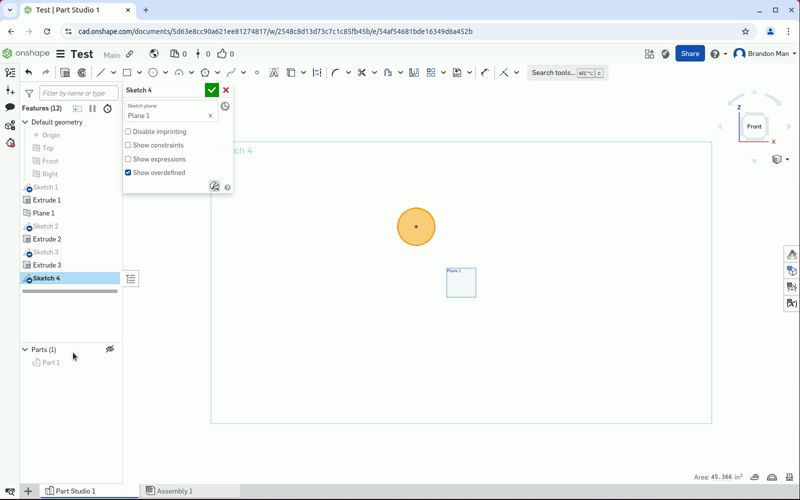
key(shift+e)
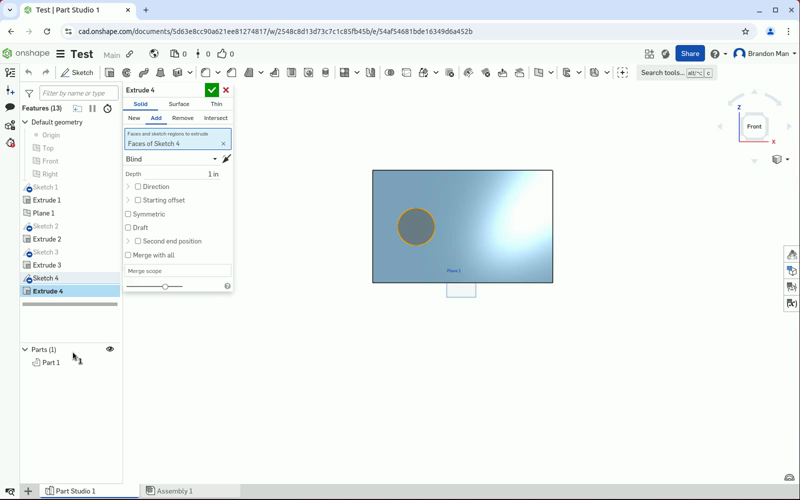
mouse_move(143, 106)
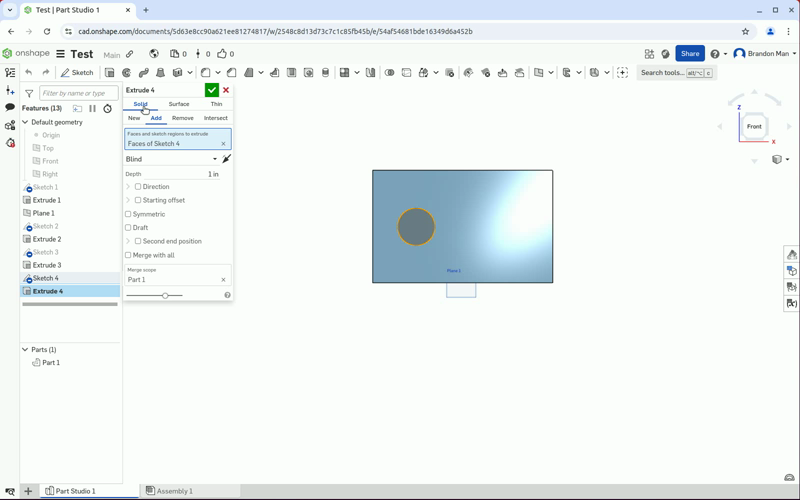
click(143, 106)
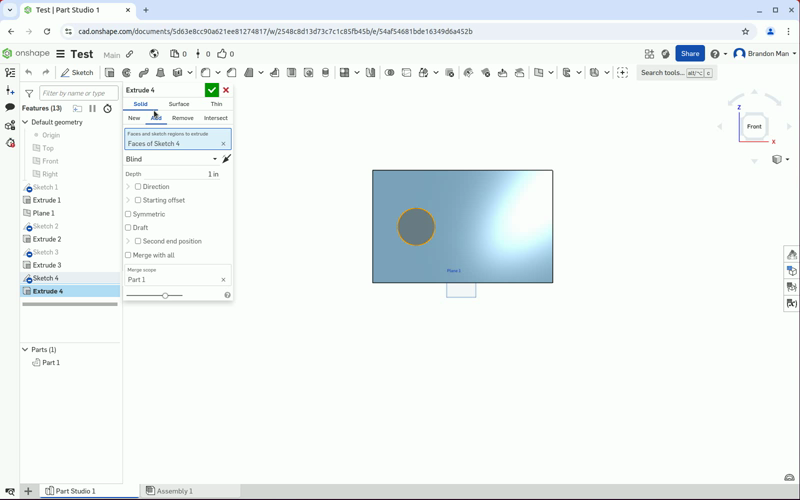
mouse_move(186, 120)
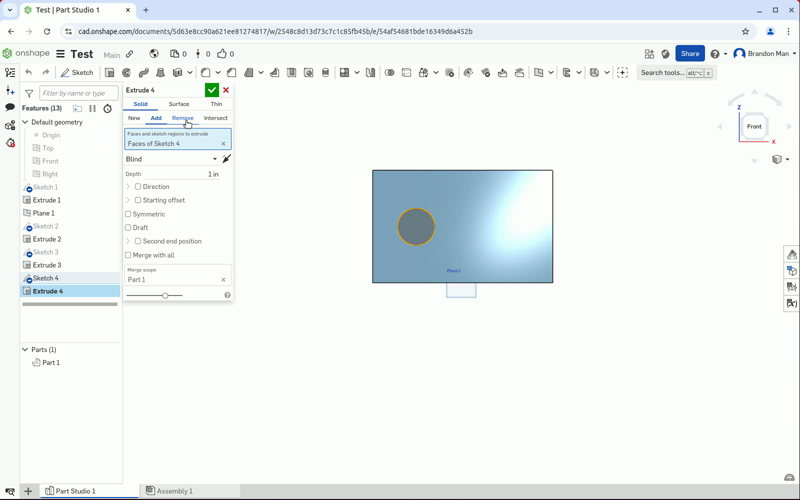
click(186, 120)
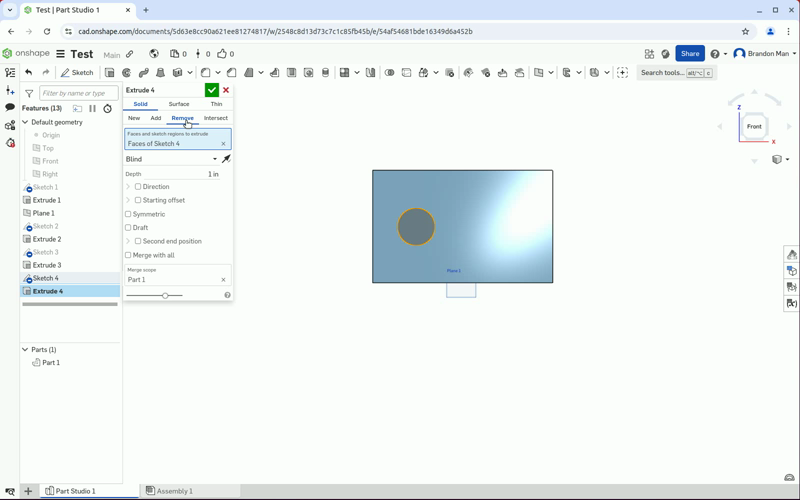
key(tab, 4)
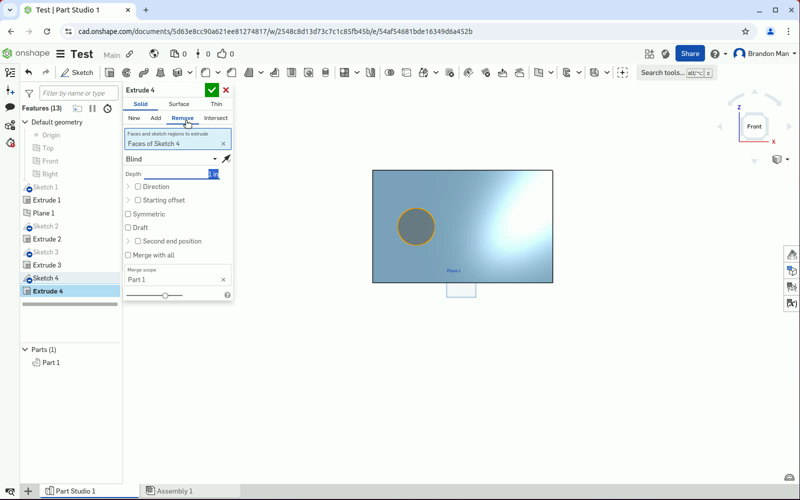
text(30.811)
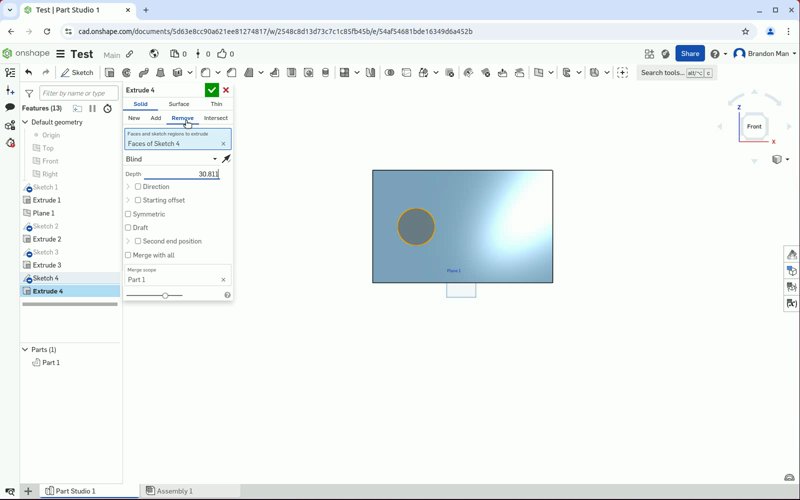
key(tab, 6)
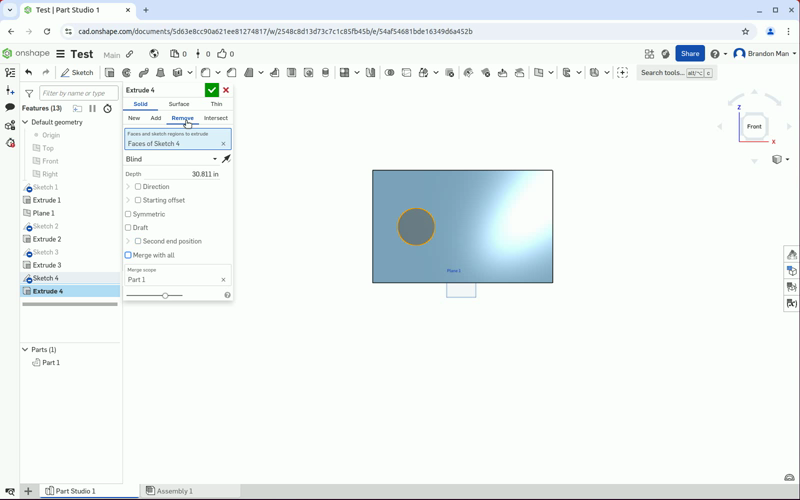
key(space)
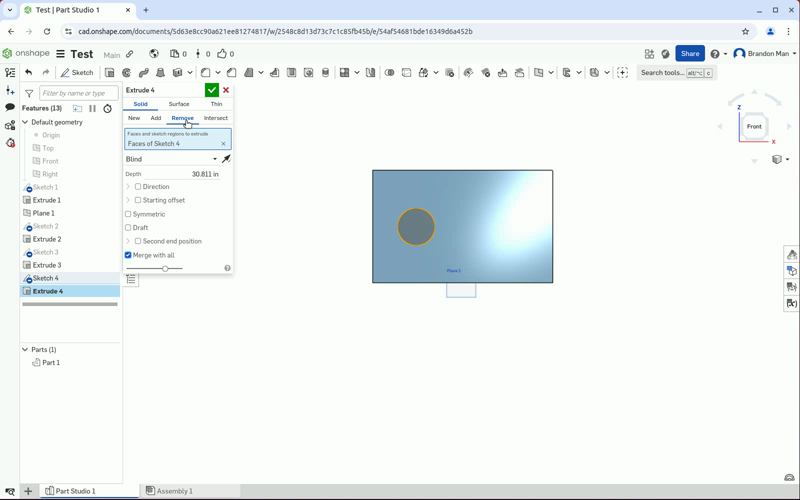
key(enter)
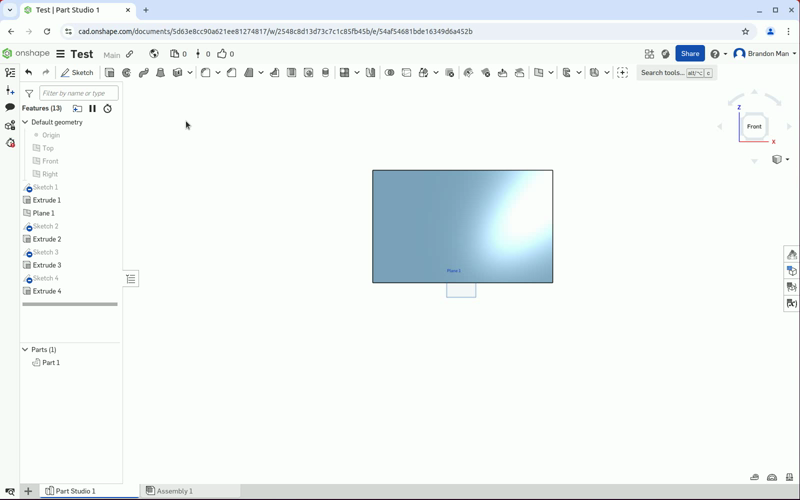
key(shift+h)
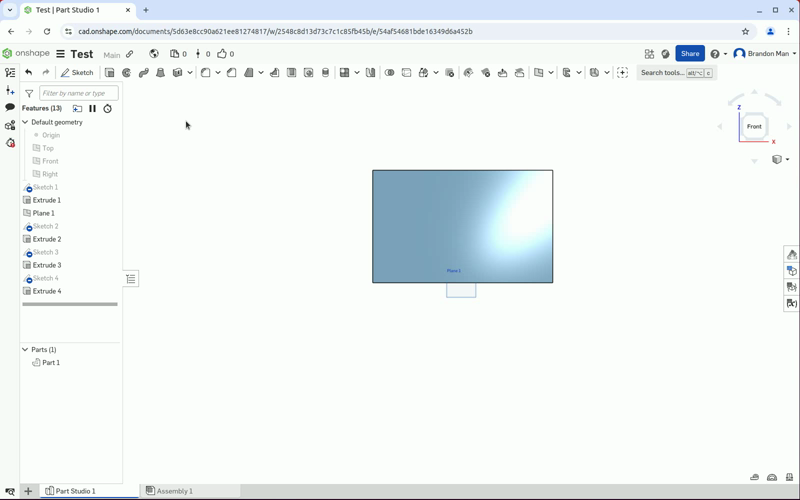
key(shift+h)
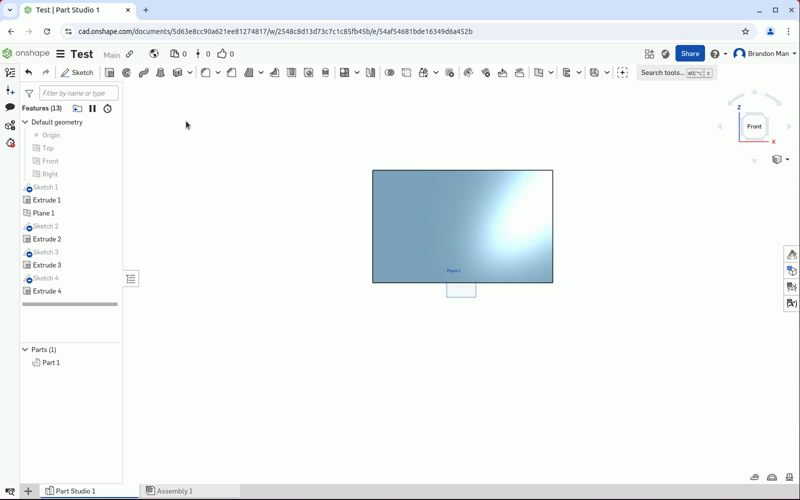
mouse_move(73, 189)
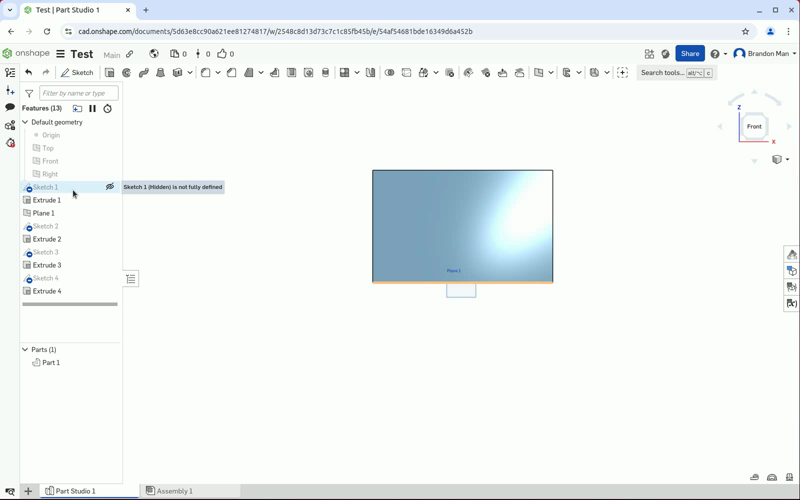
click(73, 189)
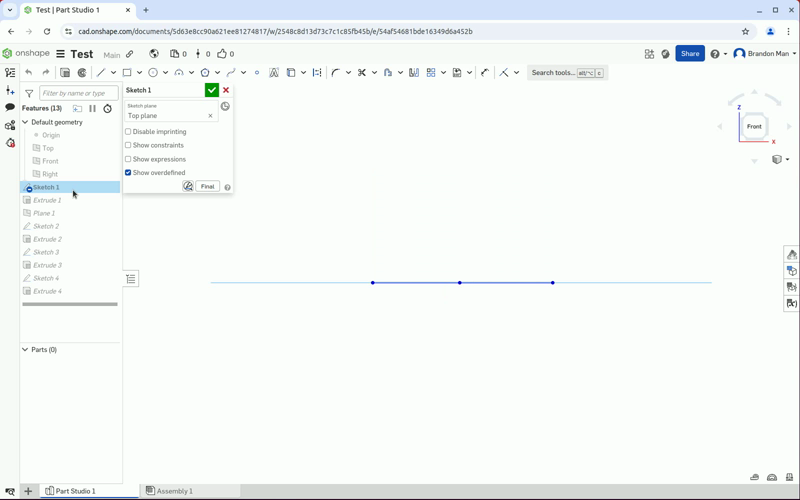
mouse_move(229, 92)
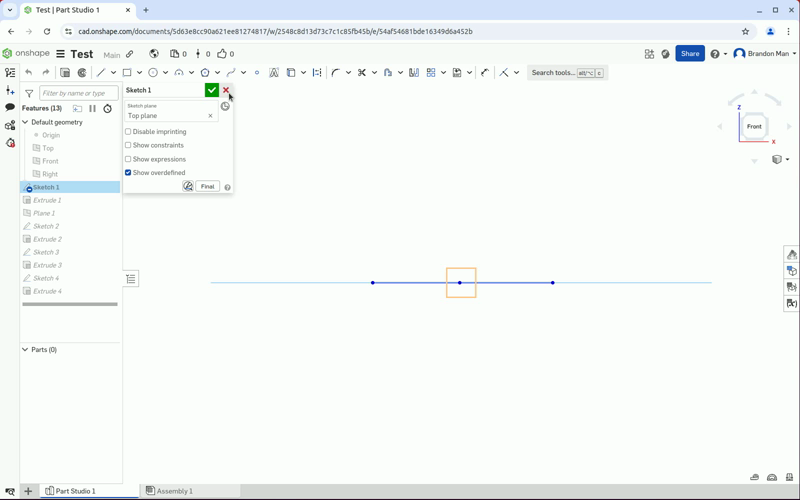
click(229, 92)
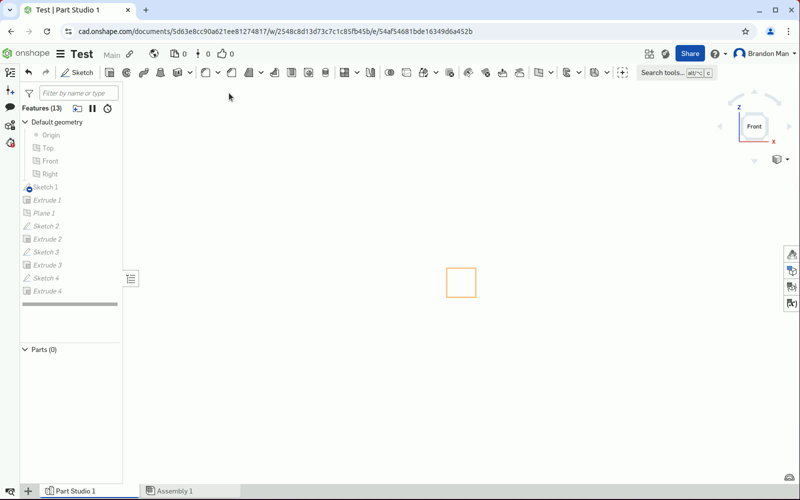
mouse_move(73, 352)
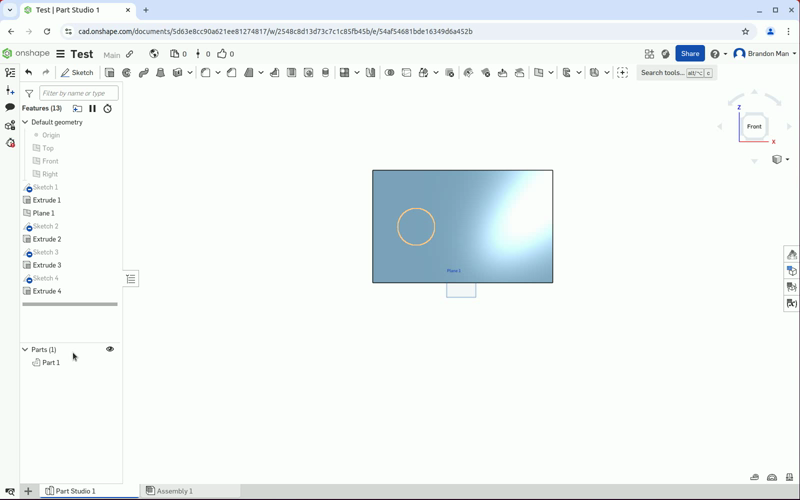
key(y)
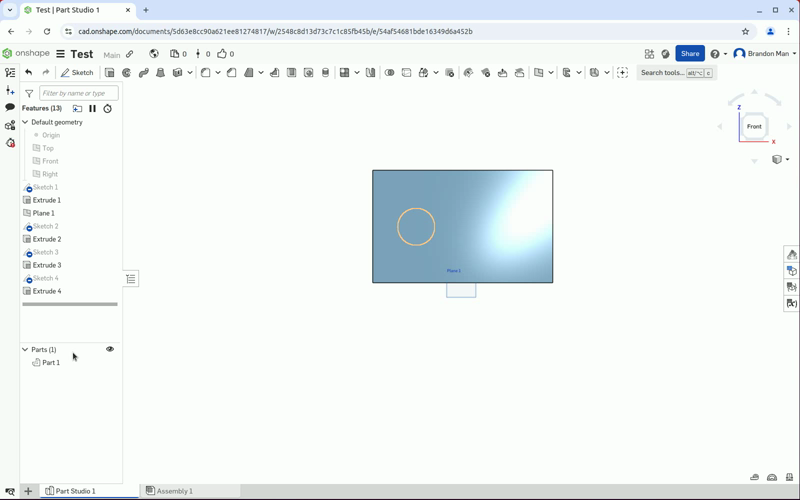
key(shift+p)
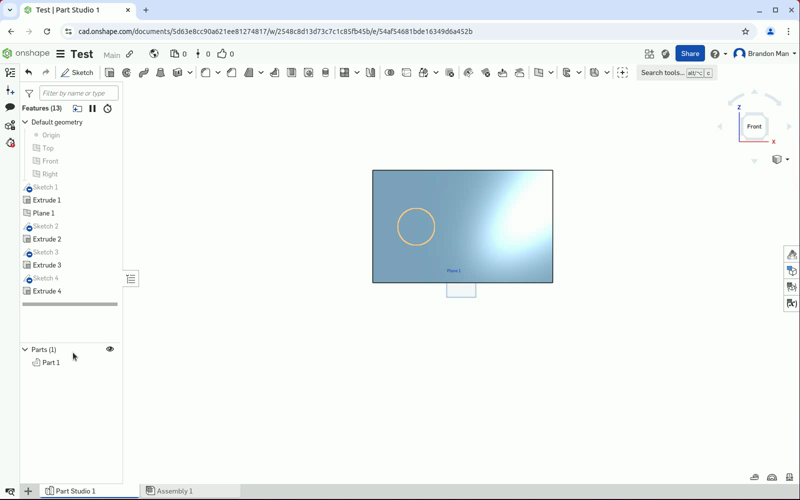
key(space)
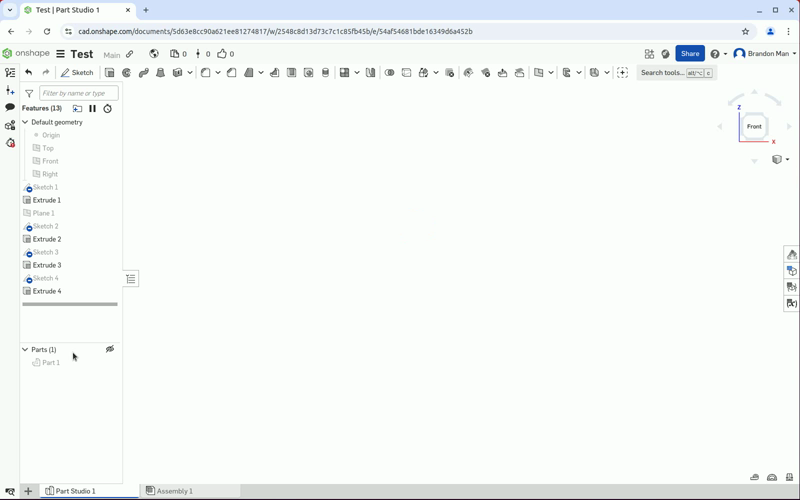
key_down(shift)
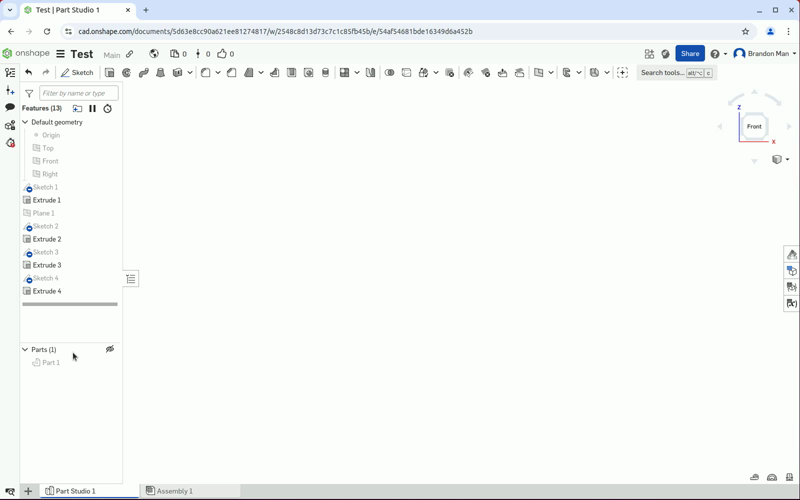
key(left)
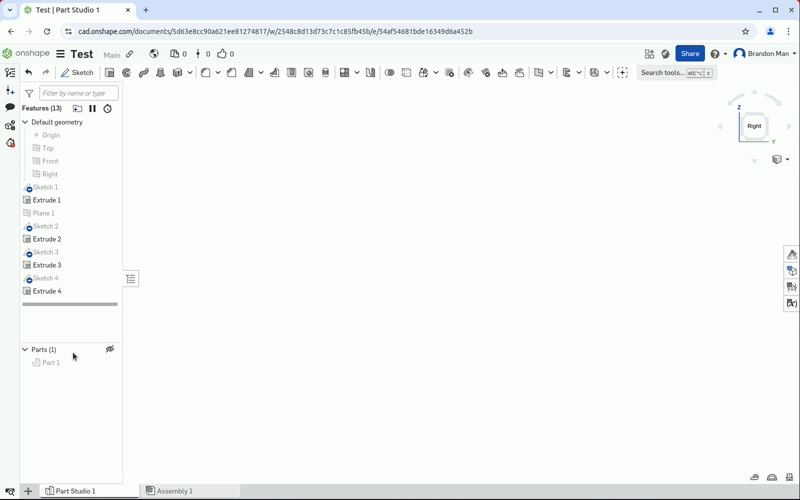
key_up(shift)
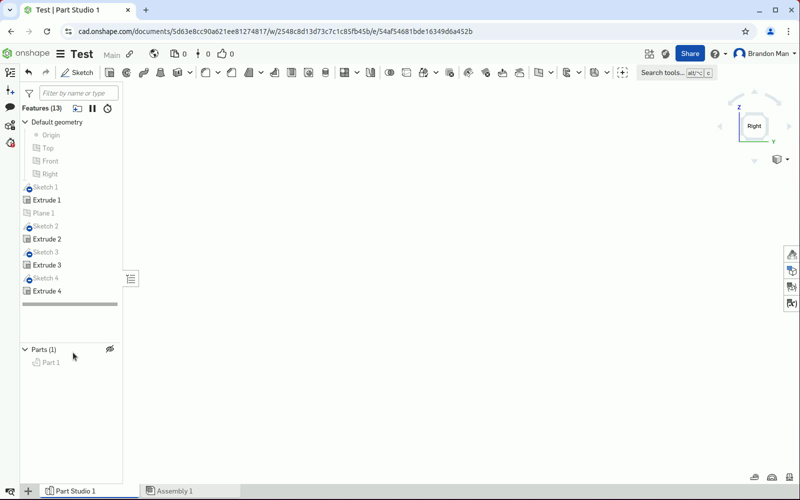
mouse_move(73, 352)
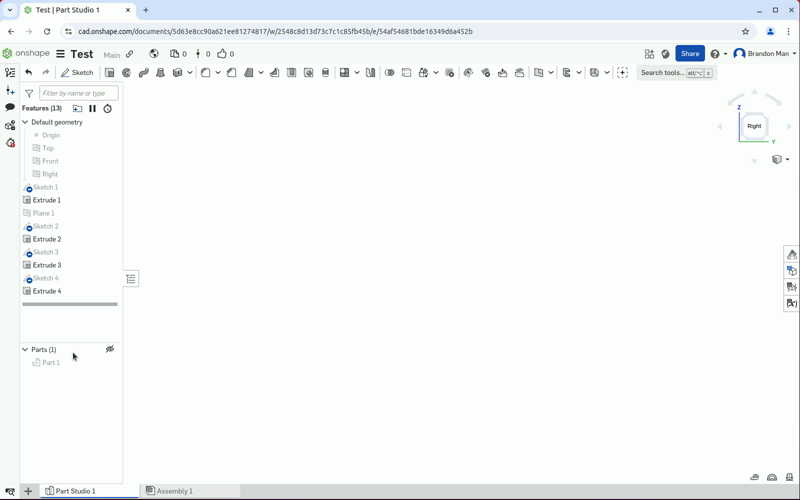
key(shift+y)
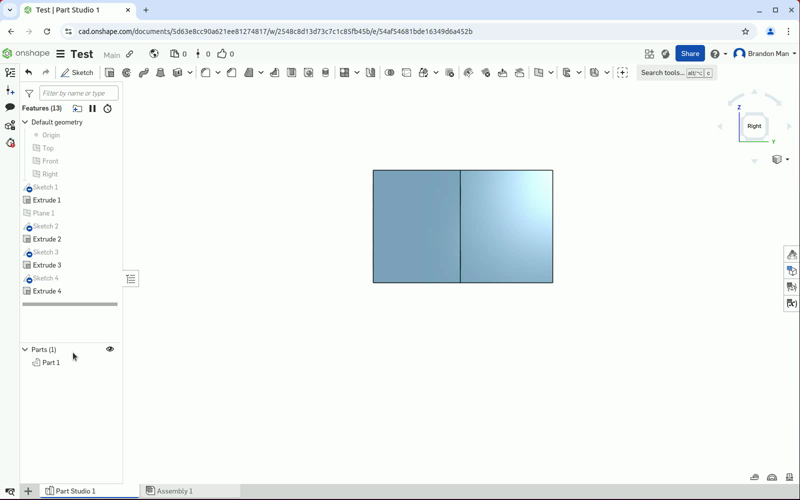
mouse_move(541, 75)
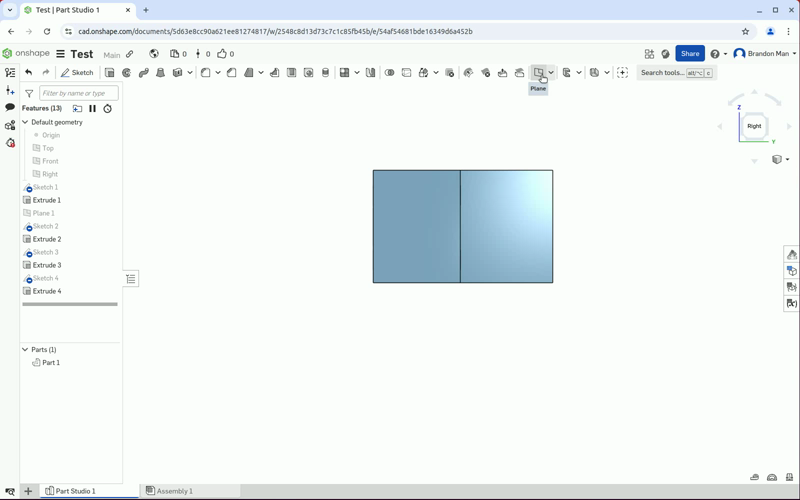
click(541, 75)
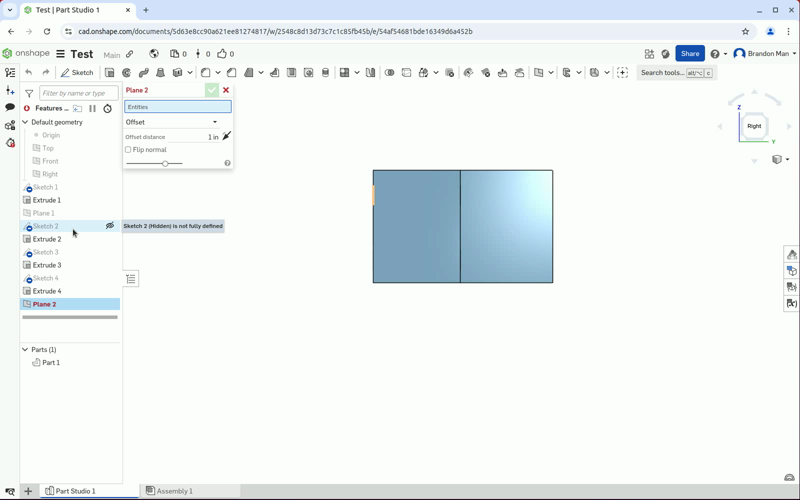
scroll(3)
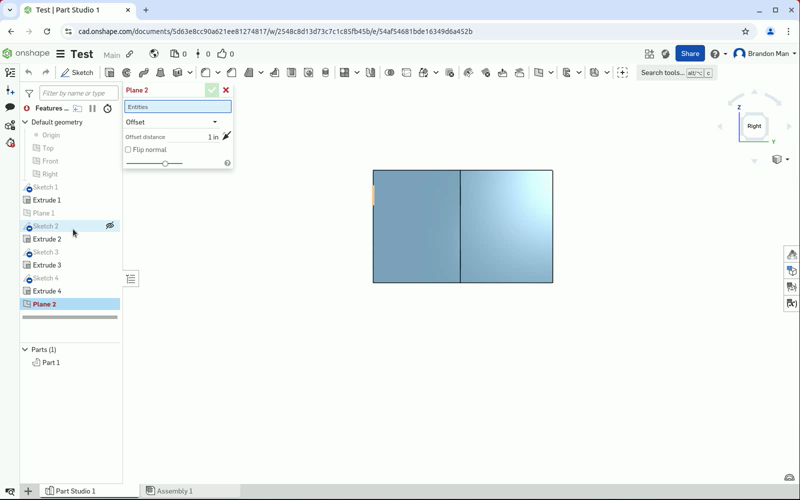
mouse_move(73, 176)
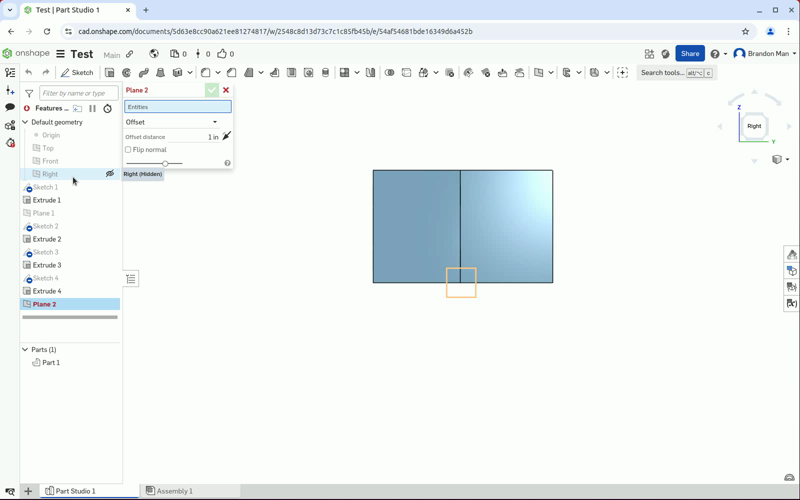
click(73, 176)
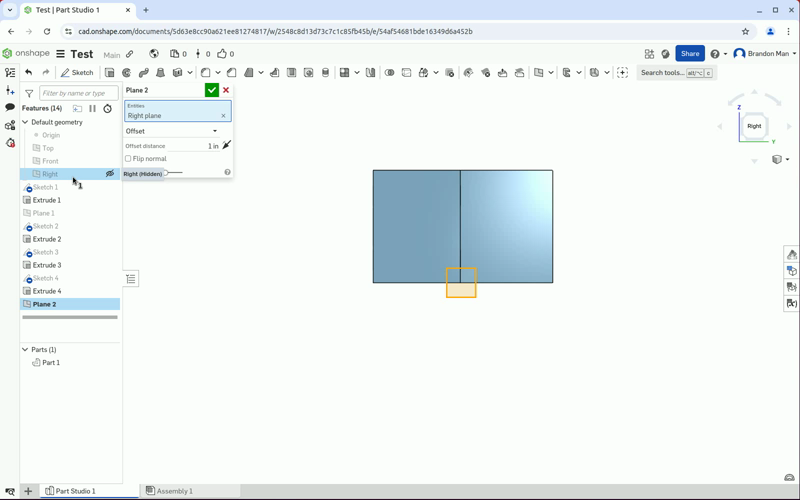
key(tab, 2)
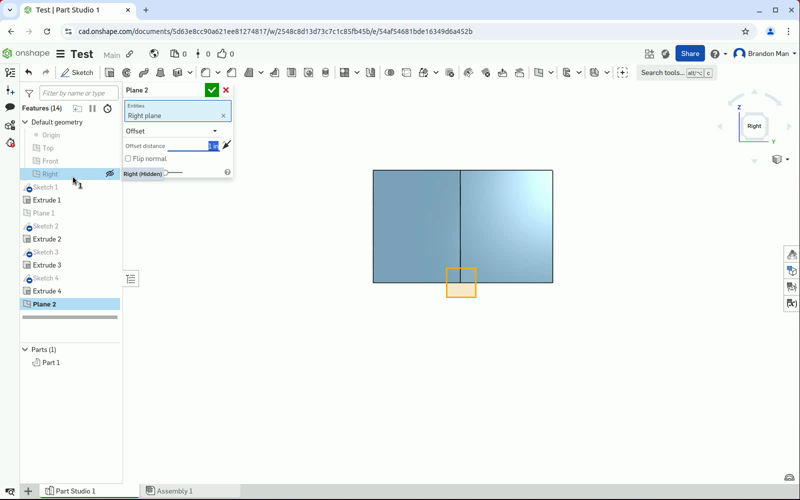
text(18.055)
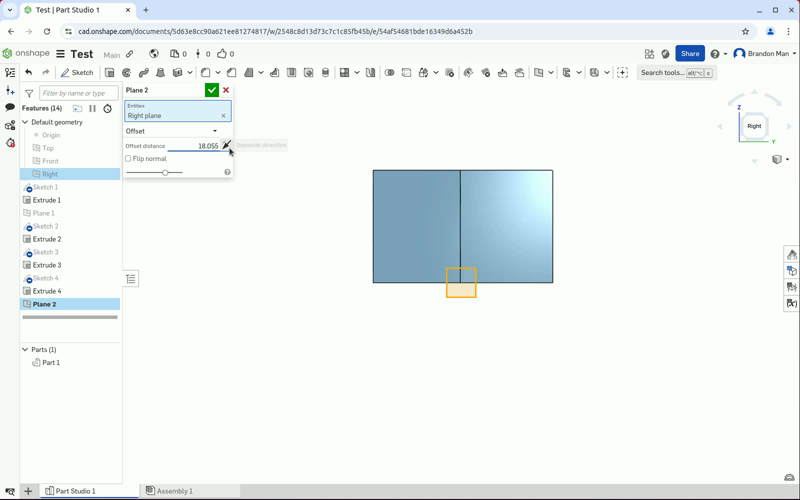
mouse_move(229, 147)
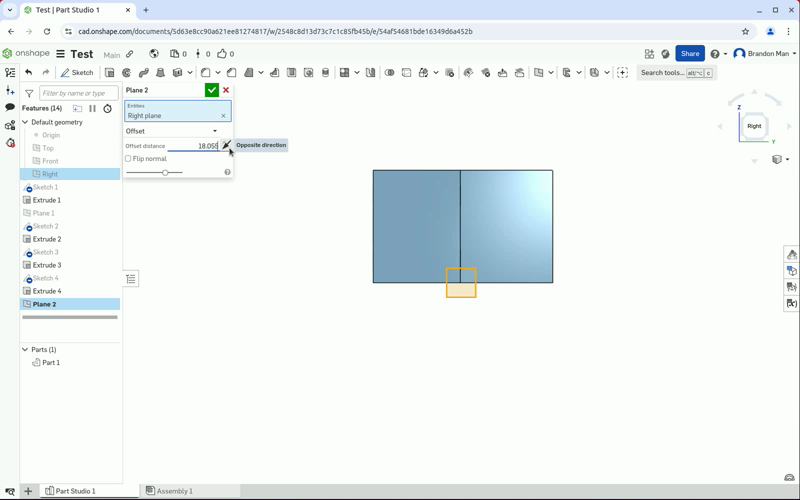
click(229, 147)
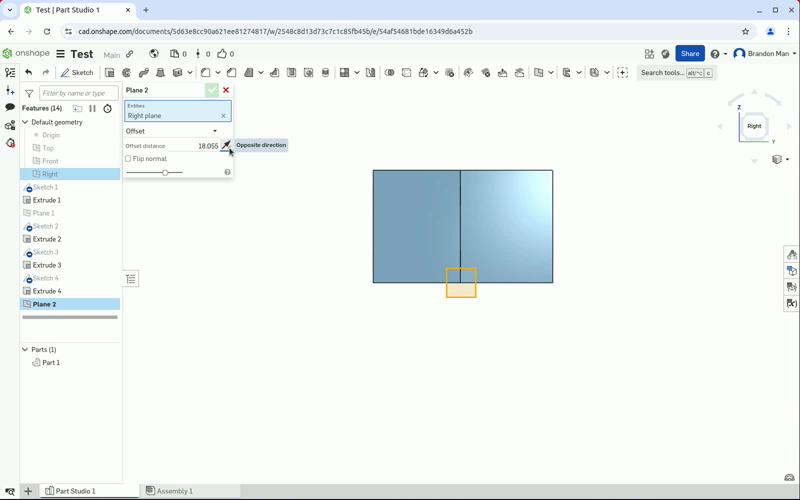
key(enter, 2)
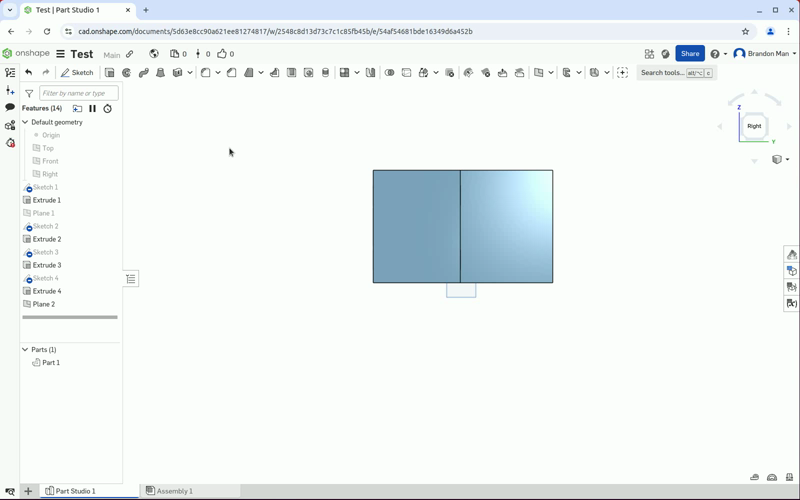
key(shift+s)
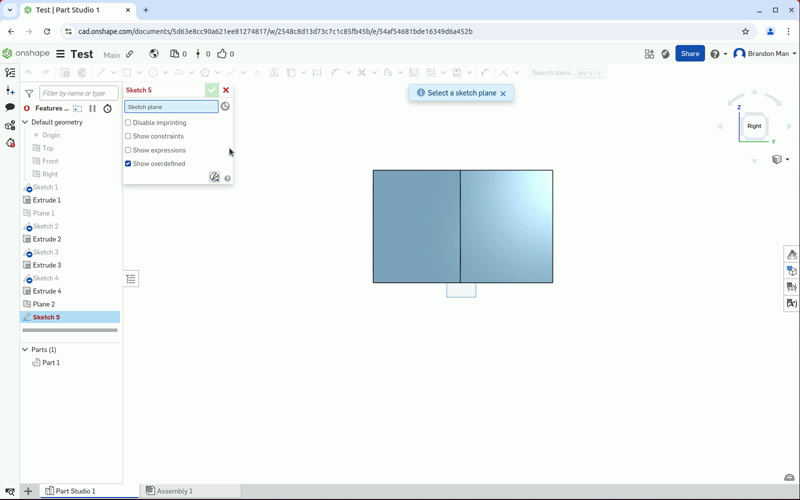
mouse_move(73, 306)
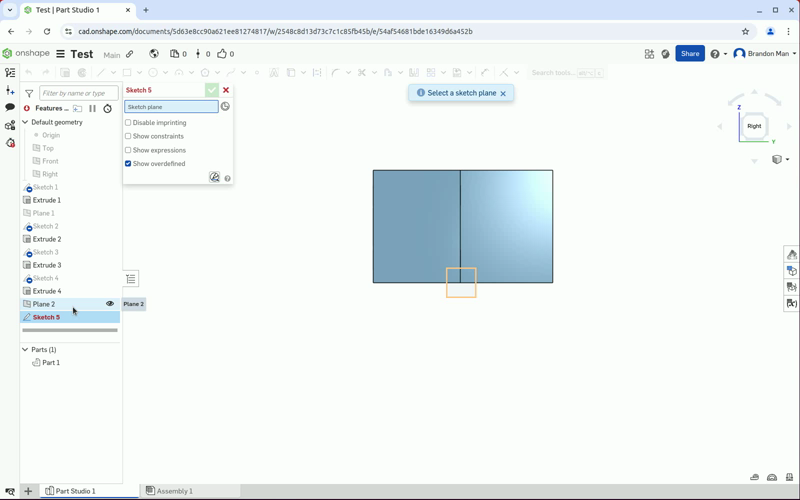
click(73, 306)
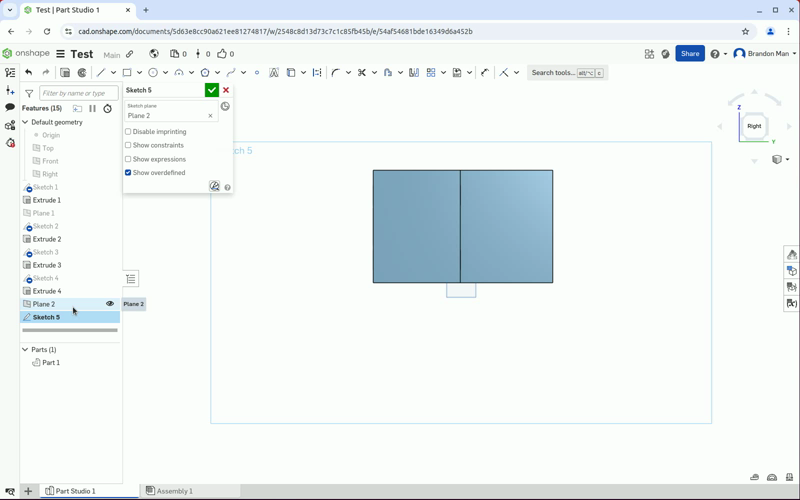
mouse_move(73, 352)
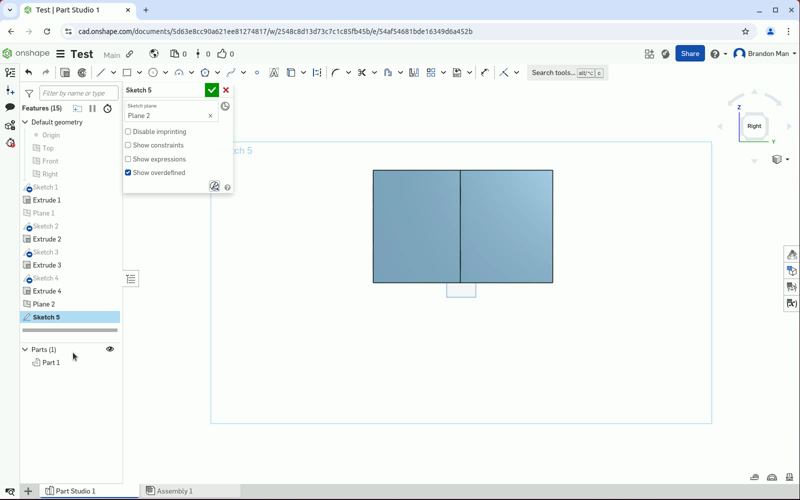
key(y)
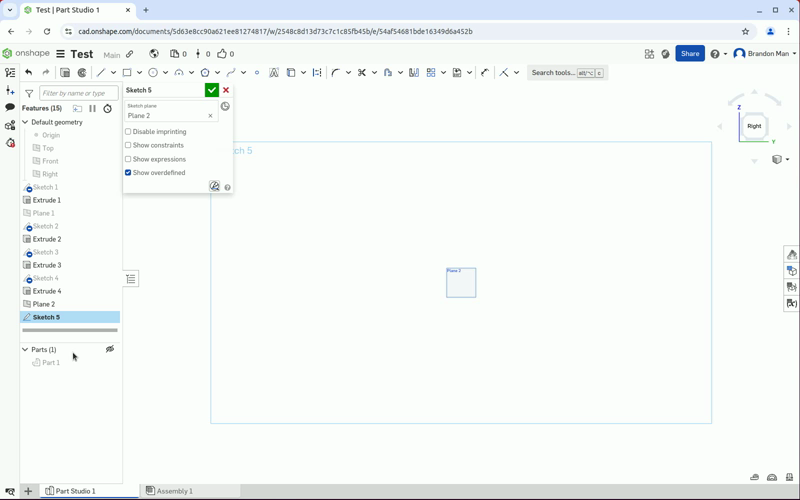
key(c)
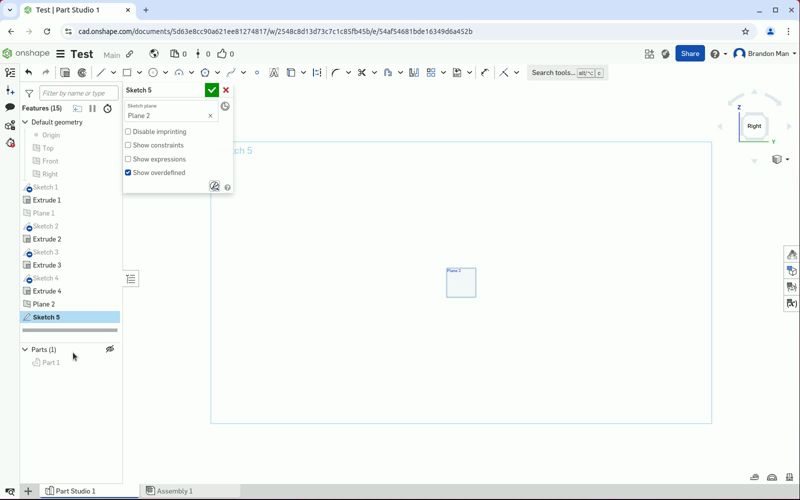
key_down(shift)
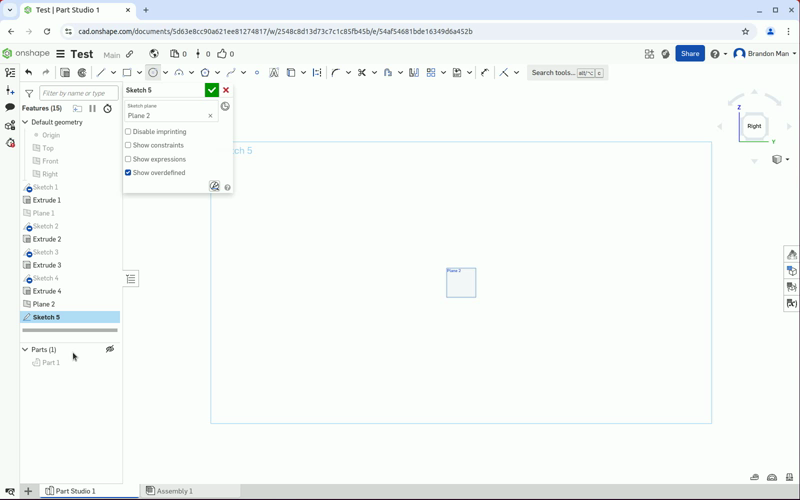
mouse_move(419, 195)
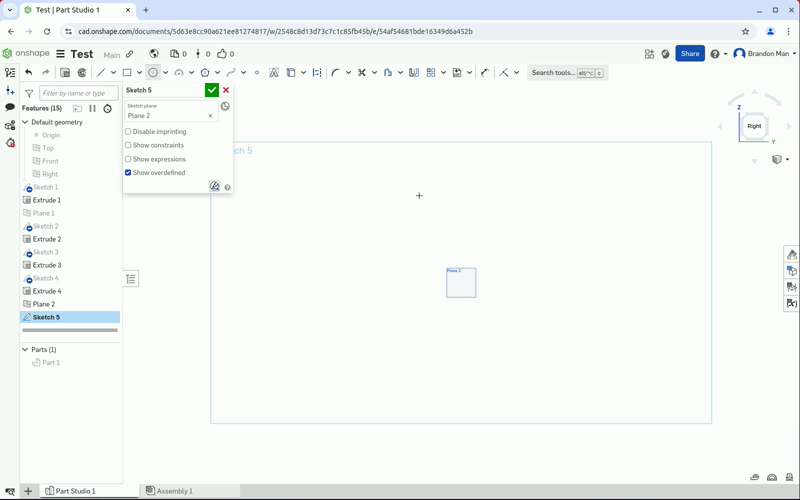
click(419, 195)
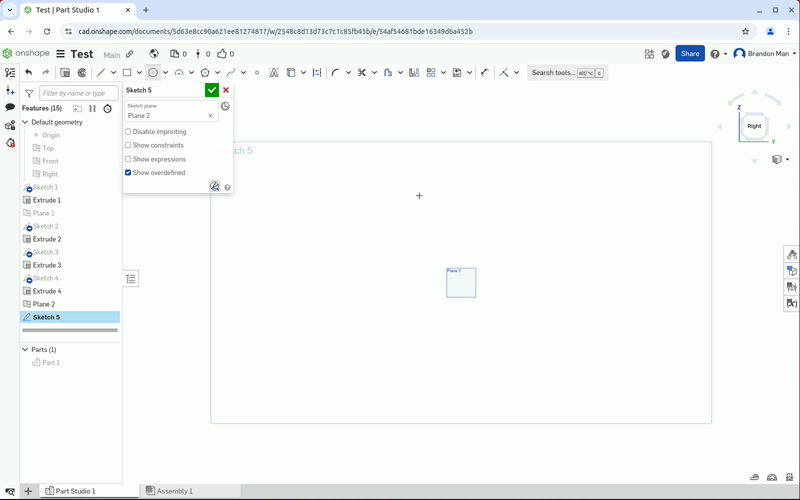
key_up(shift)
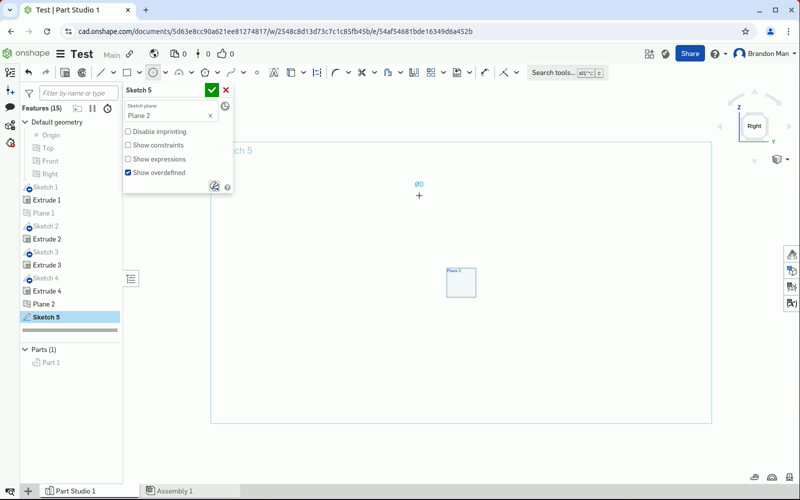
mouse_move(428, 195)
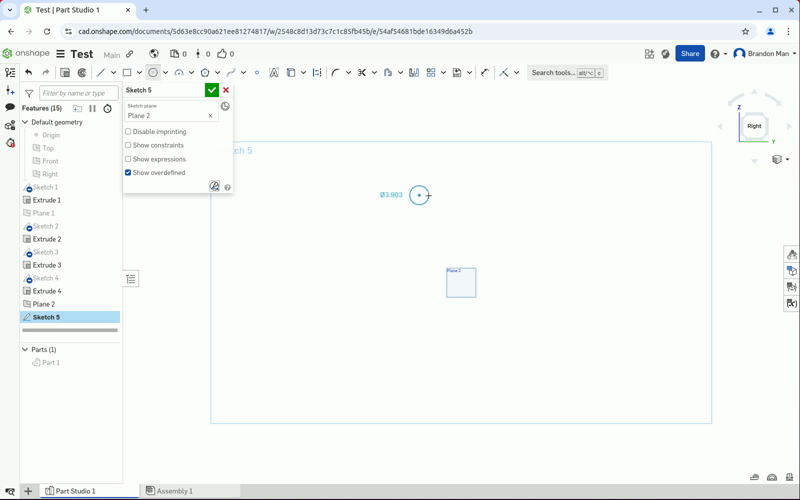
click(428, 195)
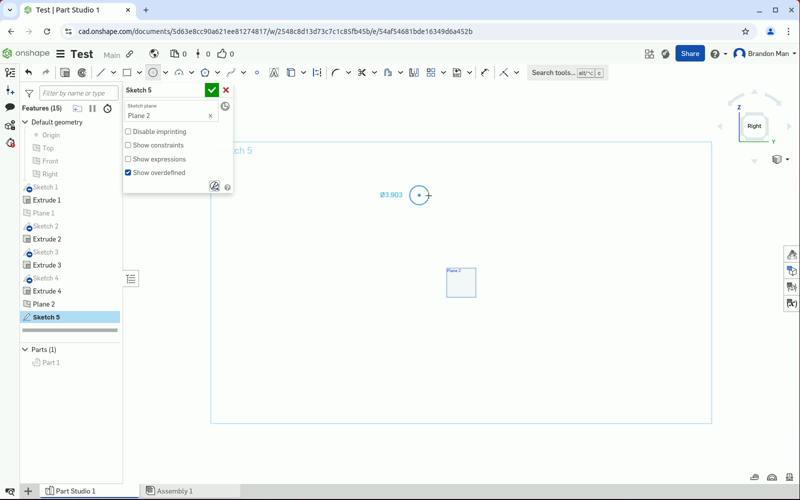
key(esc)
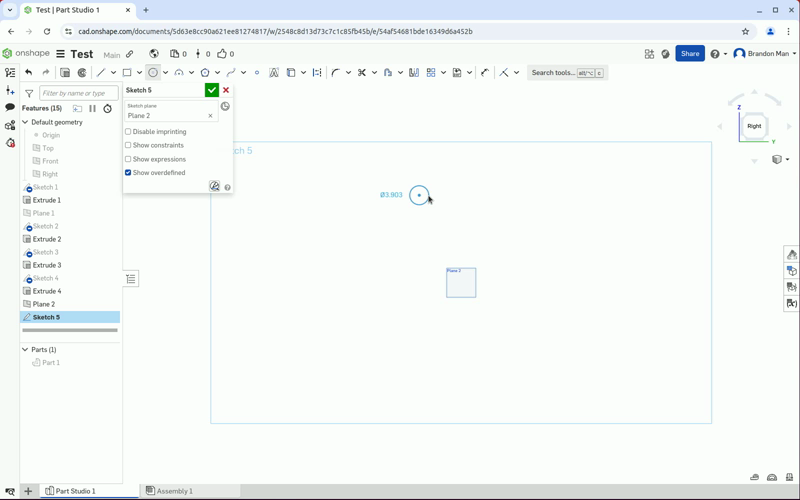
mouse_move(425, 191)
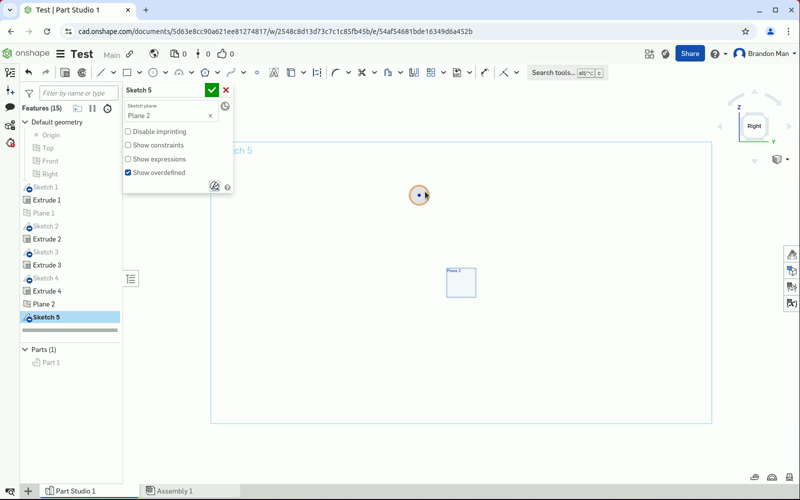
scroll(6)
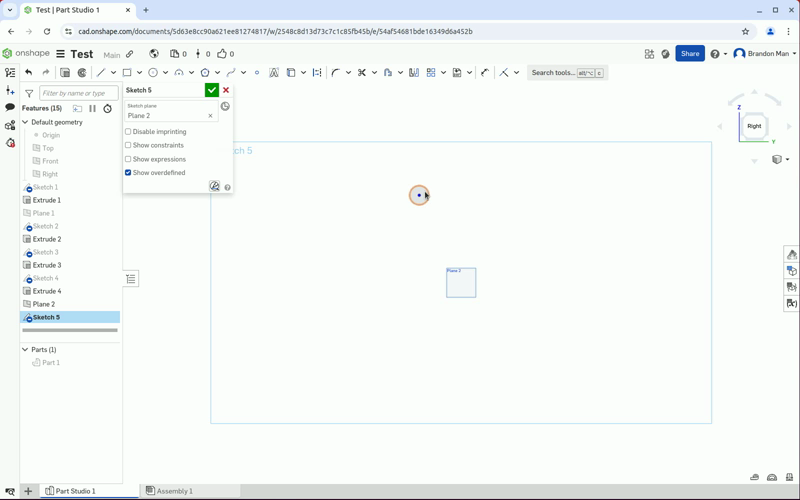
scroll(6)
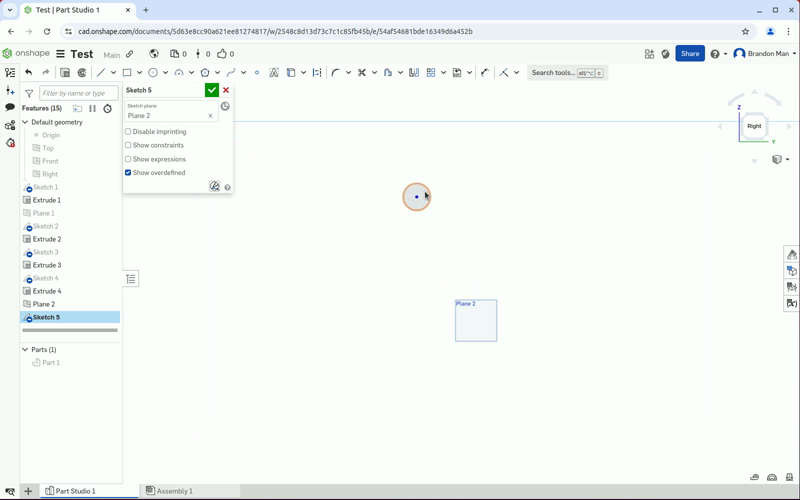
scroll(6)
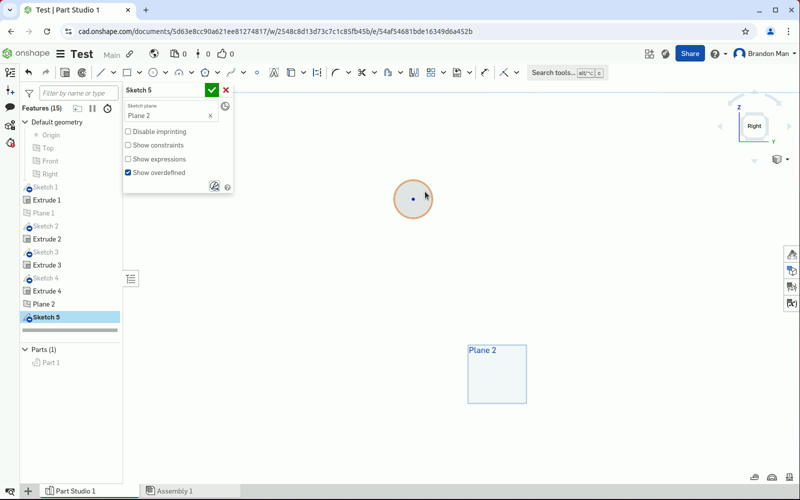
scroll(6)
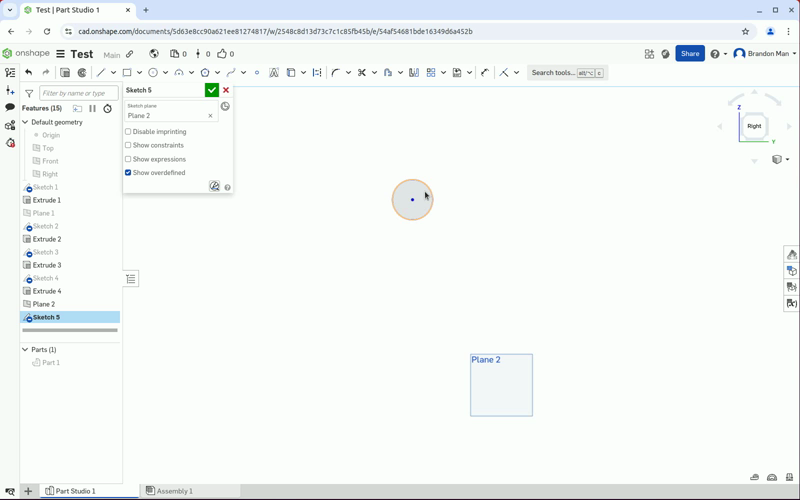
scroll(6)
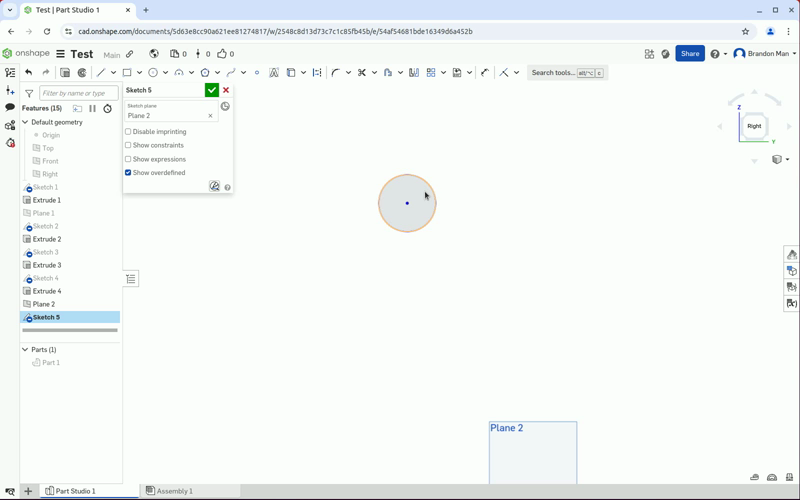
scroll(6)
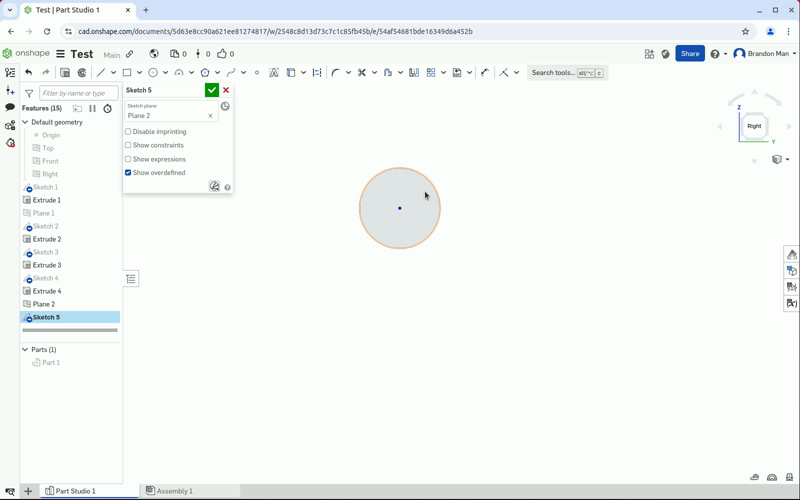
scroll(6)
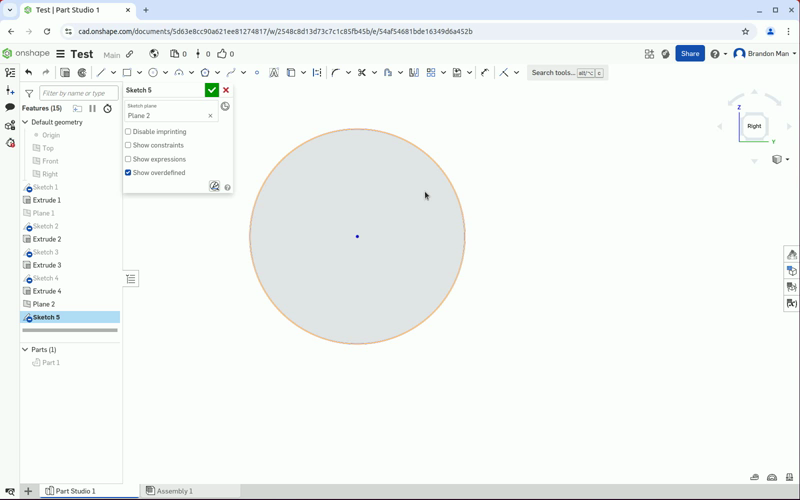
click(425, 191)
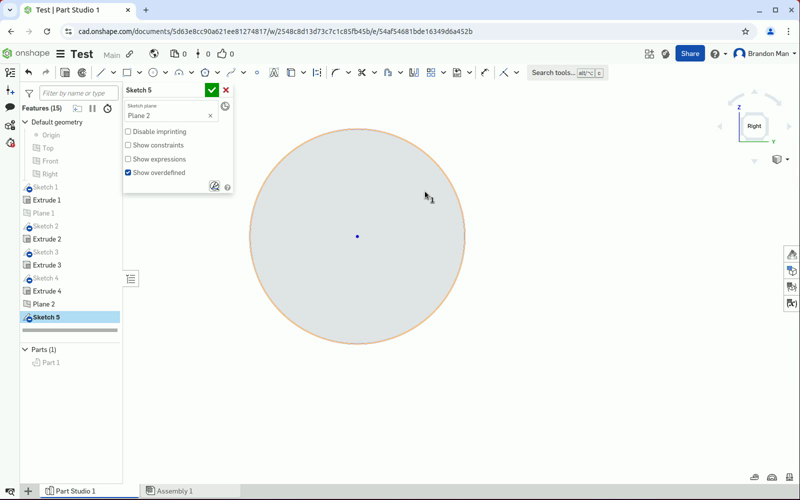
scroll(-6)
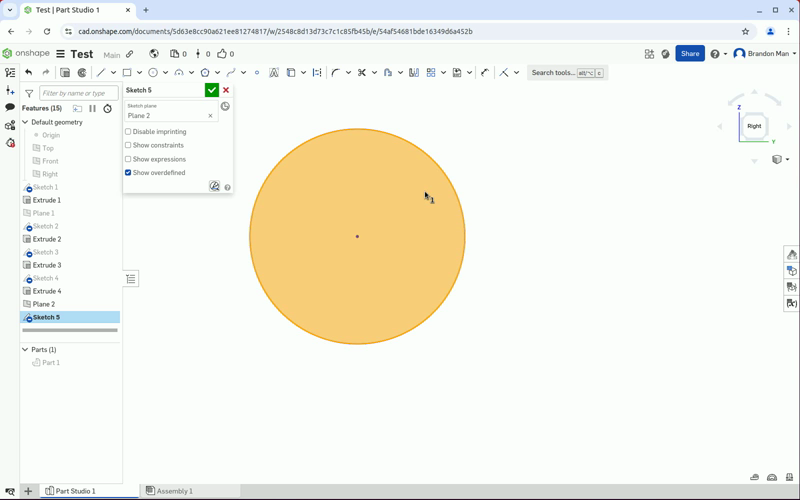
scroll(-6)
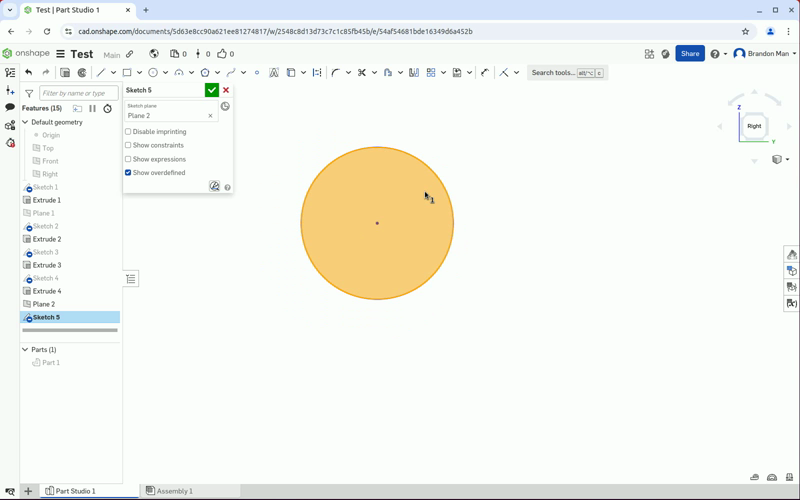
scroll(-6)
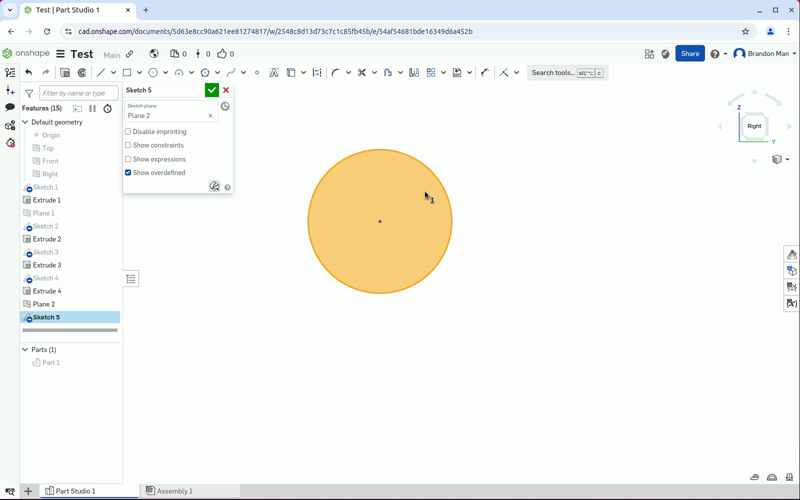
scroll(-6)
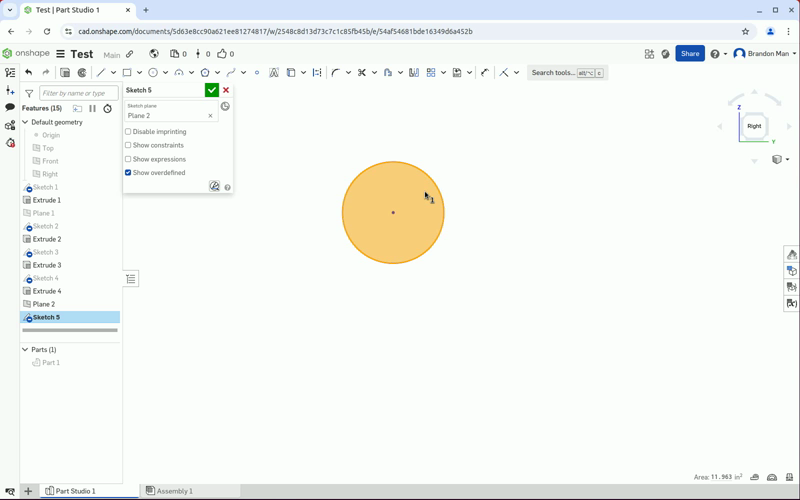
scroll(-6)
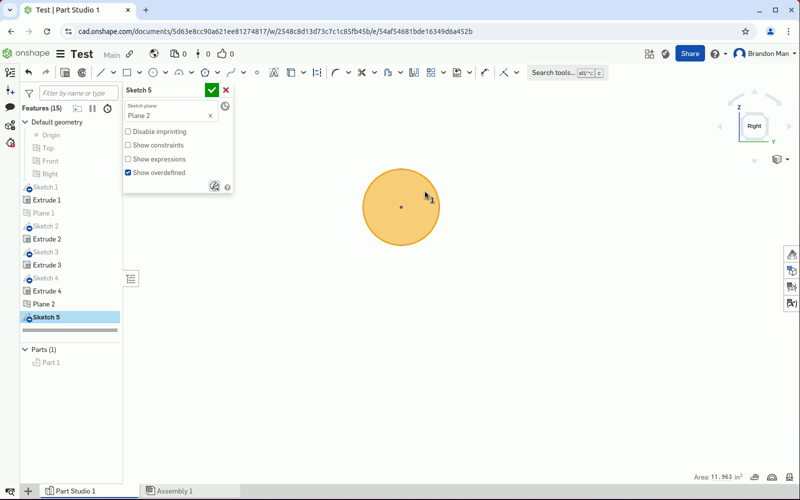
scroll(-6)
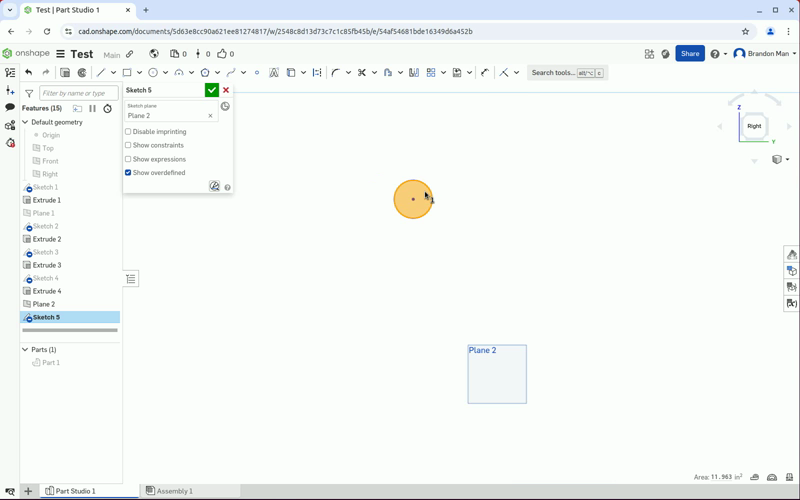
scroll(-6)
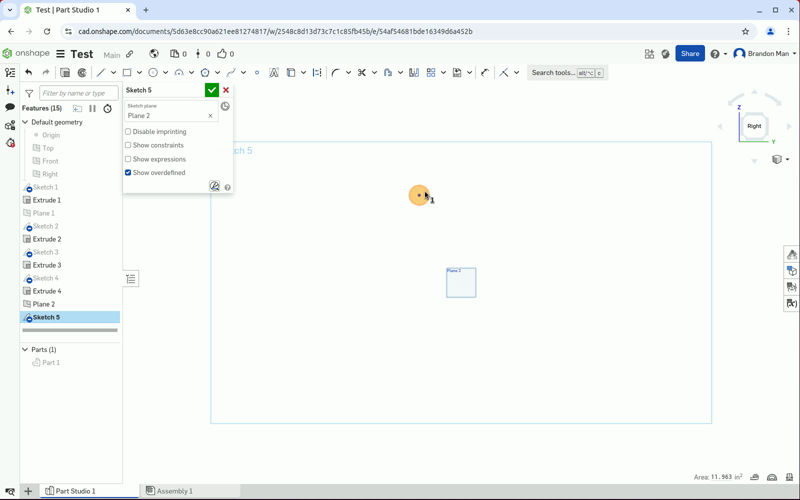
mouse_move(73, 352)
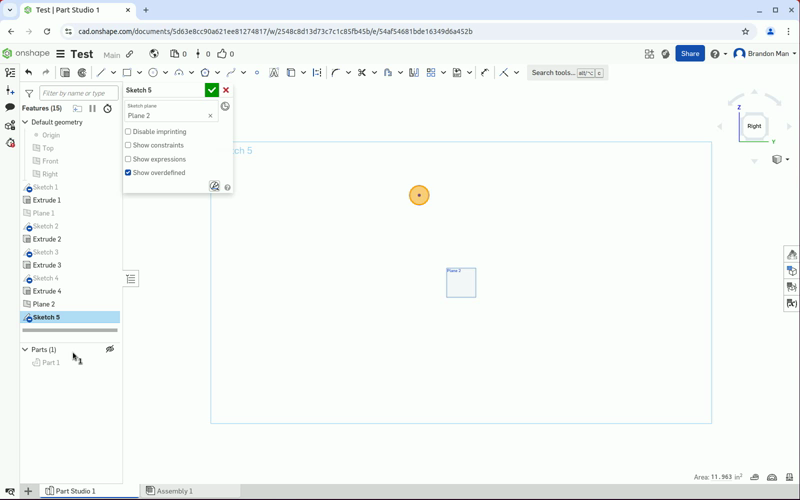
key(shift+y)
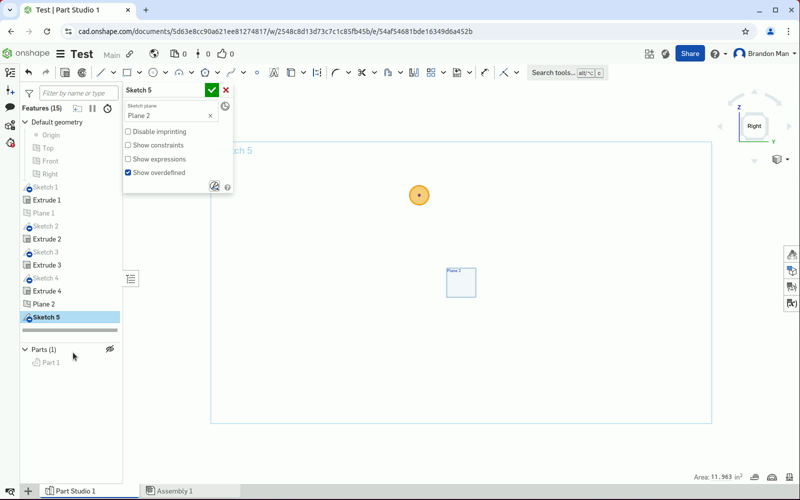
key(shift+e)
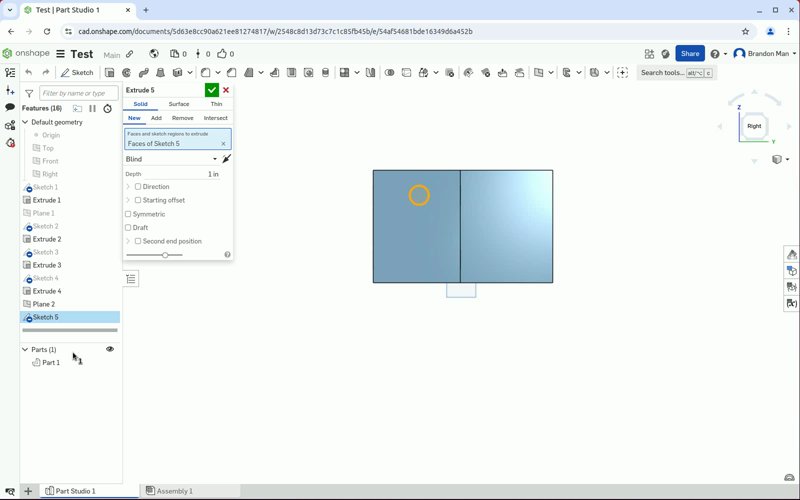
mouse_move(143, 106)
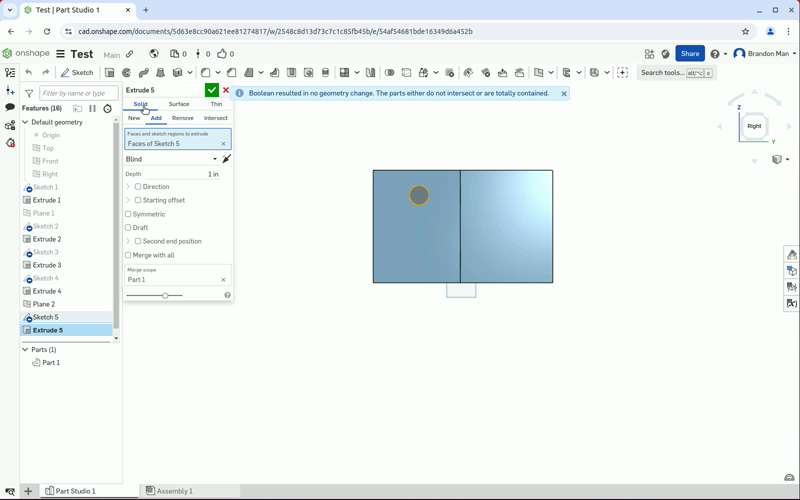
click(143, 106)
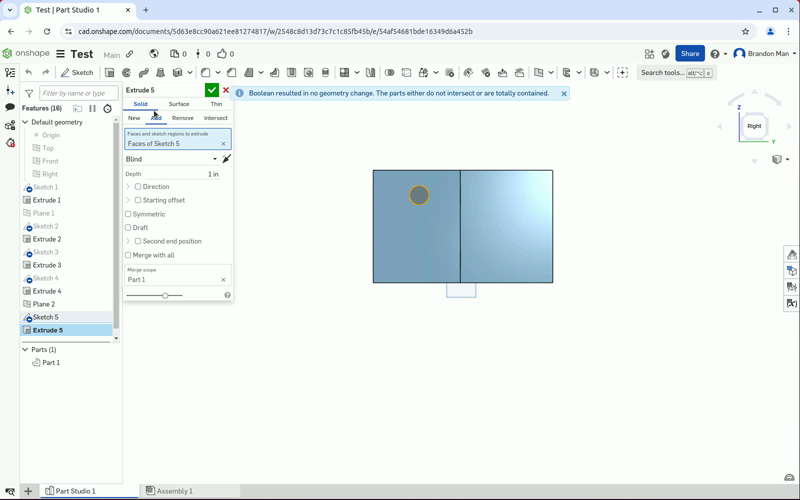
mouse_move(186, 120)
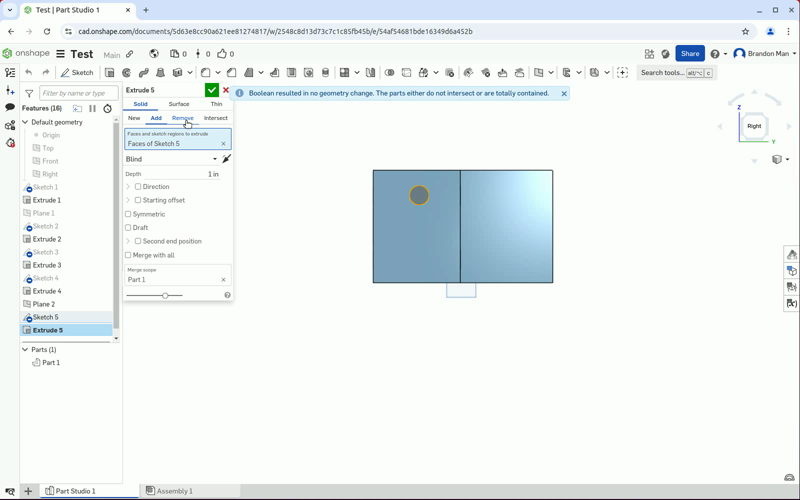
click(186, 120)
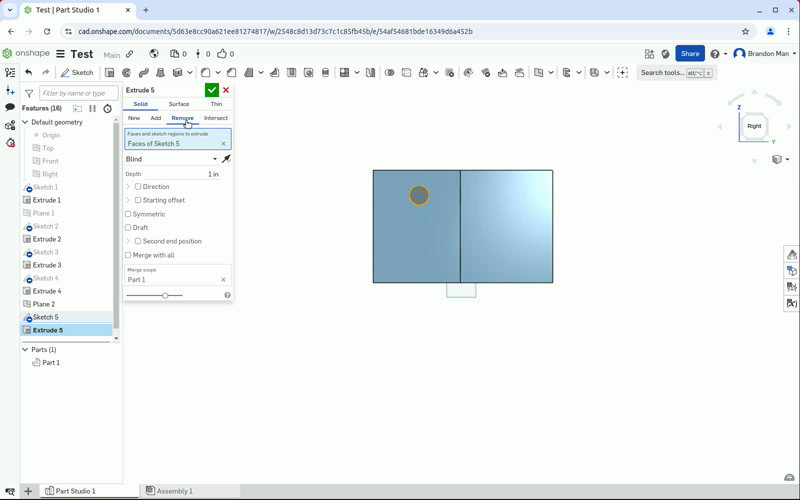
key(tab, 4)
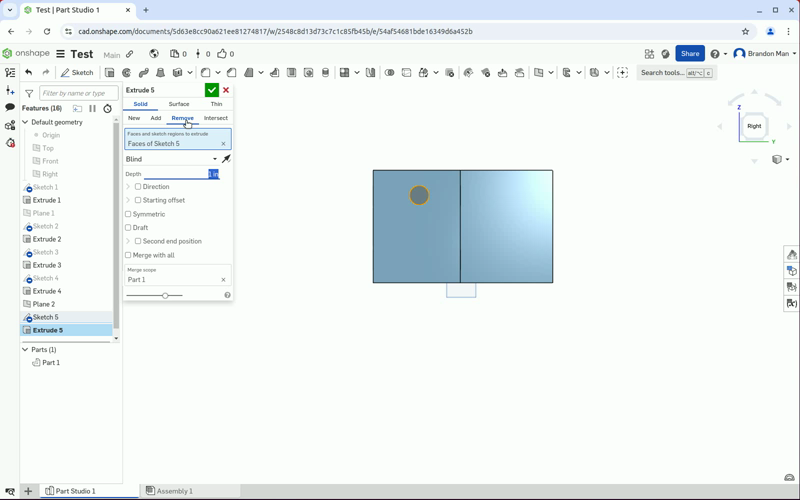
text(23.108)
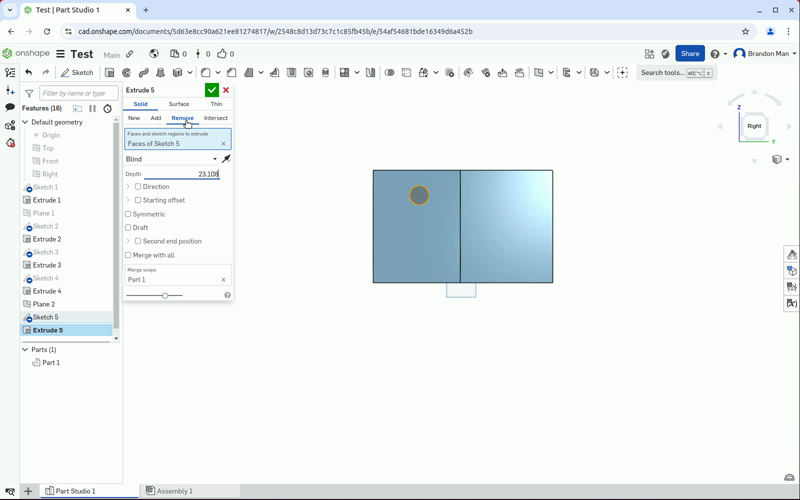
key(tab, 6)
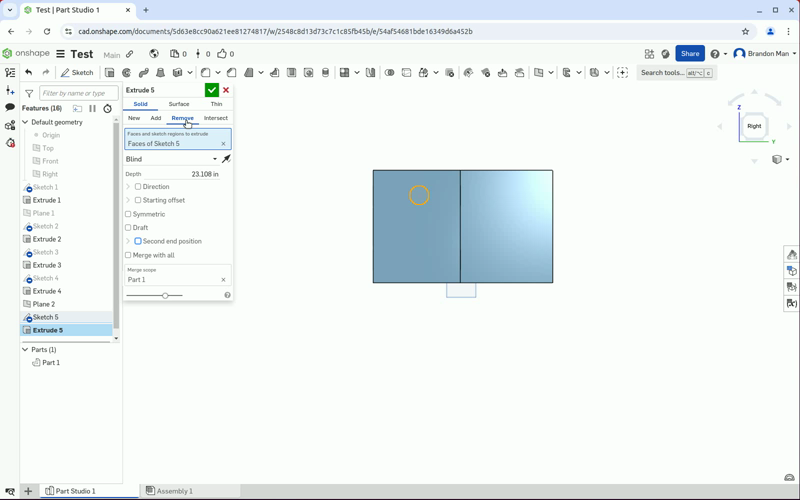
key(space)
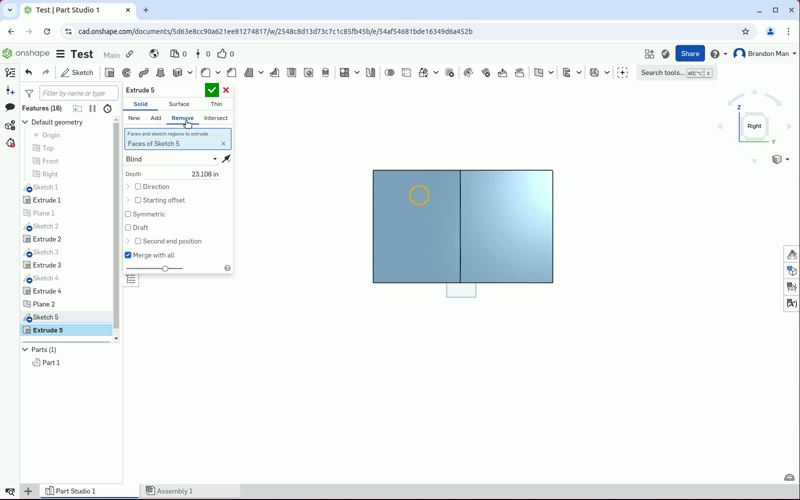
key(enter)
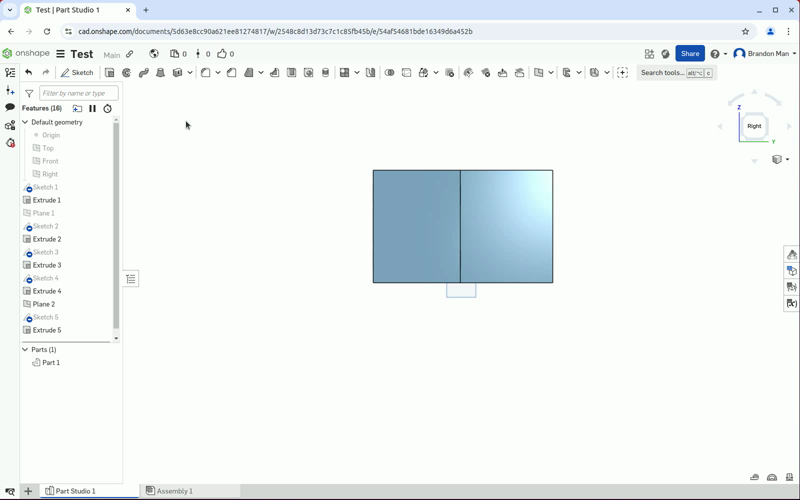
key(shift+h)
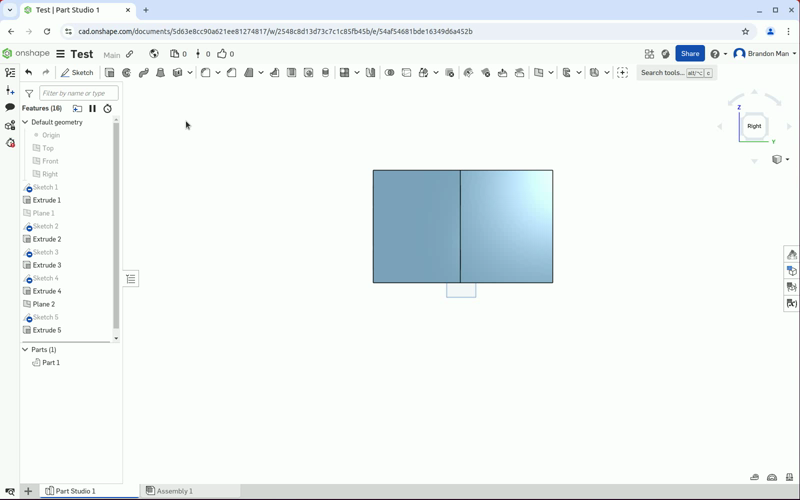
key(shift+h)
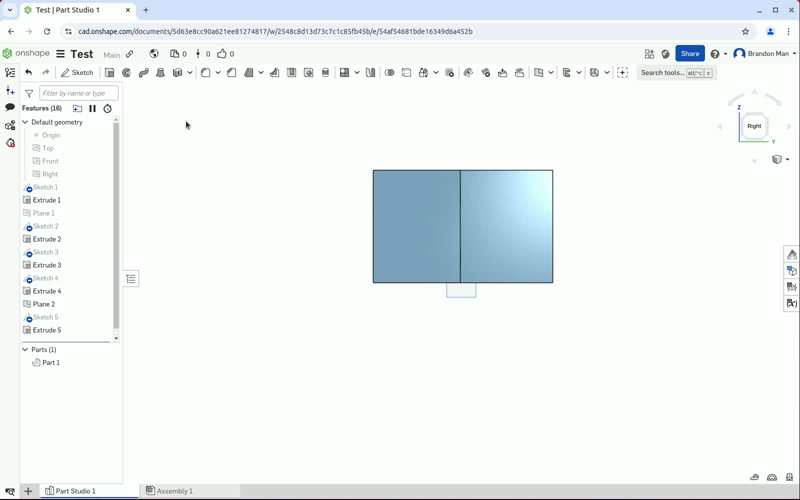
mouse_move(69, 189)
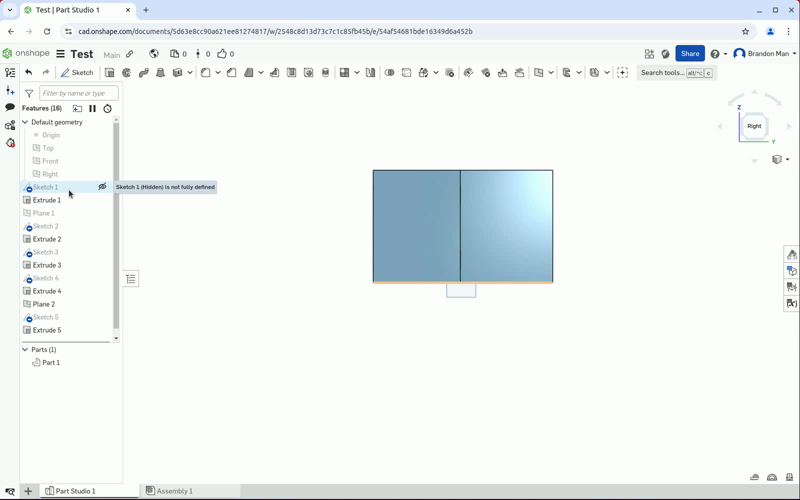
click(69, 189)
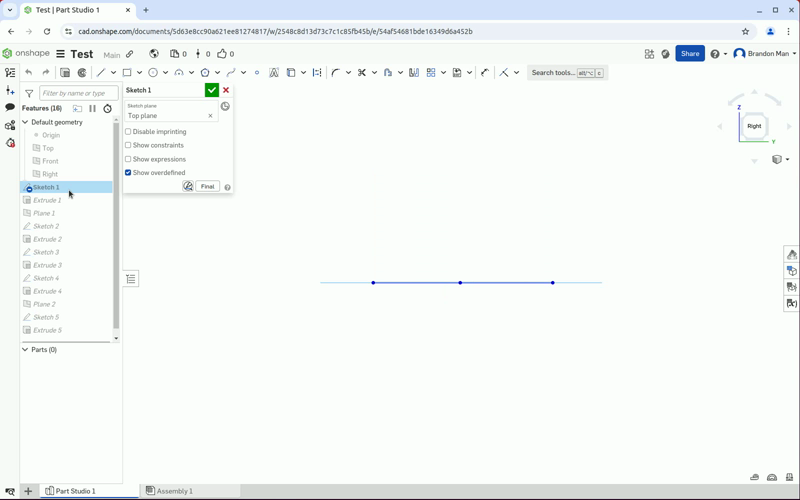
mouse_move(229, 92)
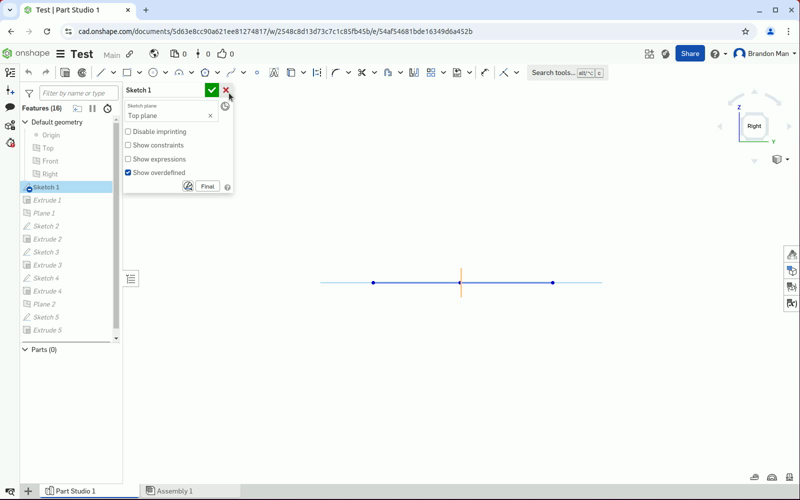
click(229, 92)
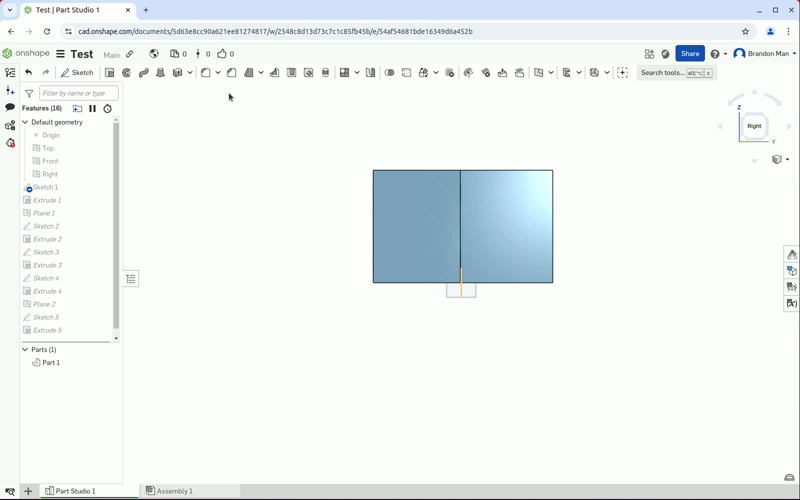
key(shift+s)
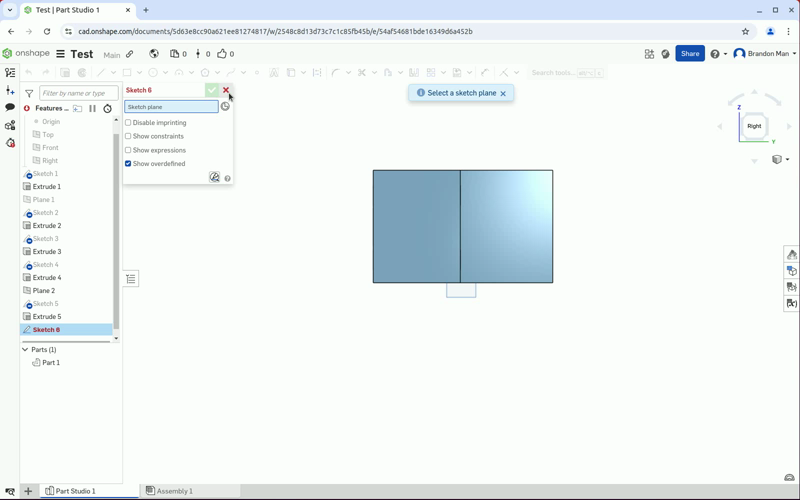
mouse_move(69, 293)
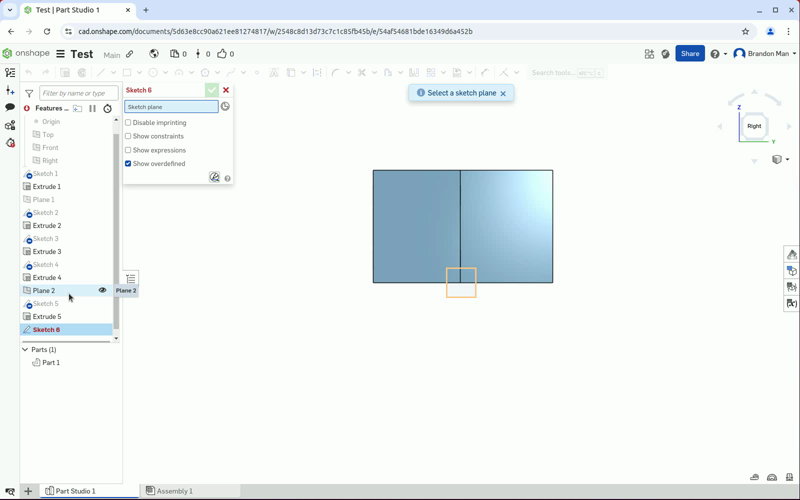
click(69, 293)
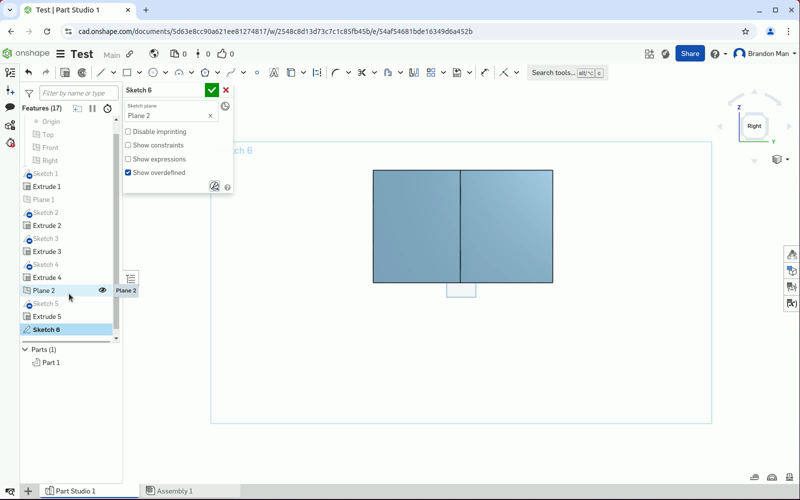
mouse_move(73, 352)
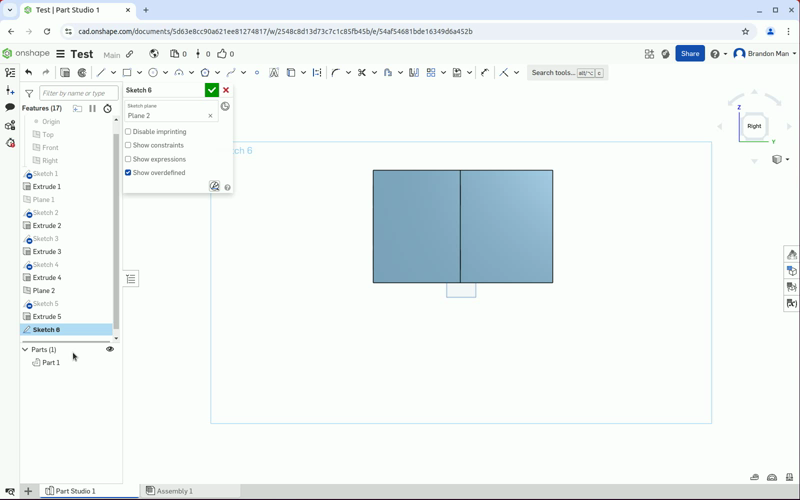
key(y)
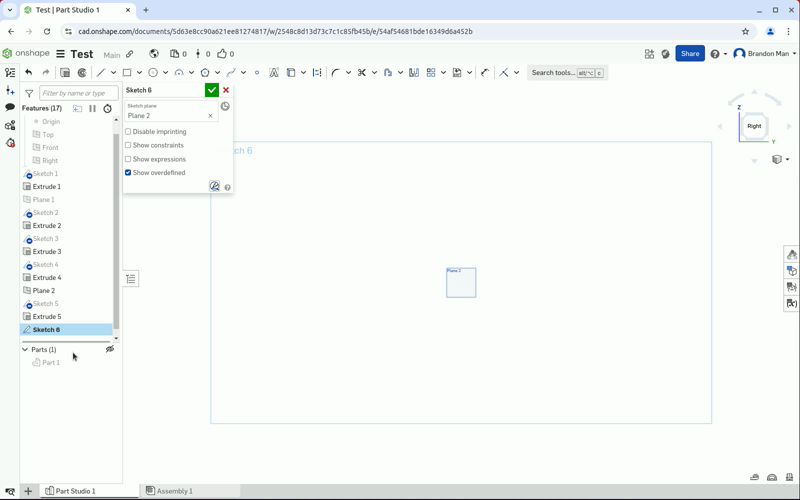
key(c)
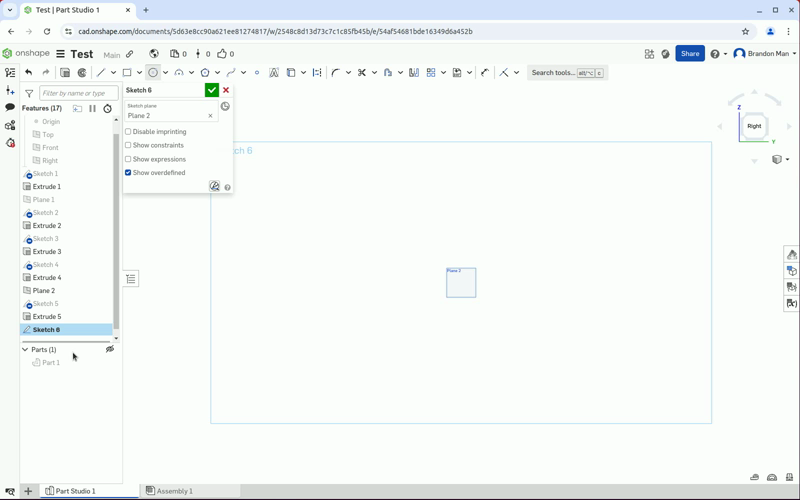
key_down(shift)
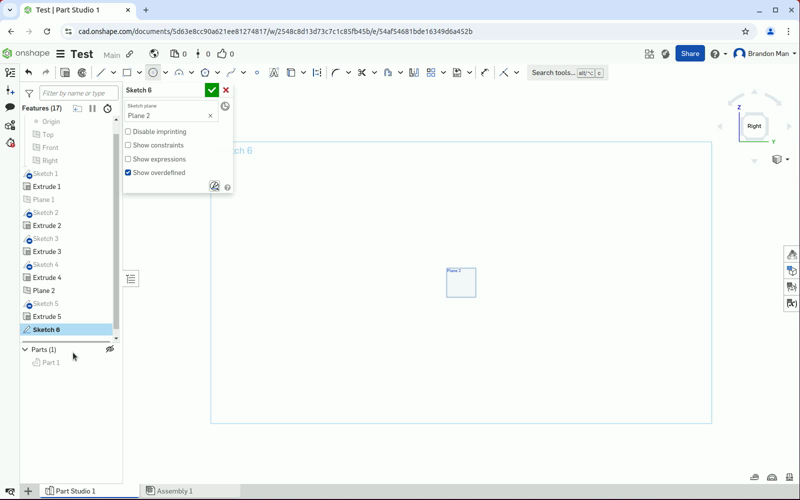
mouse_move(419, 258)
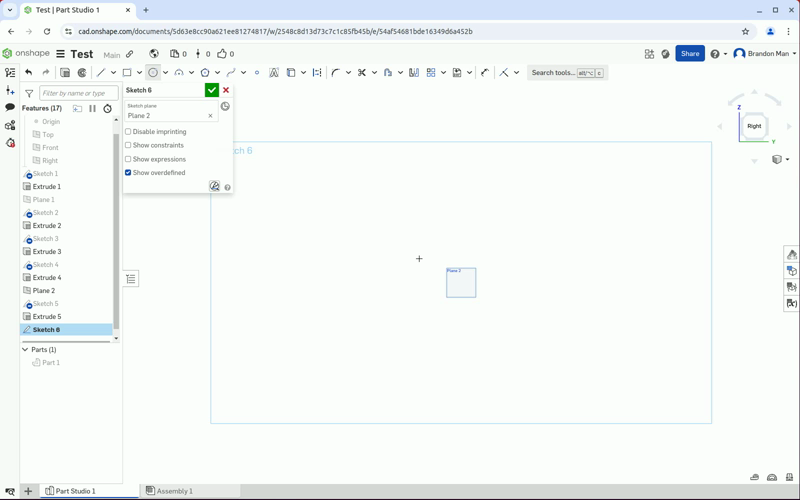
click(419, 258)
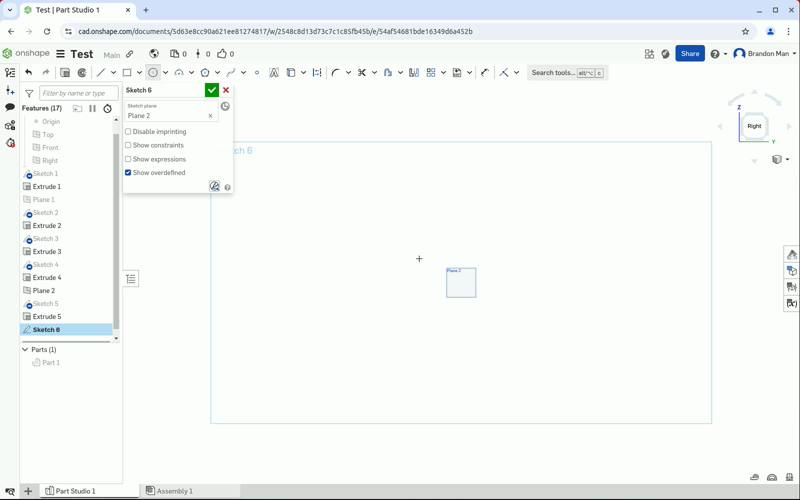
key_up(shift)
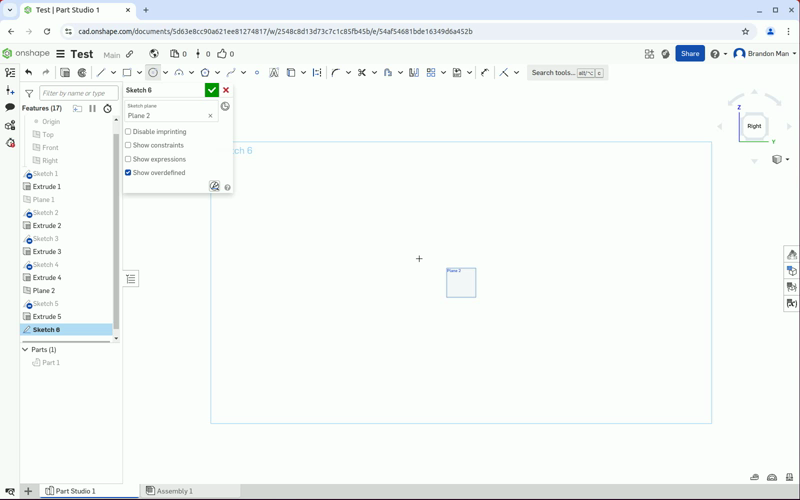
mouse_move(428, 258)
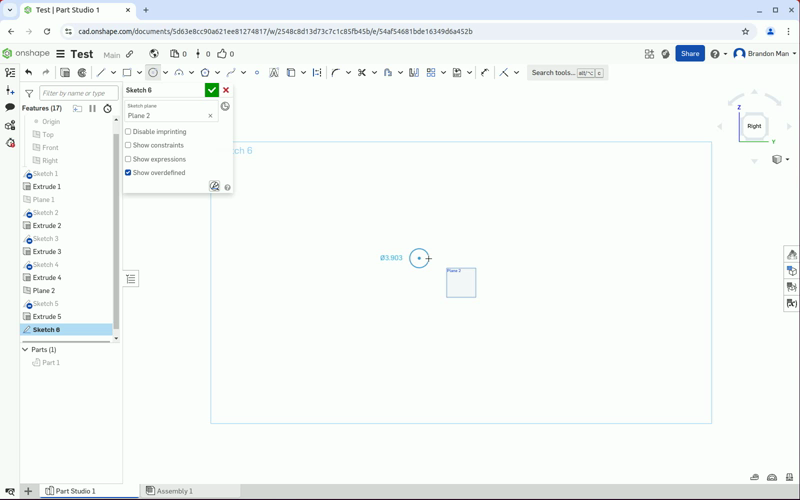
click(428, 258)
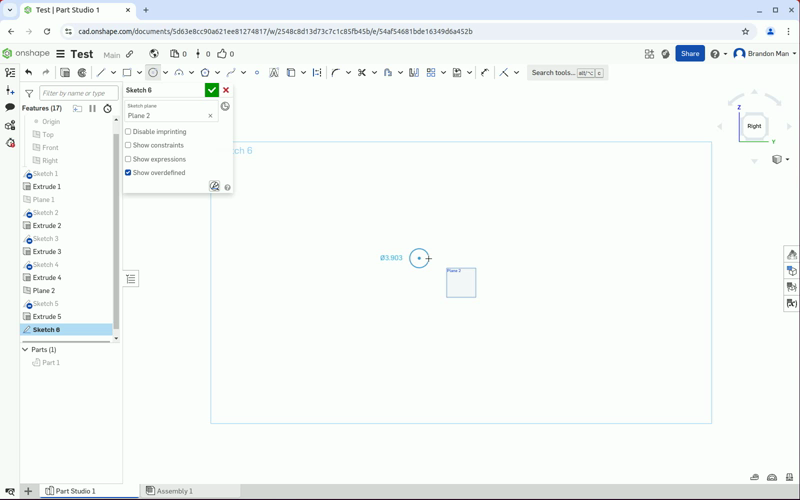
key(esc)
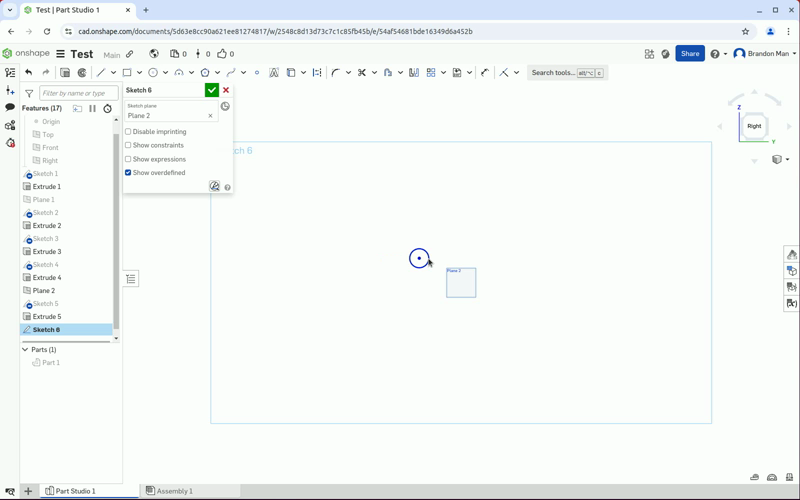
mouse_move(410, 259)
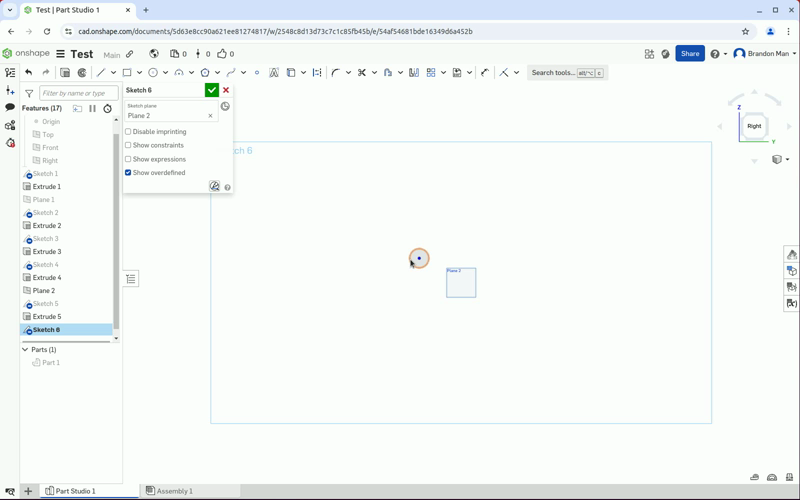
scroll(6)
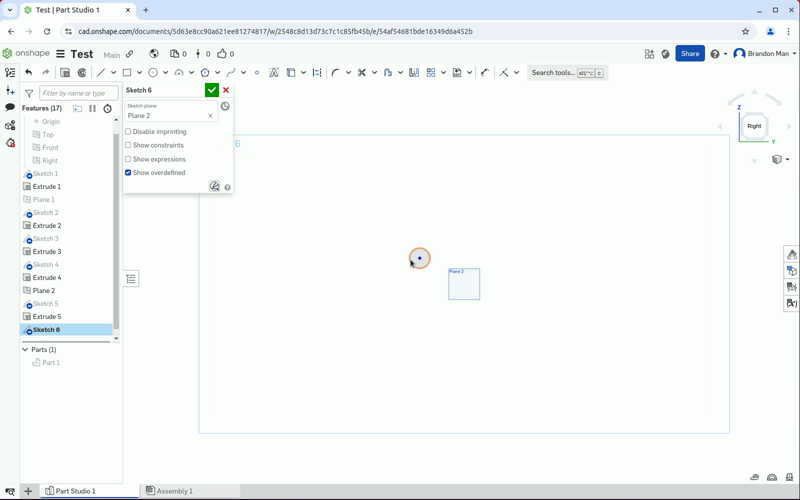
scroll(6)
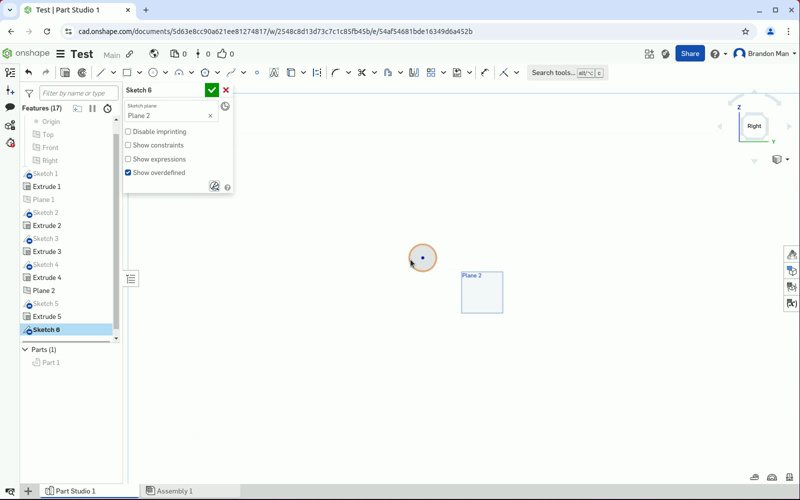
scroll(6)
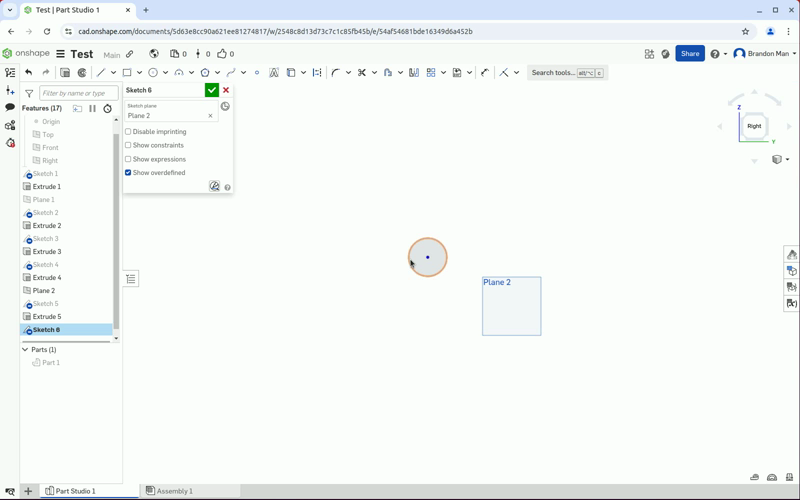
scroll(6)
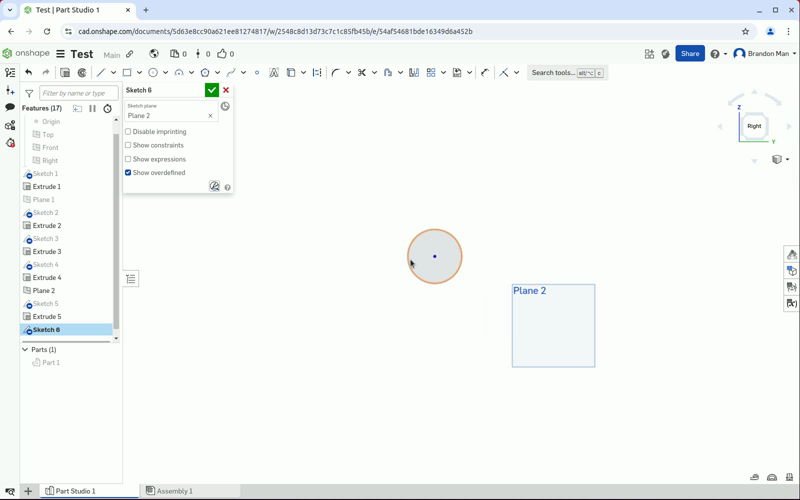
scroll(6)
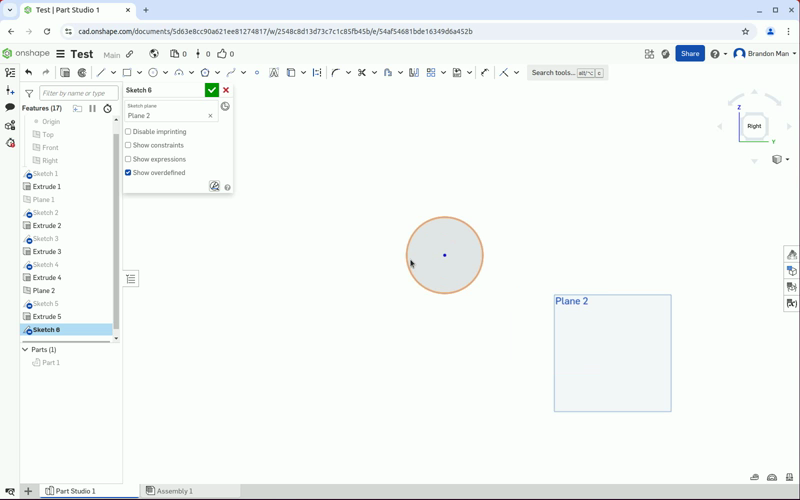
scroll(6)
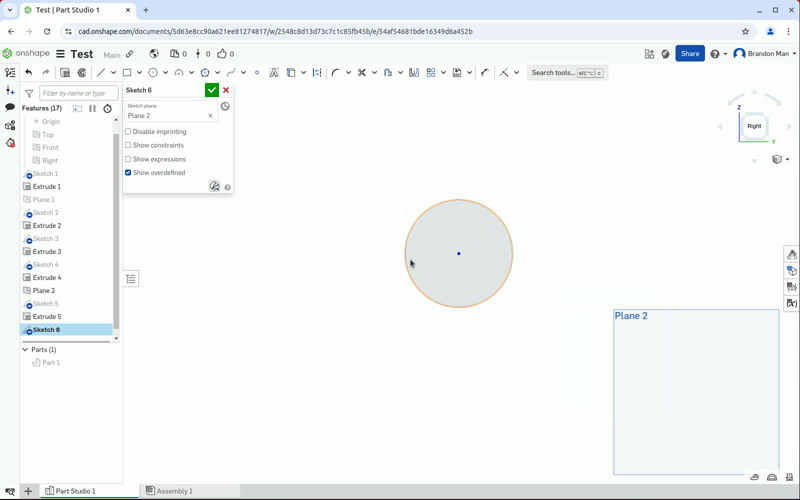
scroll(6)
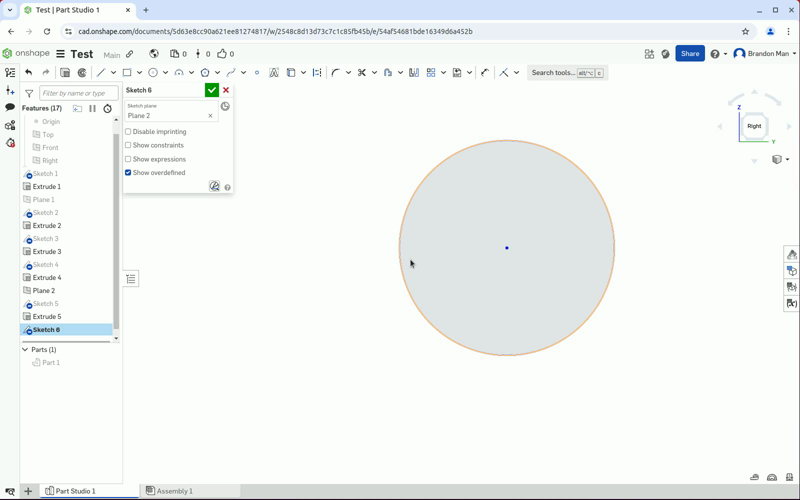
click(410, 259)
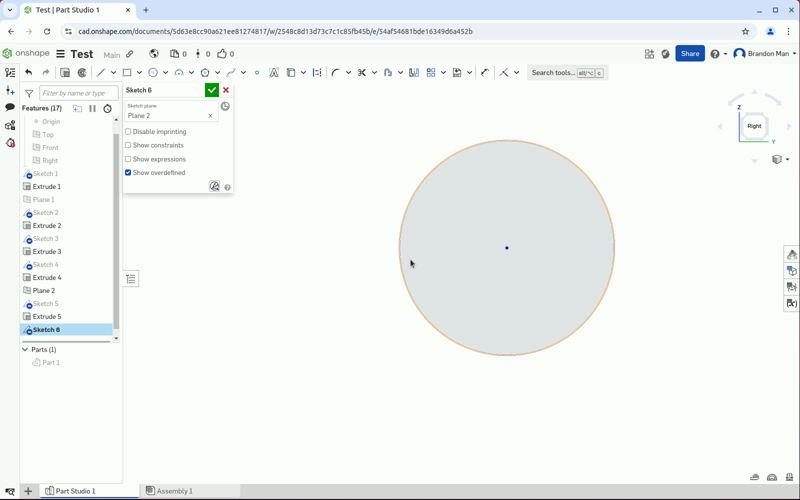
scroll(-6)
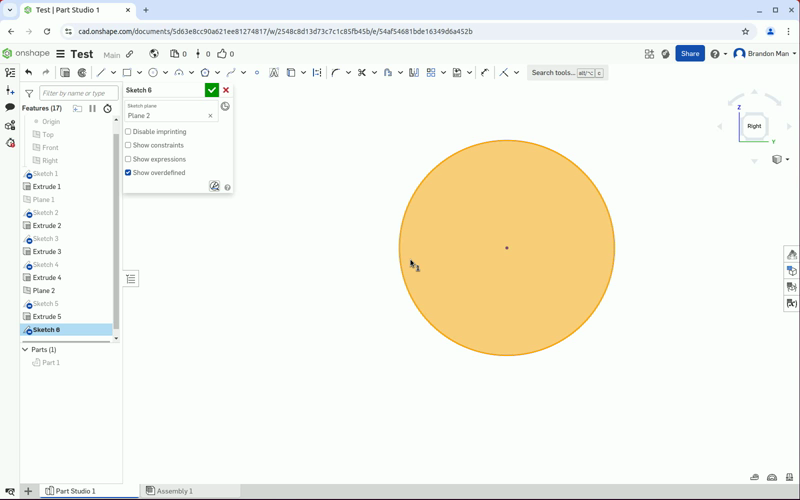
scroll(-6)
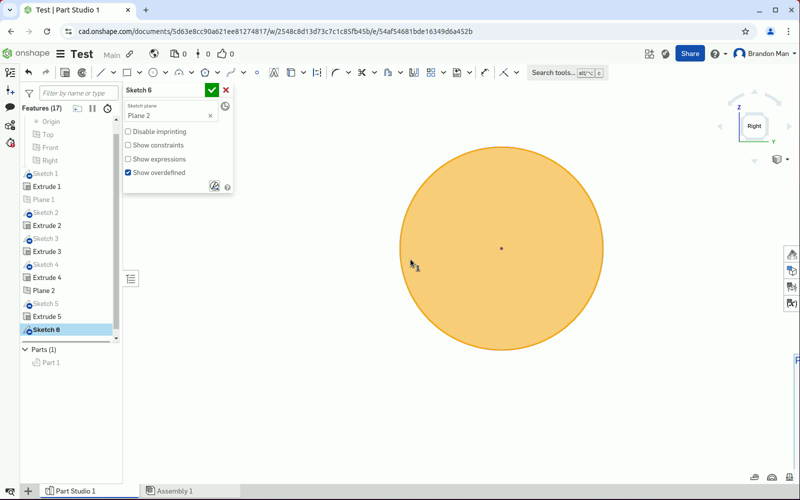
scroll(-6)
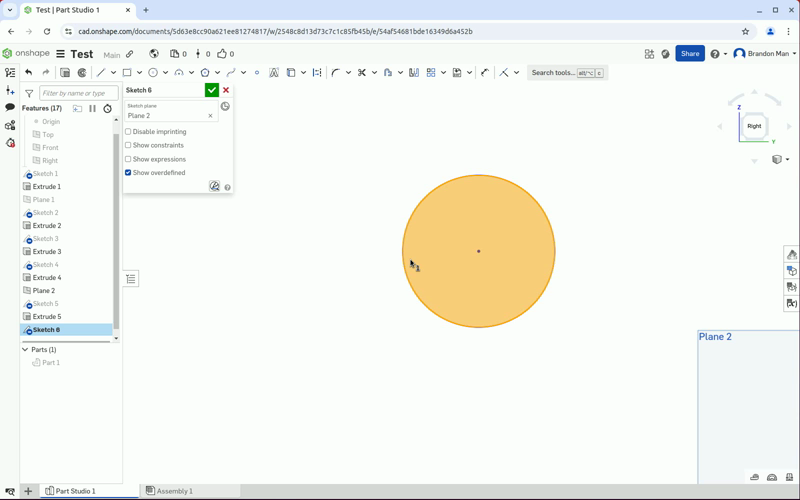
scroll(-6)
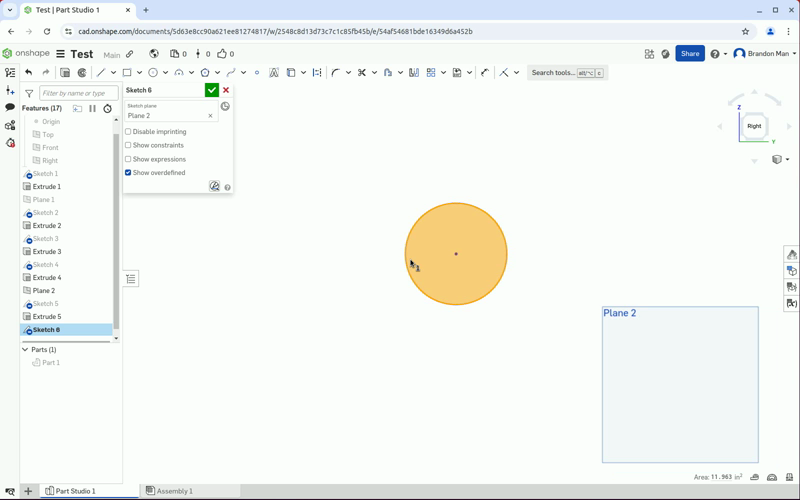
scroll(-6)
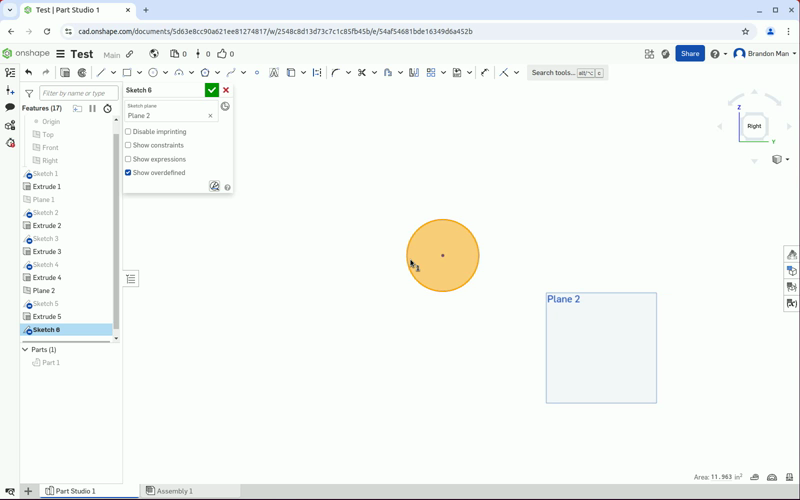
scroll(-6)
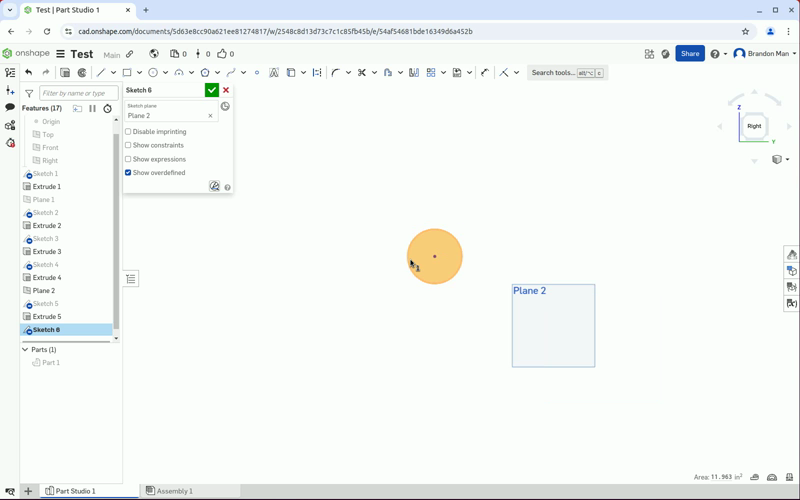
scroll(-6)
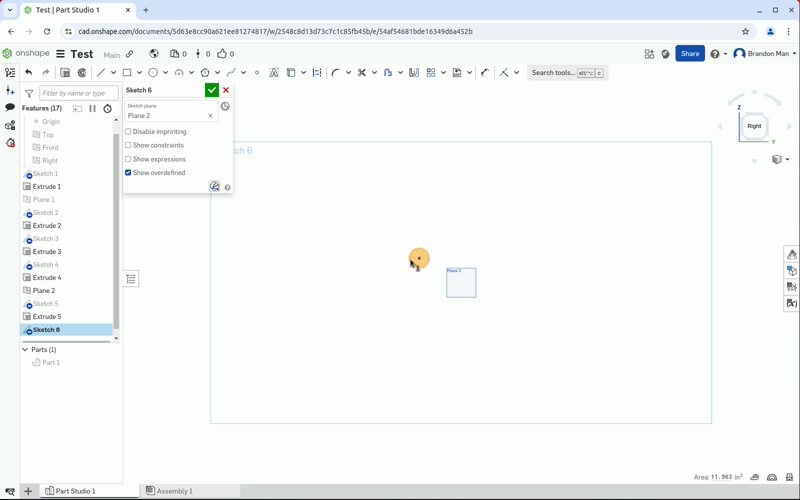
mouse_move(73, 352)
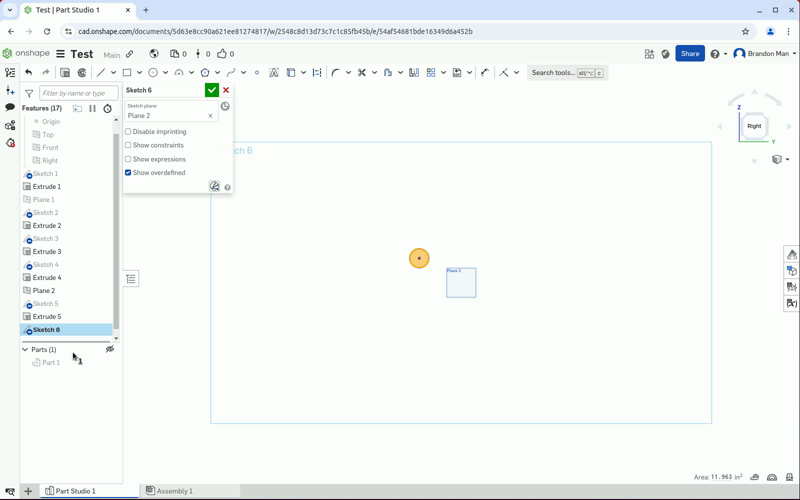
key(shift+y)
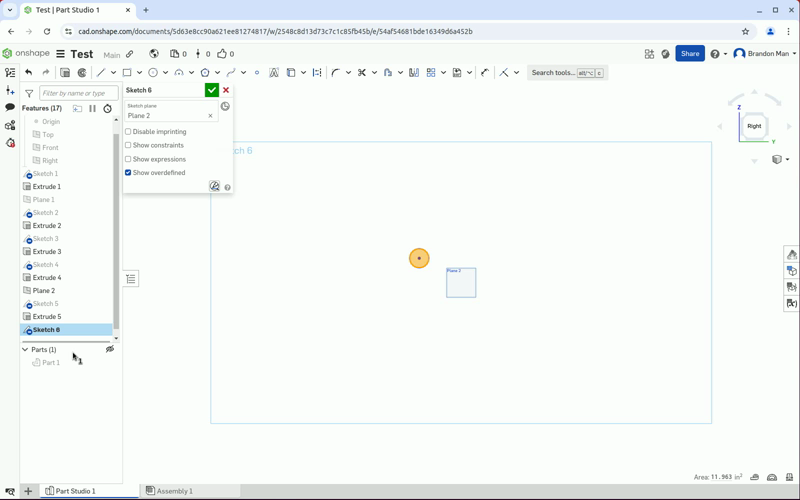
key(shift+e)
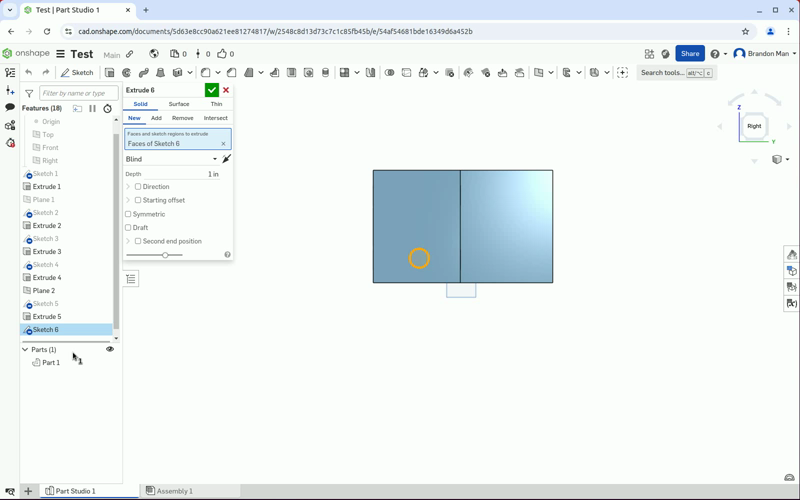
mouse_move(143, 106)
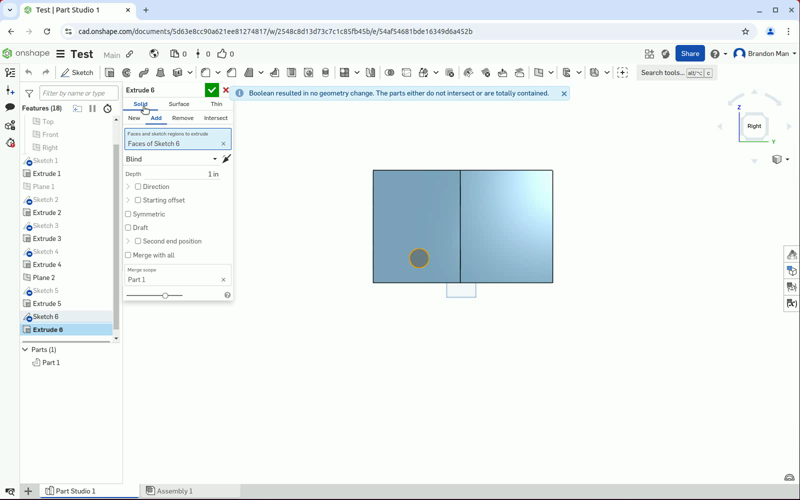
click(143, 106)
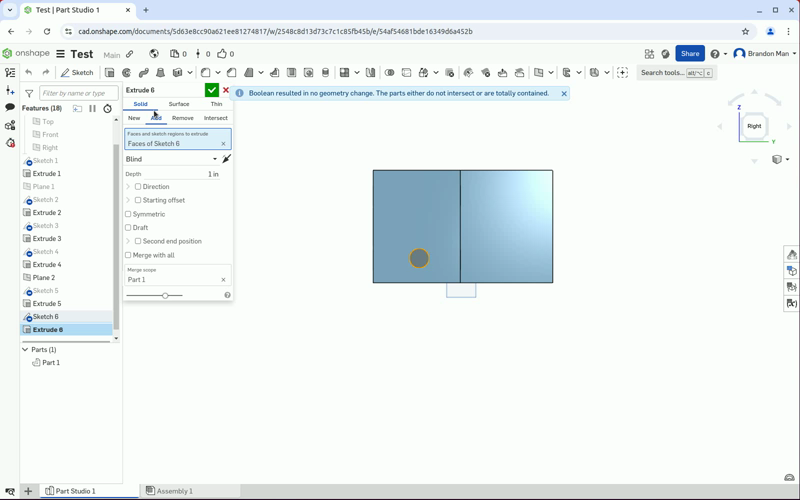
mouse_move(186, 120)
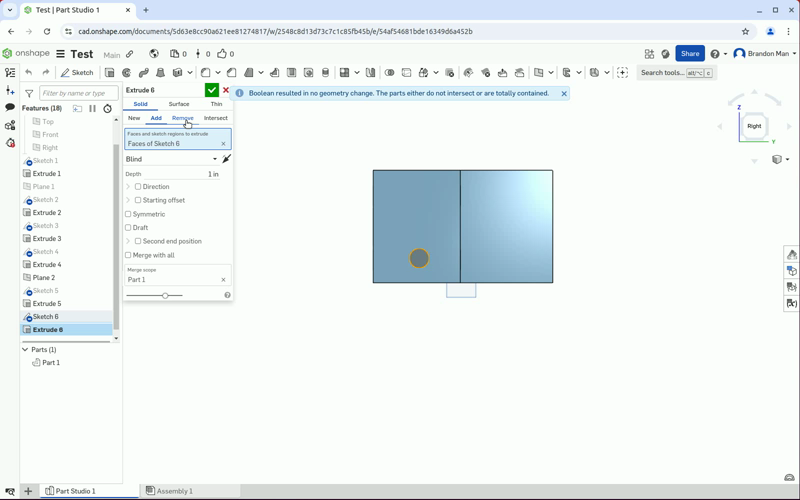
click(186, 120)
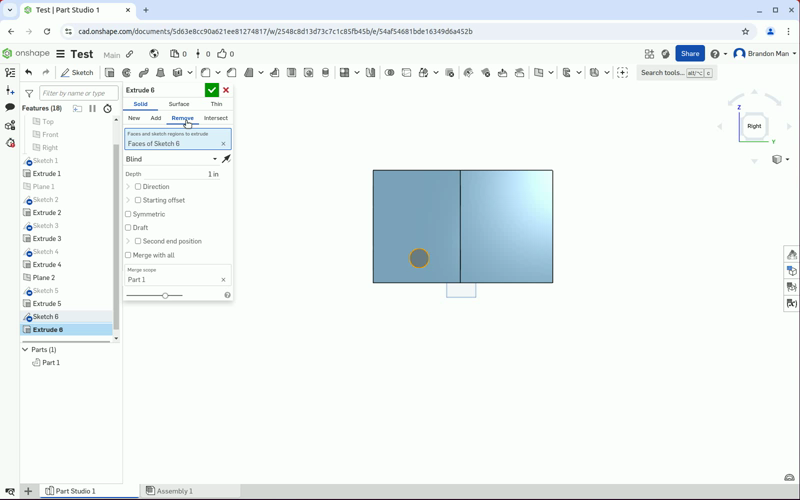
key(tab, 4)
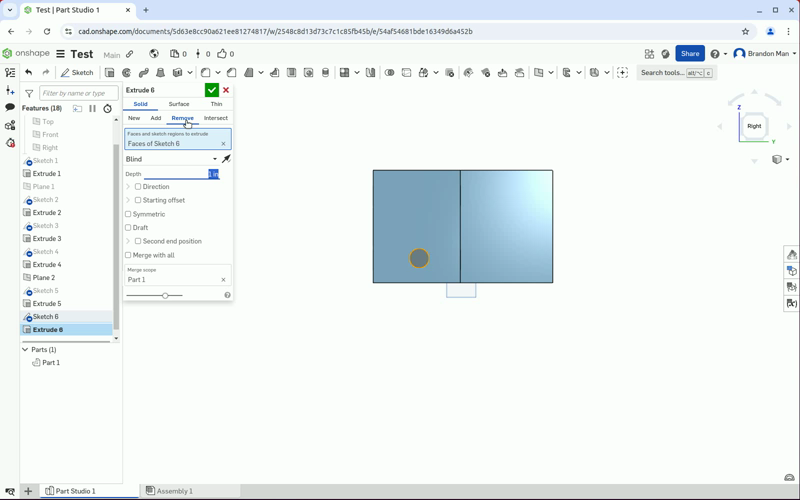
text(23.108)
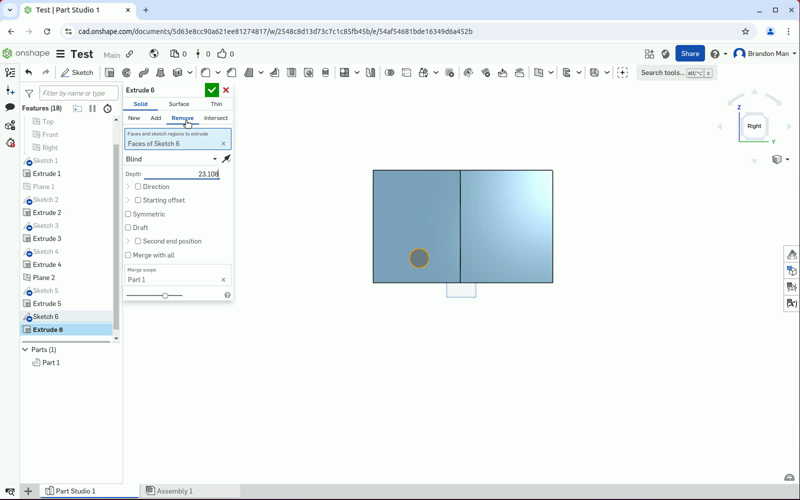
key(tab, 6)
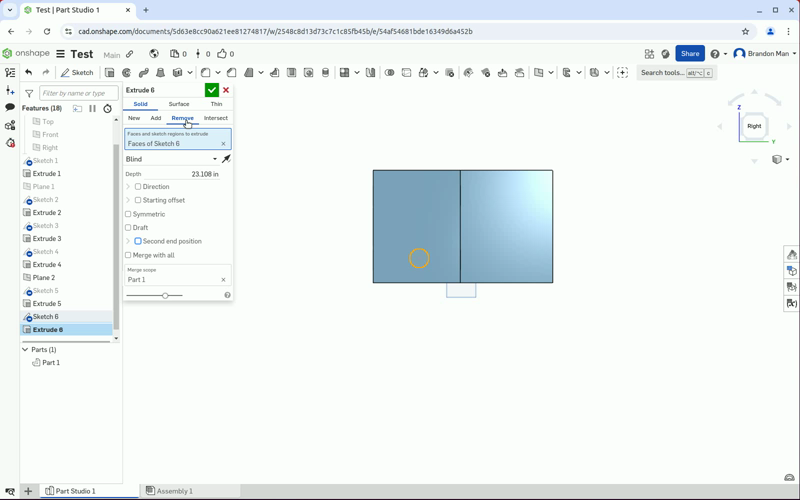
key(space)
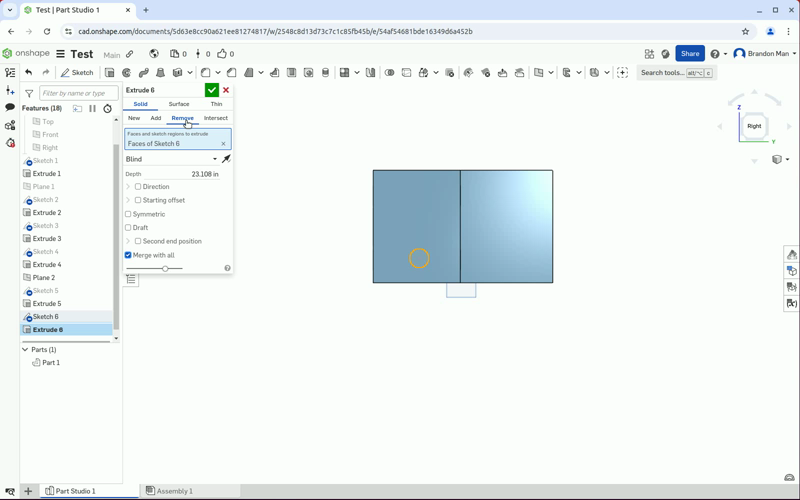
key(enter)
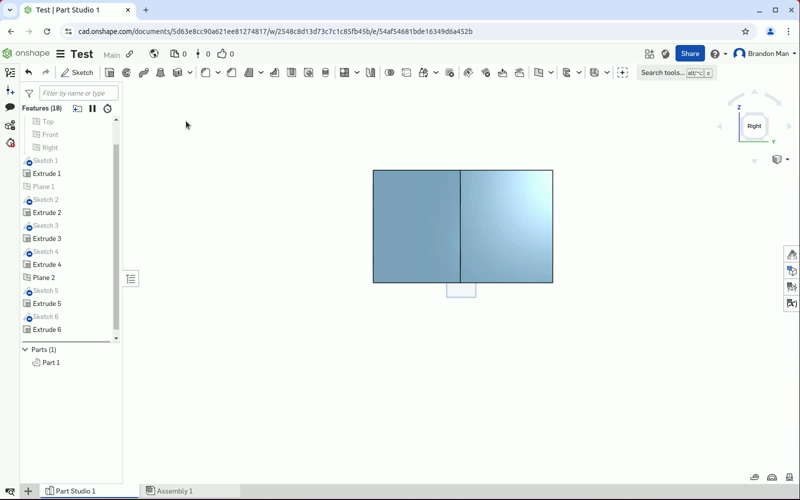
key(shift+h)
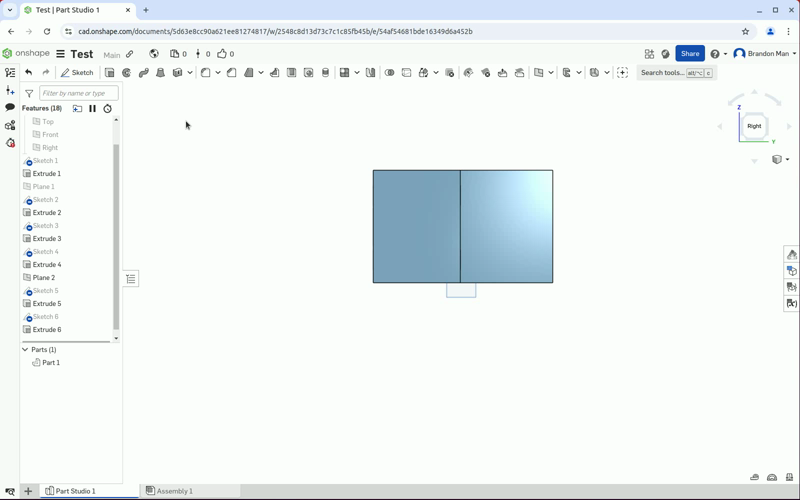
key(shift+h)
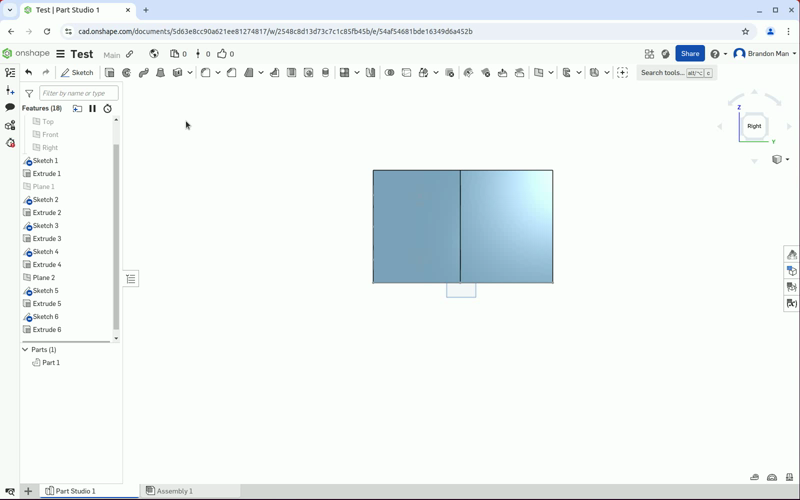
key(shift+7)
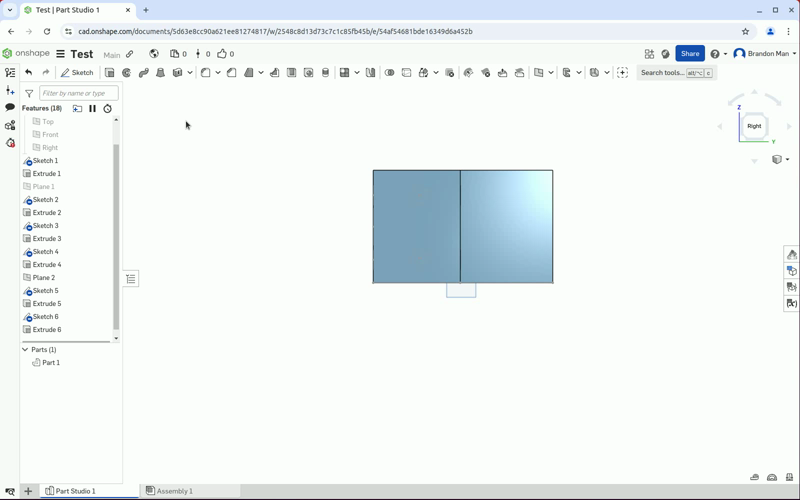
key(right, 2)
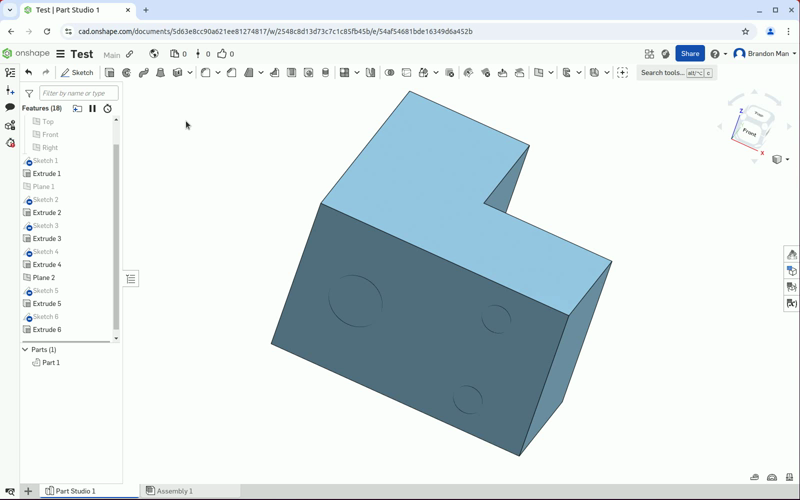
key(down, 2)
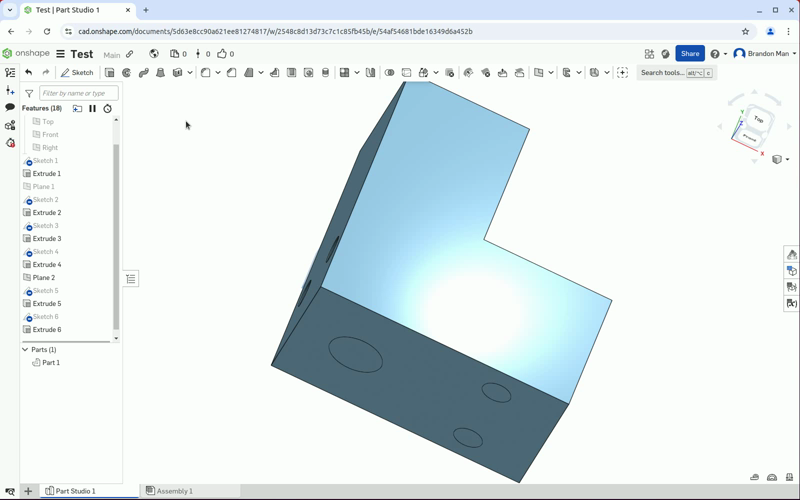
key(up, 2)
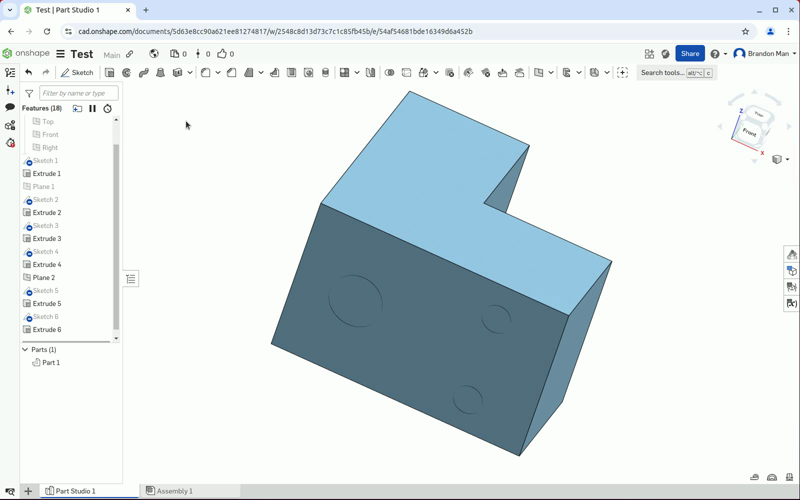
key(left, 2)
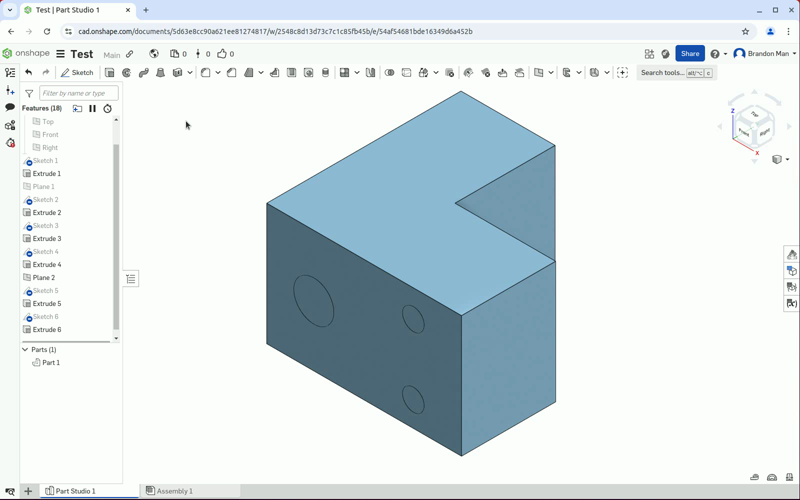
mouse_move(69, 163)
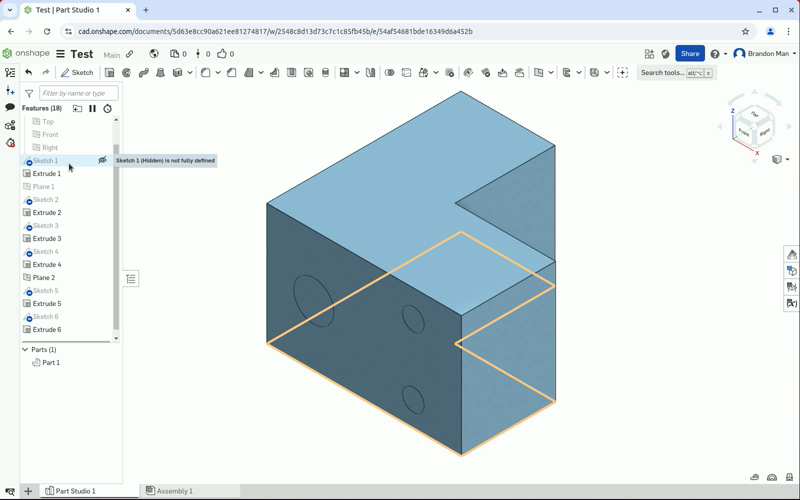
click(69, 163)